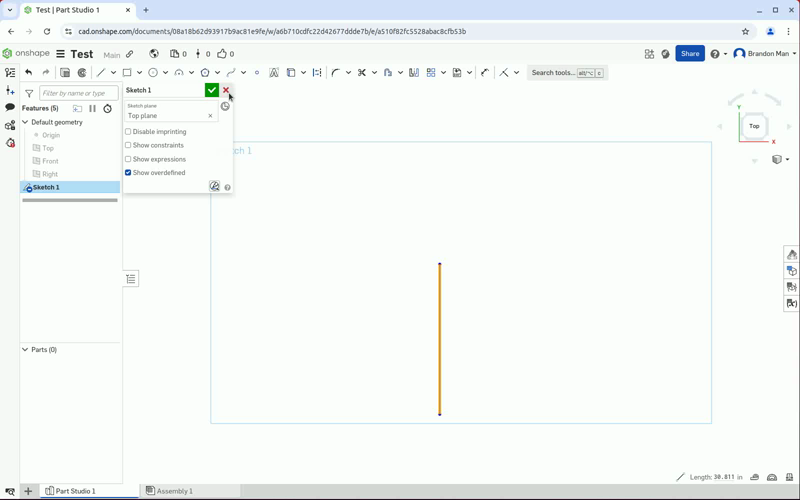
key(shift+h)
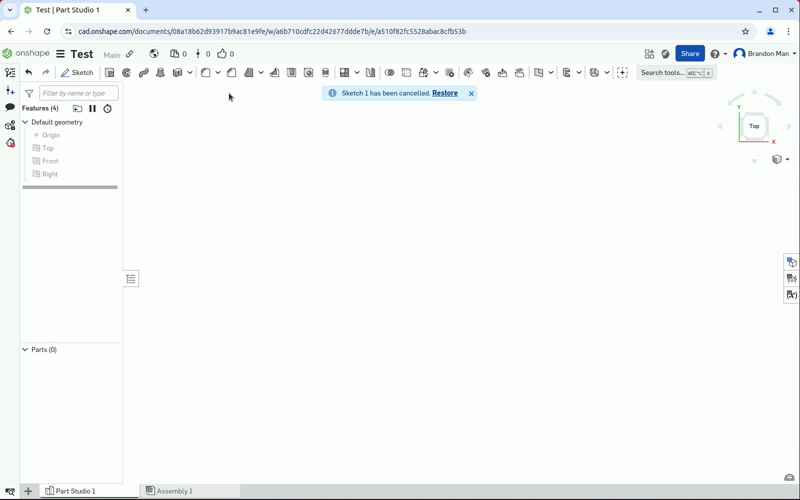
mouse_move(73, 352)
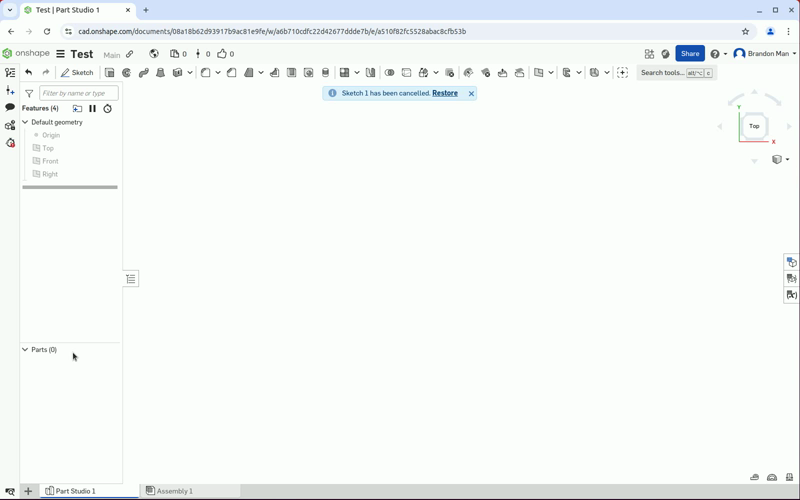
key(y)
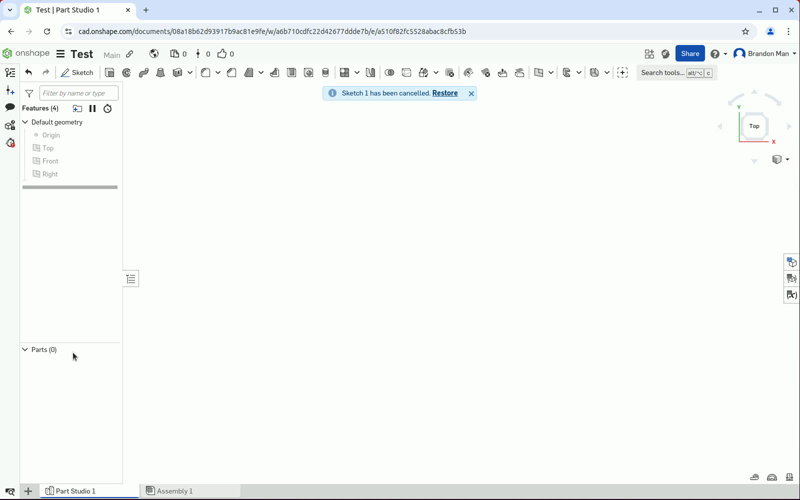
key(shift+p)
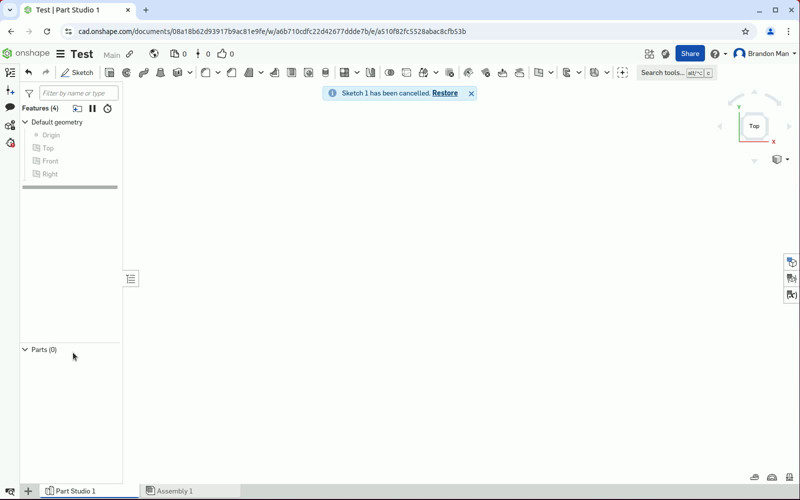
key(space)
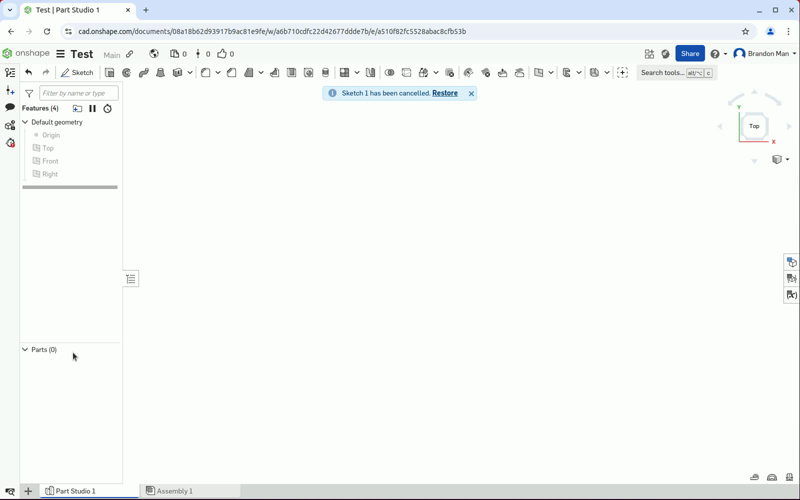
key_down(shift)
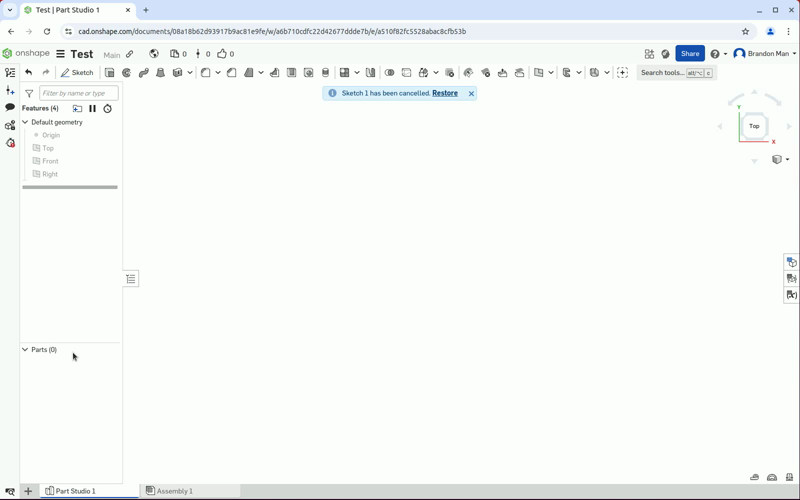
key(up)
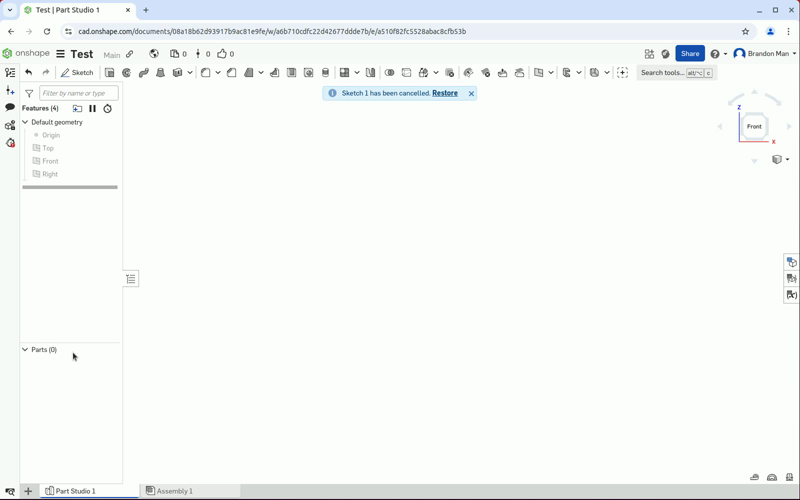
key_up(shift)
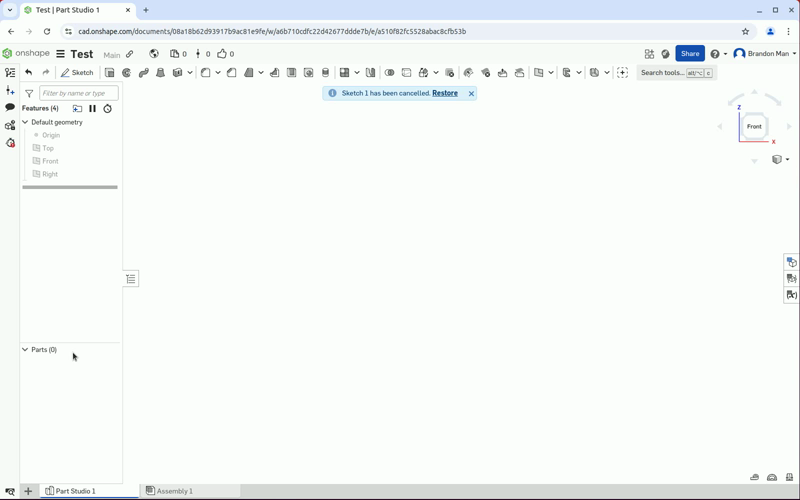
mouse_move(73, 352)
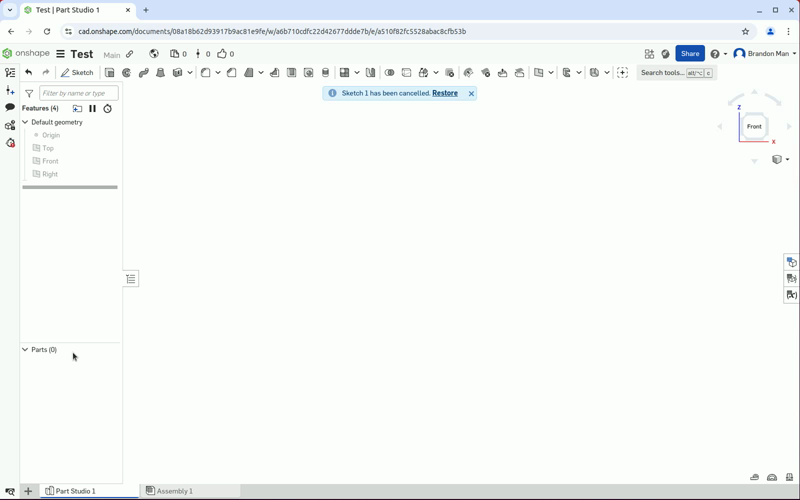
key(shift+y)
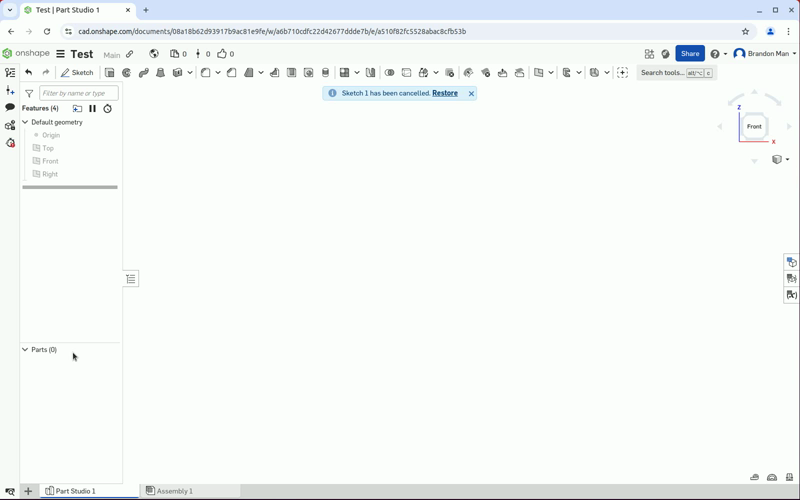
key(shift+s)
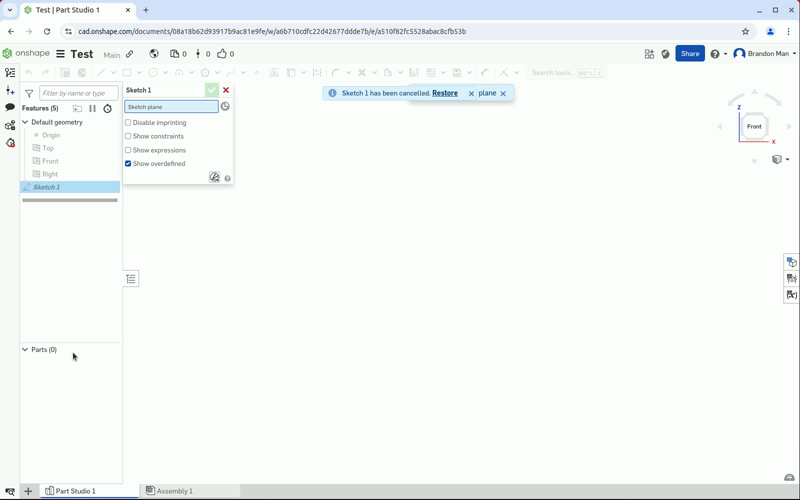
mouse_move(73, 163)
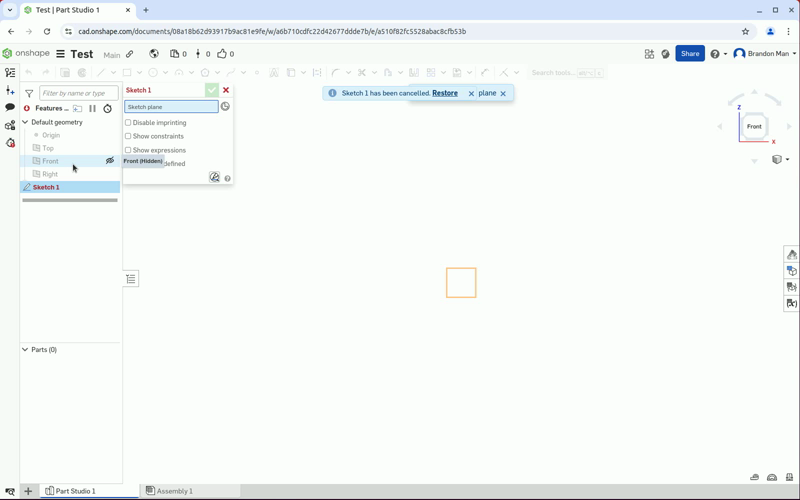
click(73, 163)
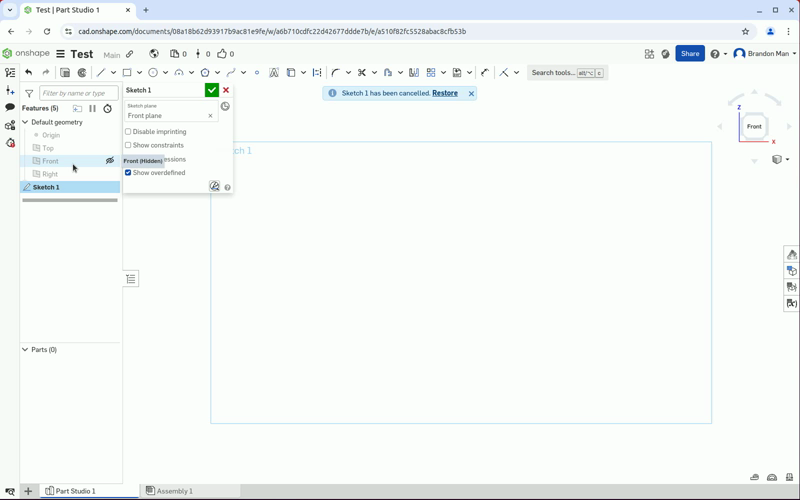
mouse_move(73, 352)
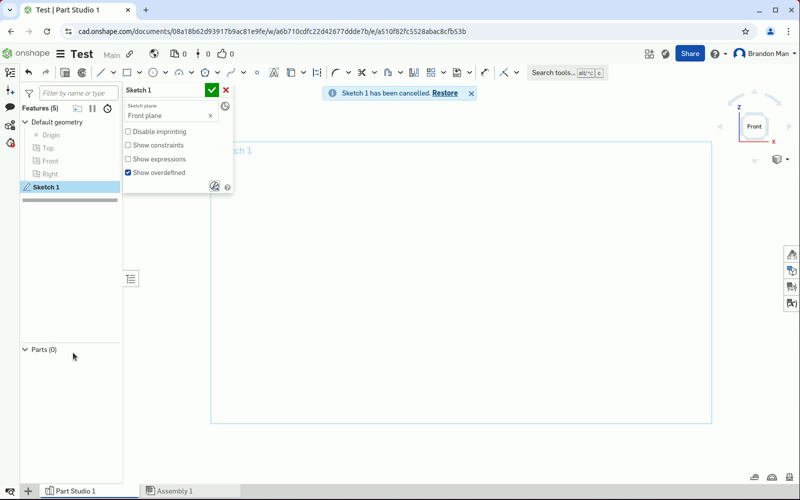
key(y)
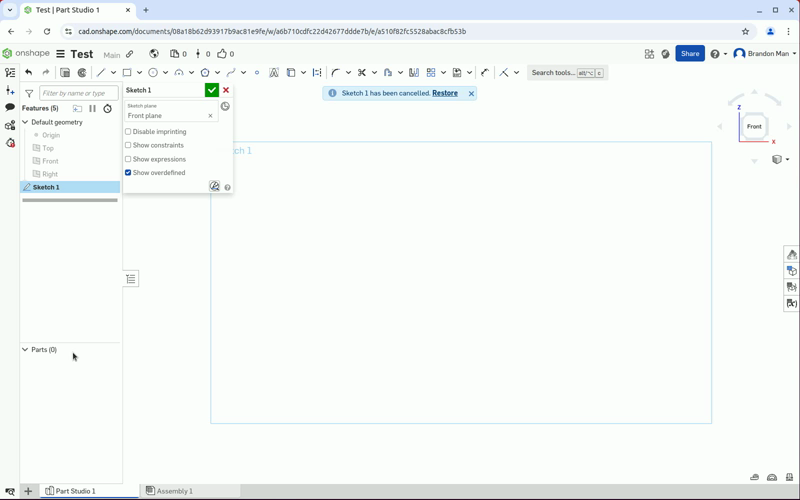
key(l)
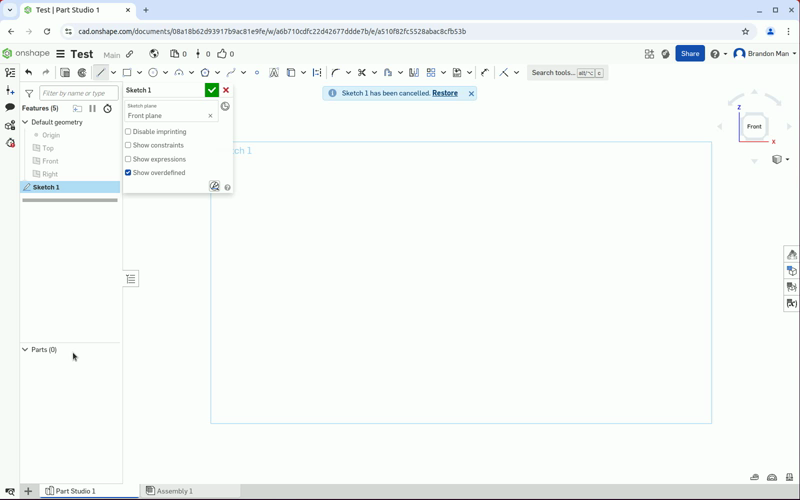
key_down(shift)
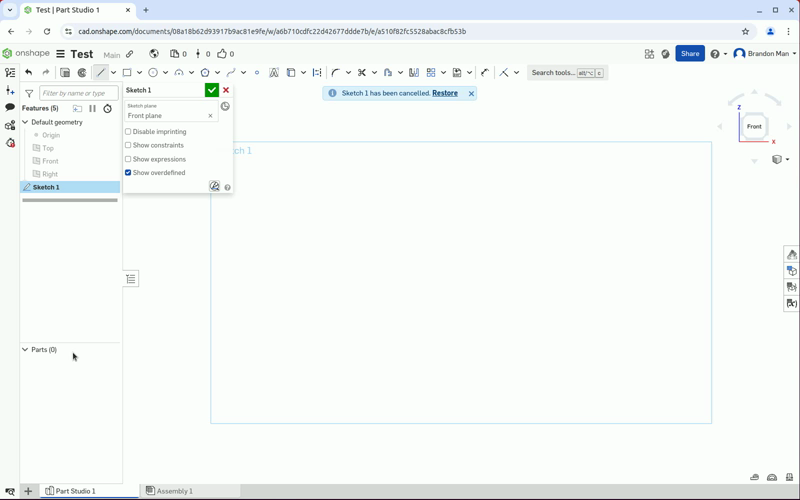
mouse_move(349, 346)
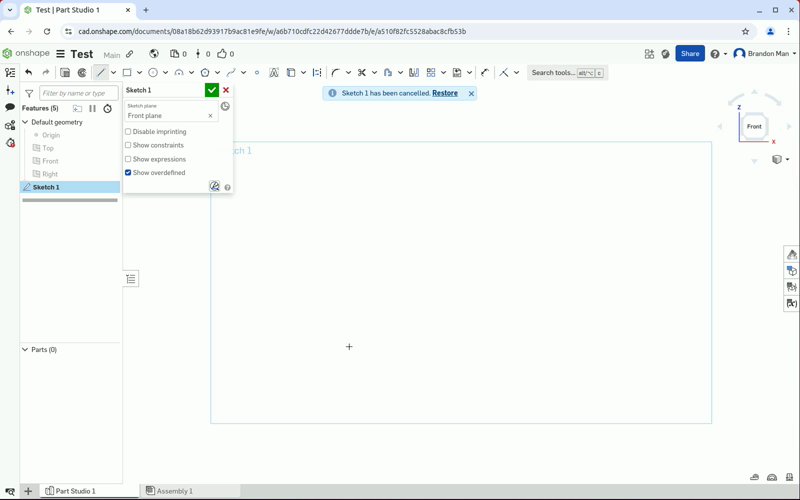
click(349, 346)
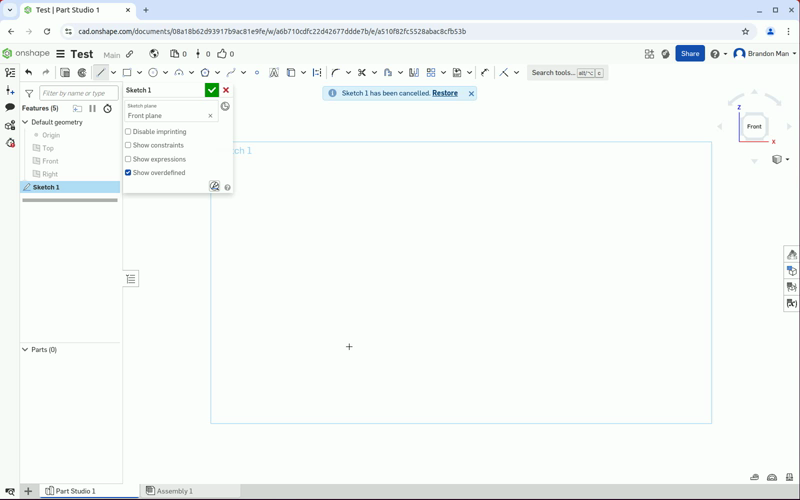
key_up(shift)
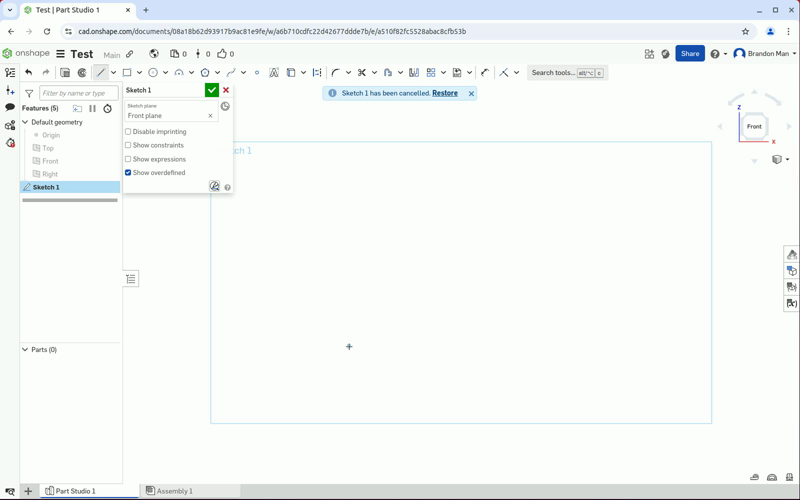
key_down(shift)
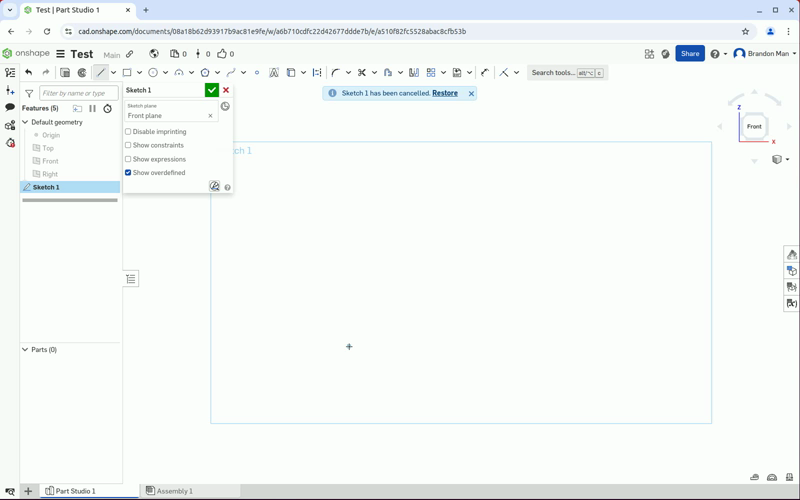
mouse_move(524, 346)
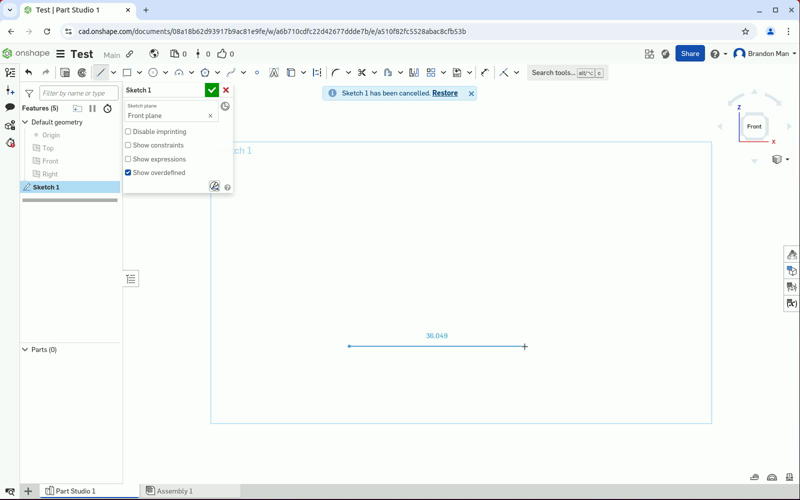
click(524, 346)
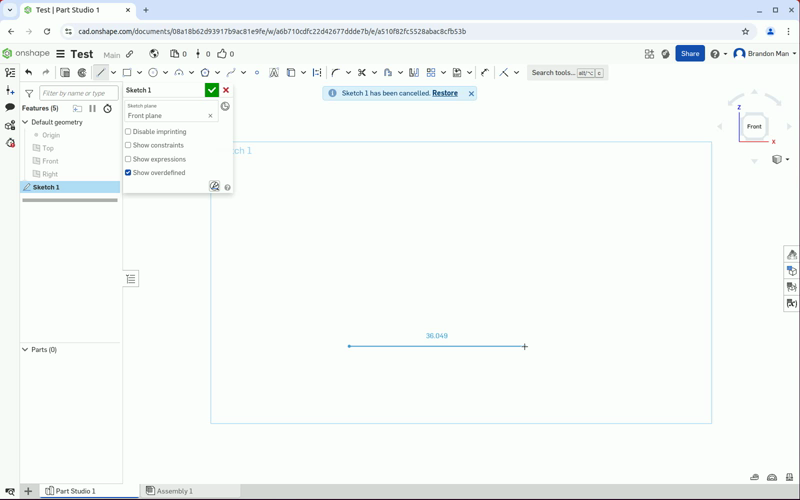
key_up(shift)
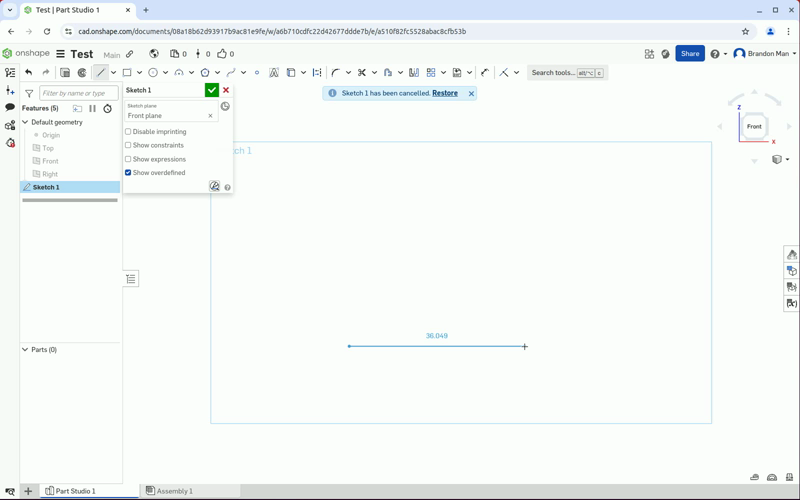
key_down(shift)
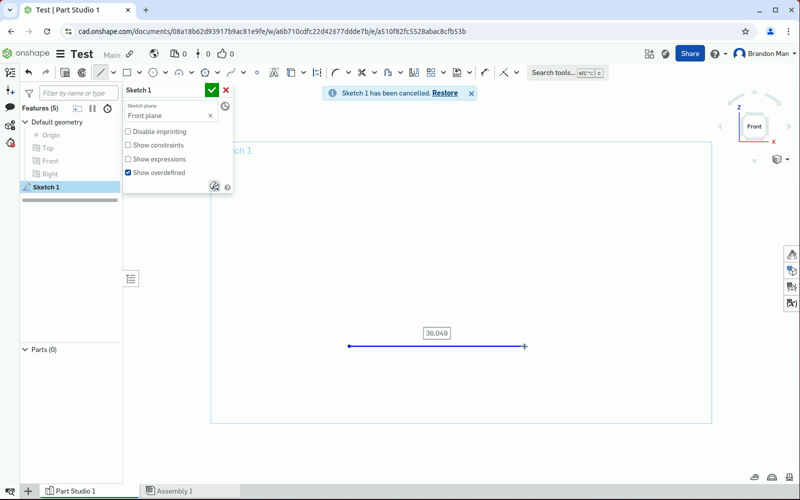
mouse_move(554, 346)
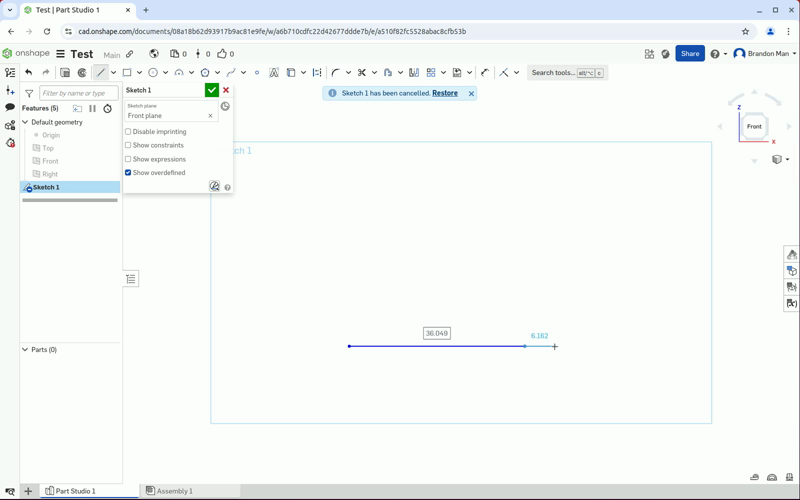
mouse_move(524, 309)
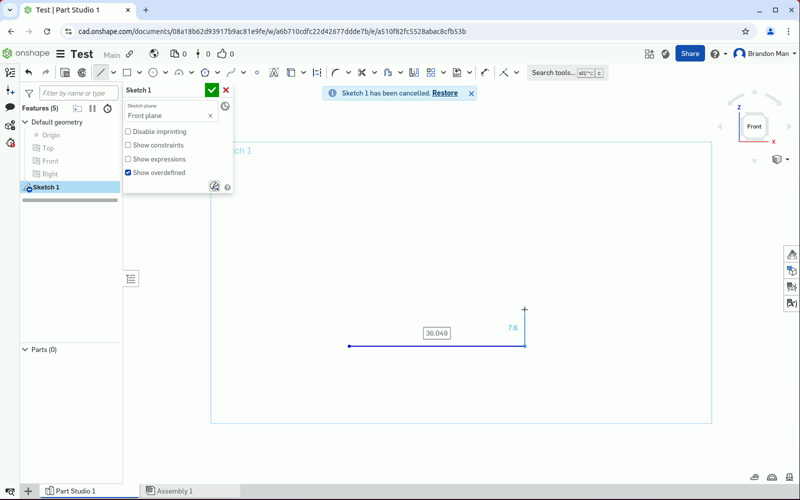
click(524, 309)
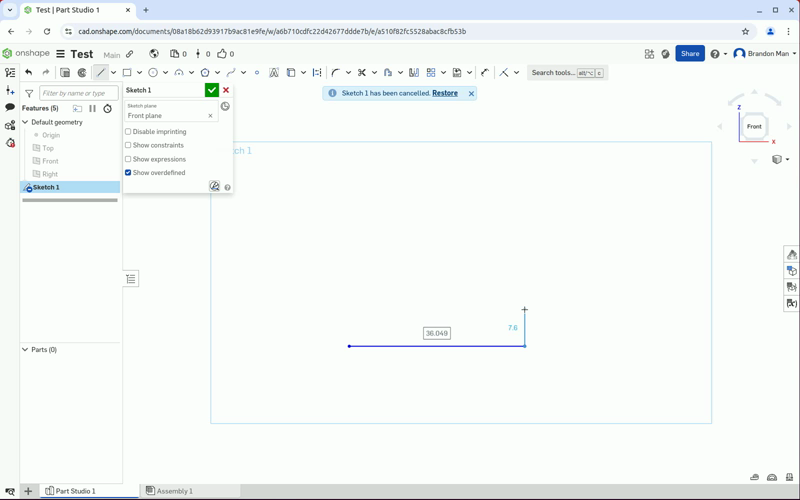
key_up(shift)
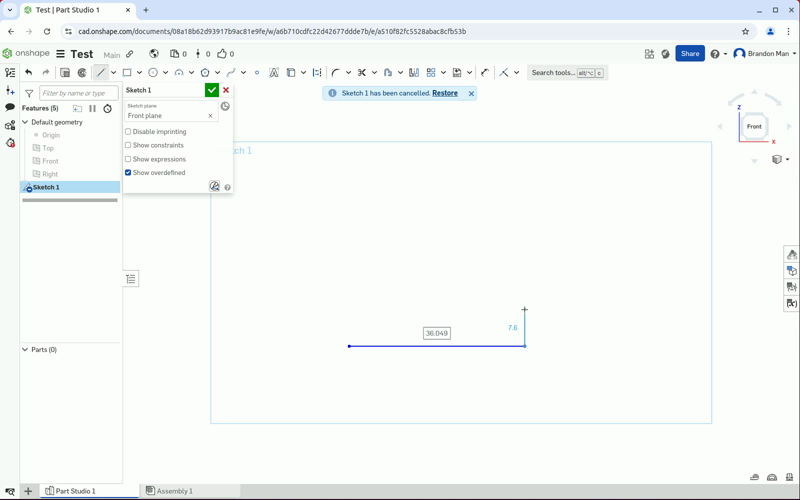
key_down(shift)
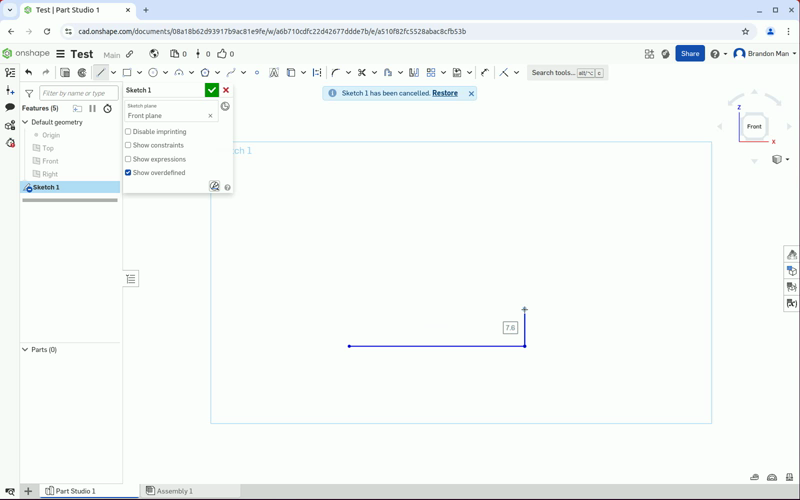
mouse_move(554, 309)
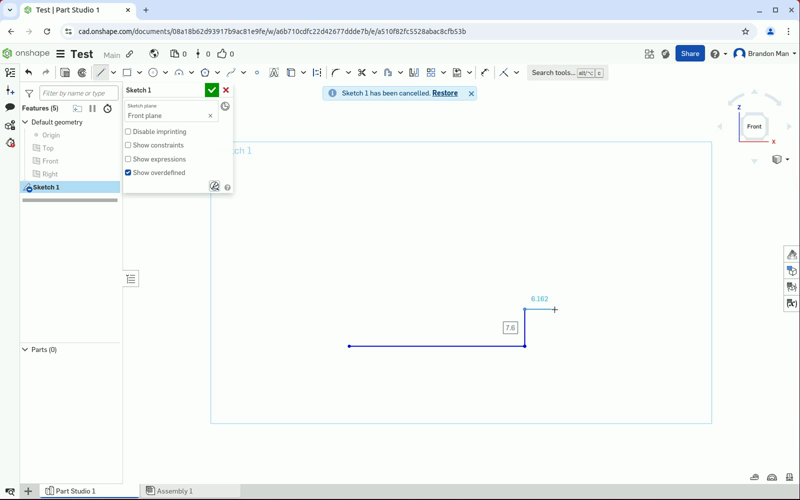
mouse_move(522, 309)
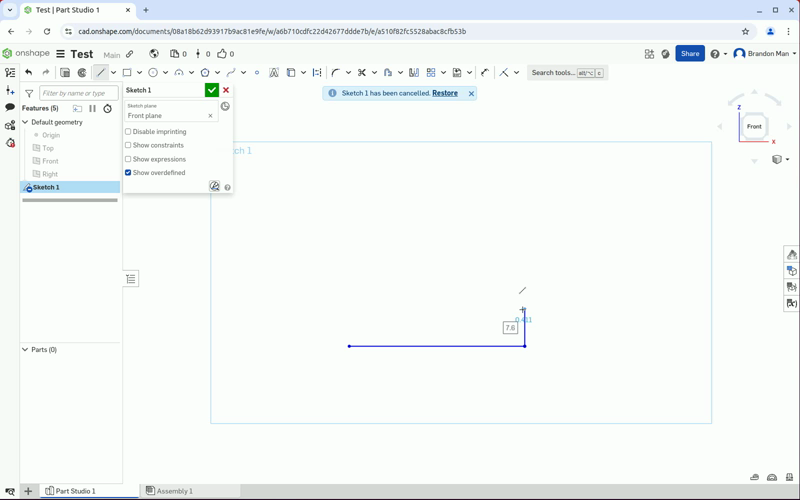
scroll(6)
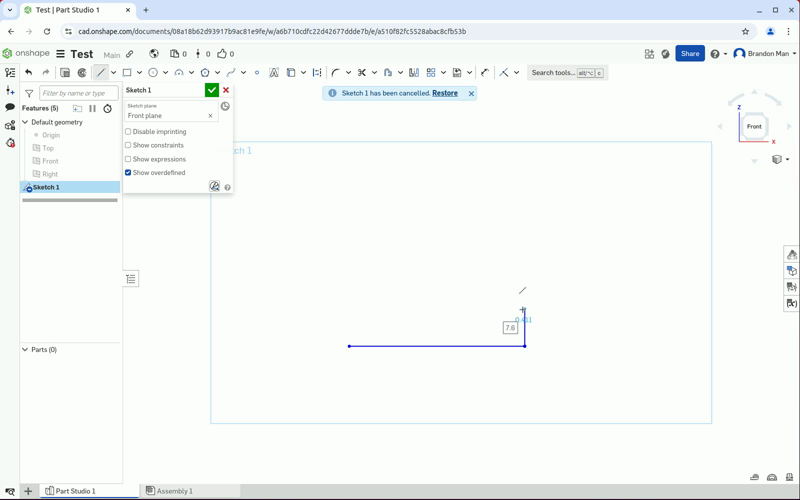
scroll(6)
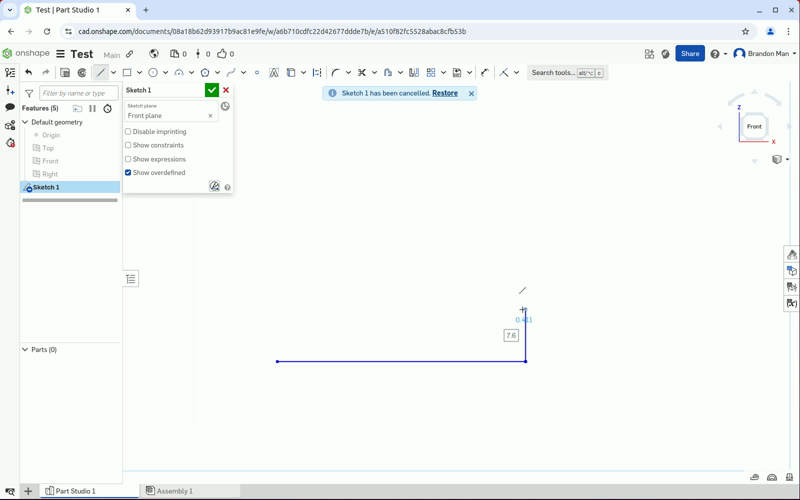
scroll(6)
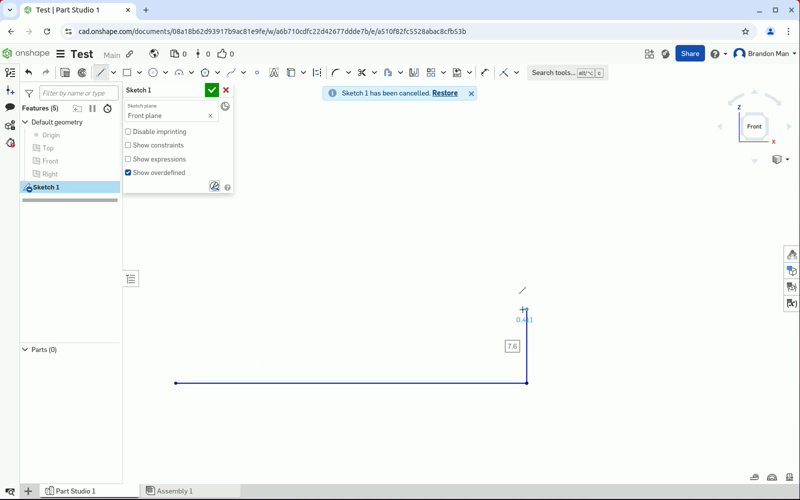
scroll(6)
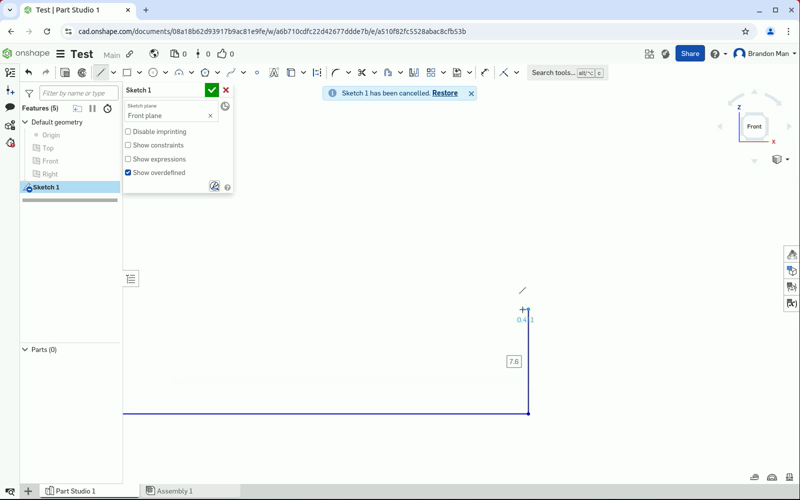
scroll(6)
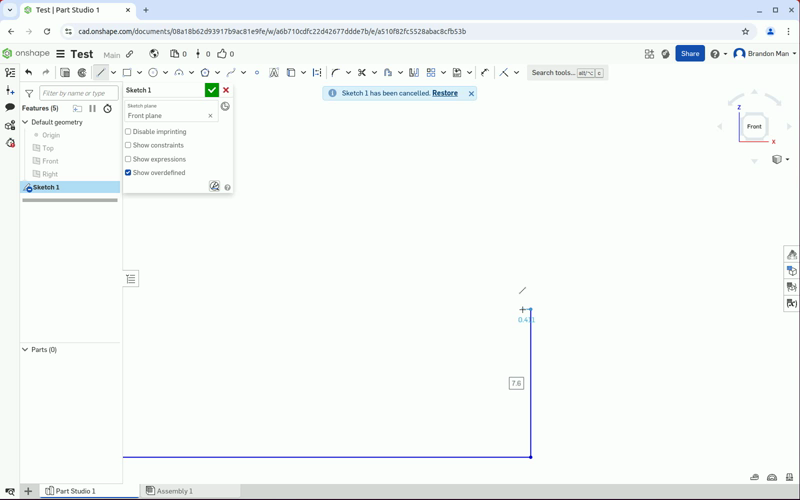
scroll(6)
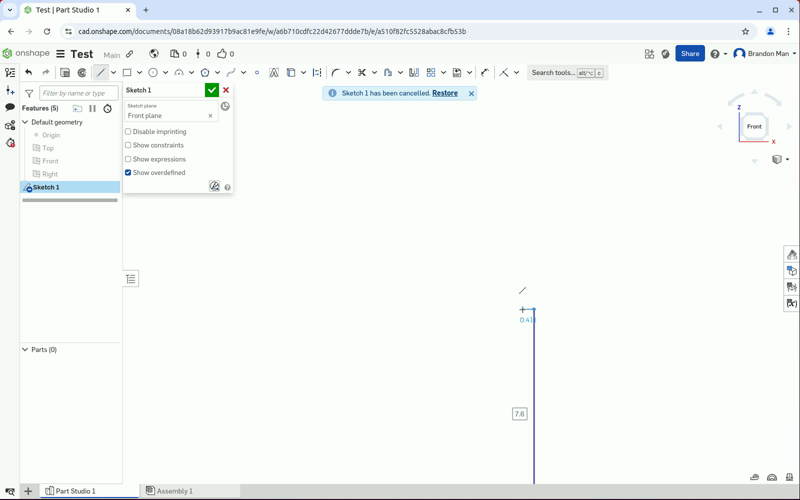
scroll(6)
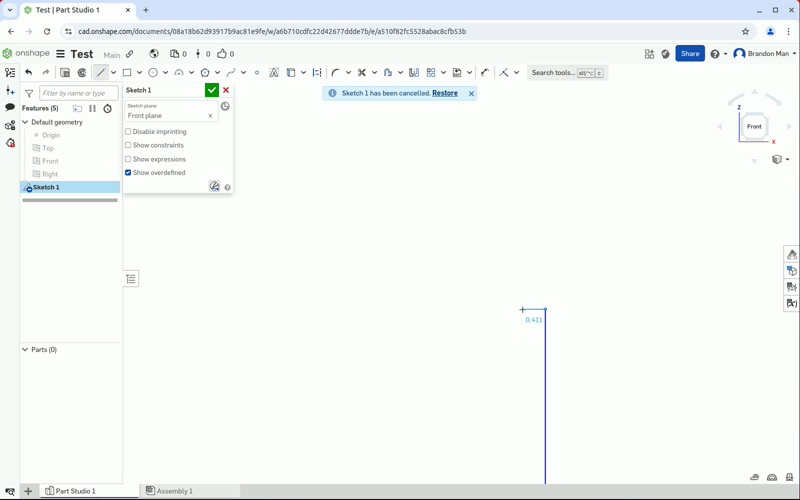
click(522, 309)
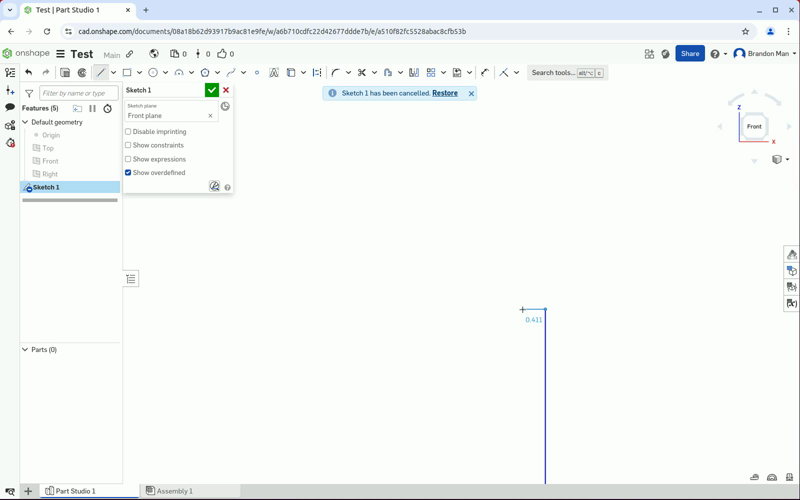
scroll(-6)
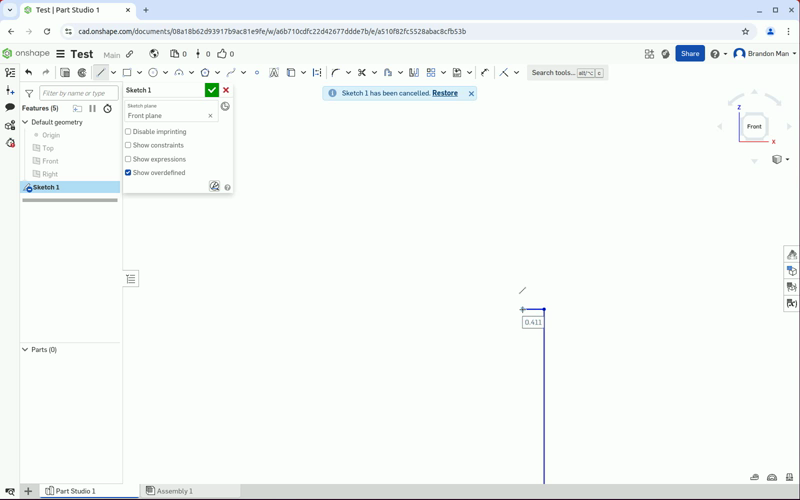
scroll(-6)
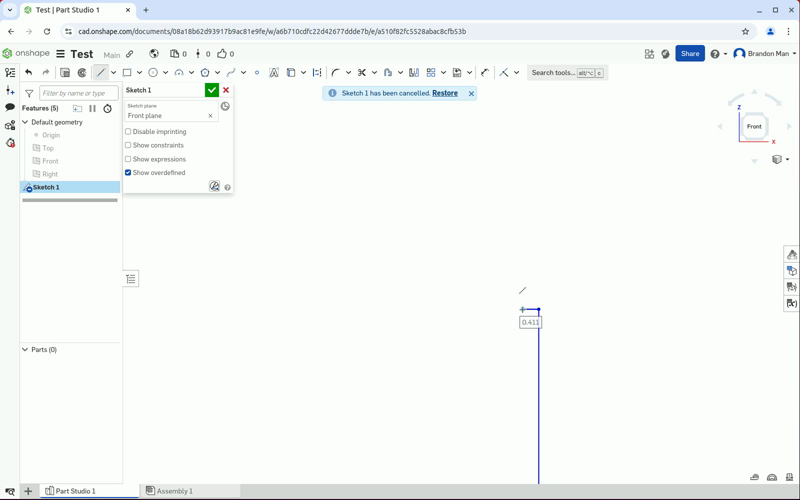
scroll(-6)
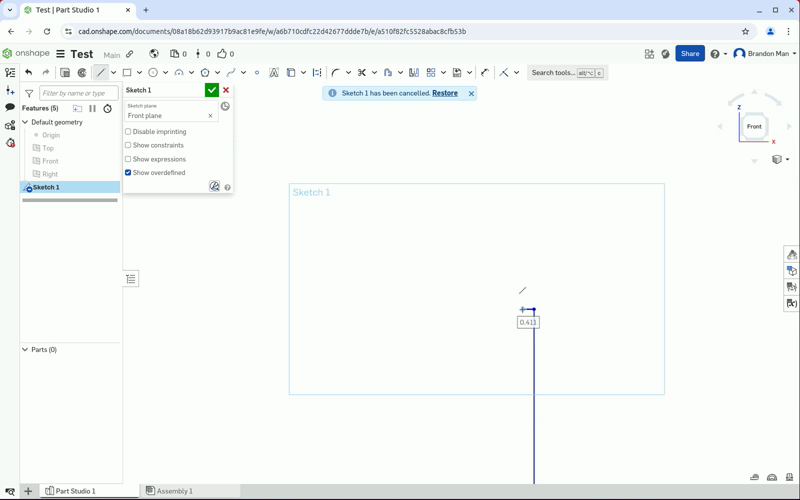
scroll(-6)
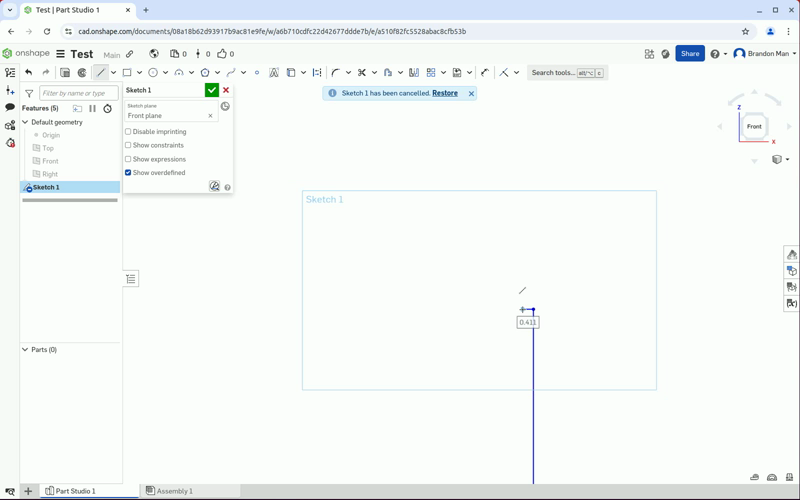
scroll(-6)
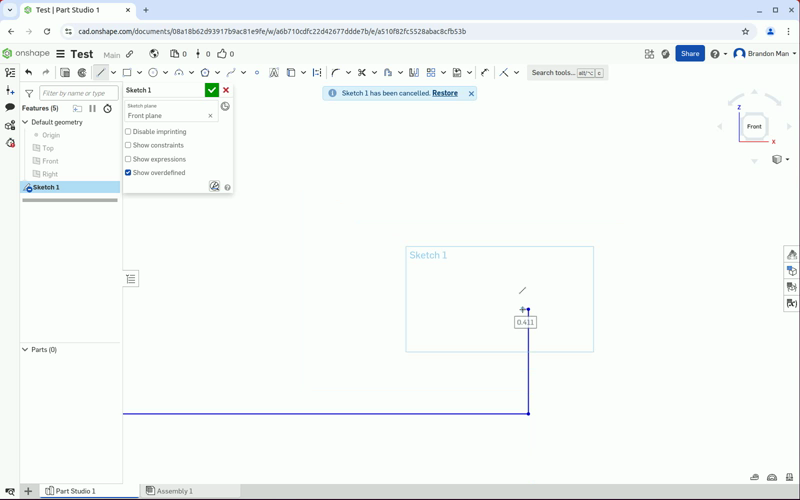
scroll(-6)
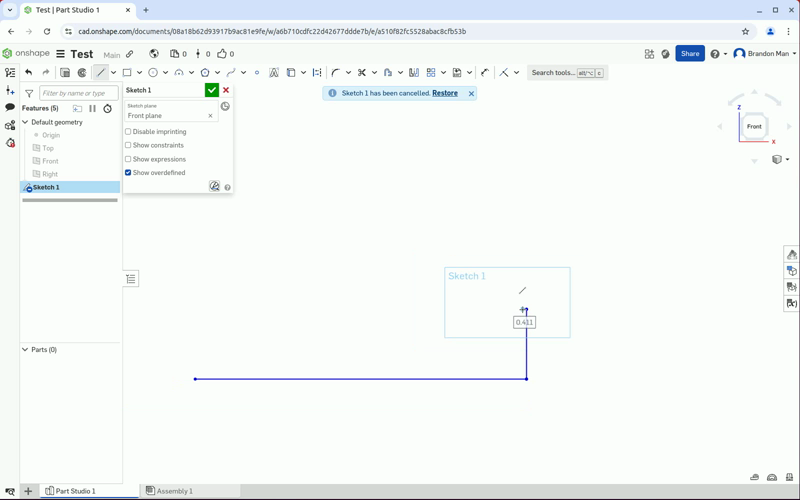
scroll(-6)
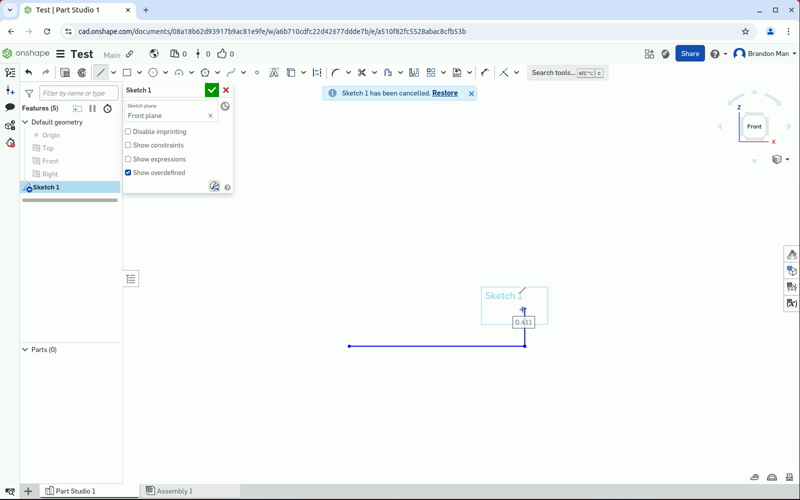
key_up(shift)
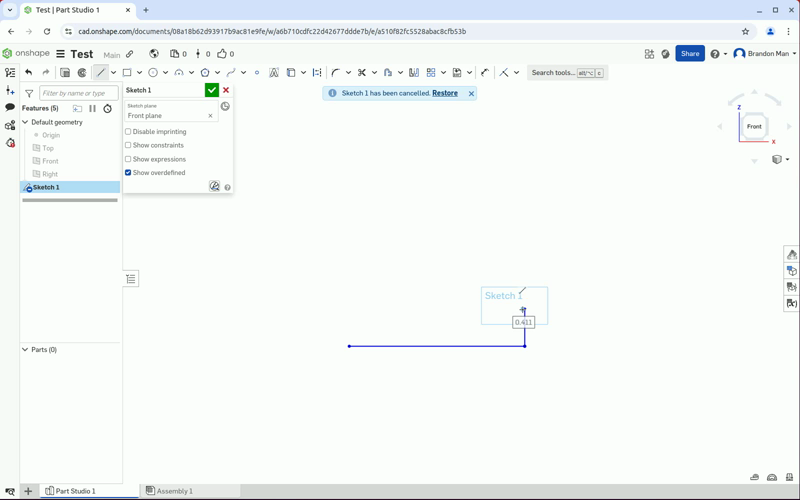
key_down(shift)
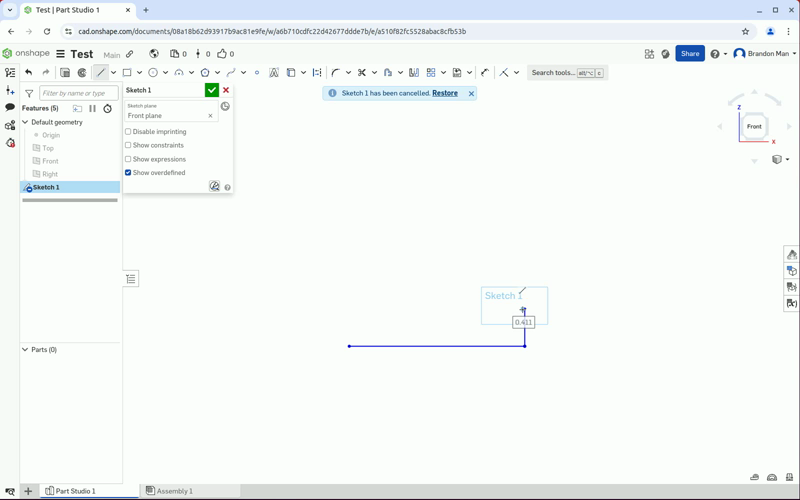
mouse_move(349, 309)
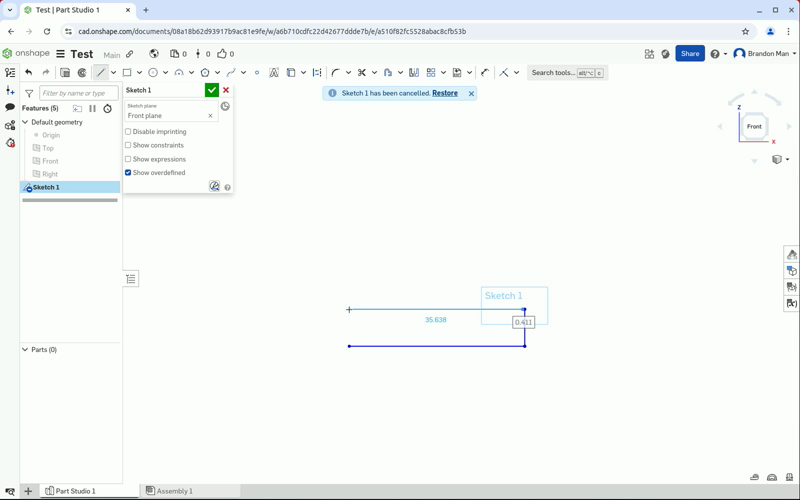
click(349, 309)
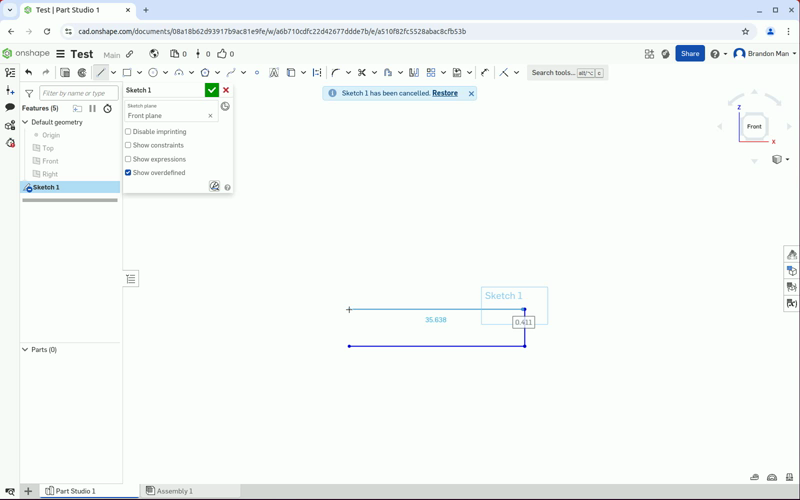
key_up(shift)
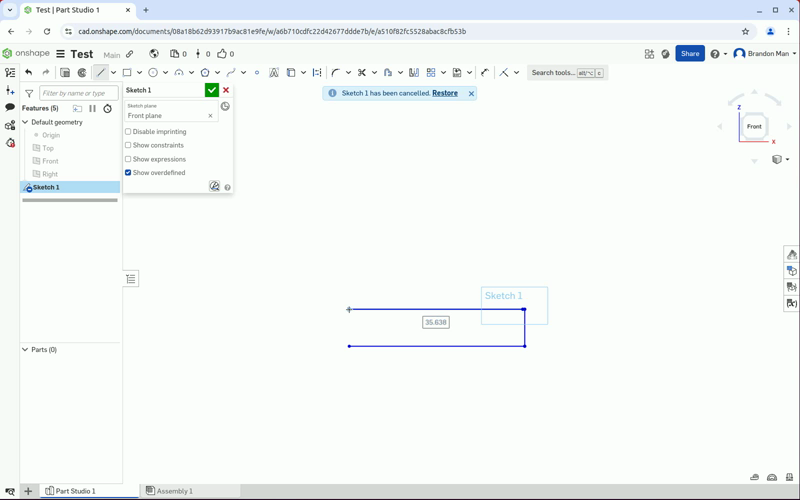
mouse_move(379, 309)
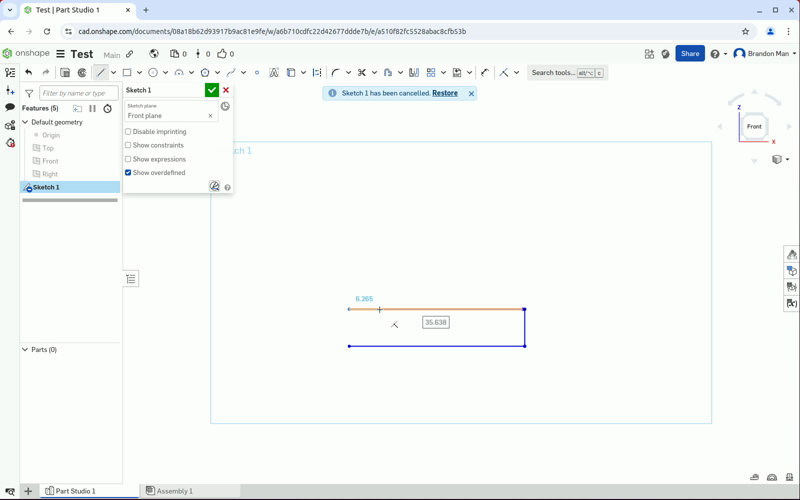
key_down(shift)
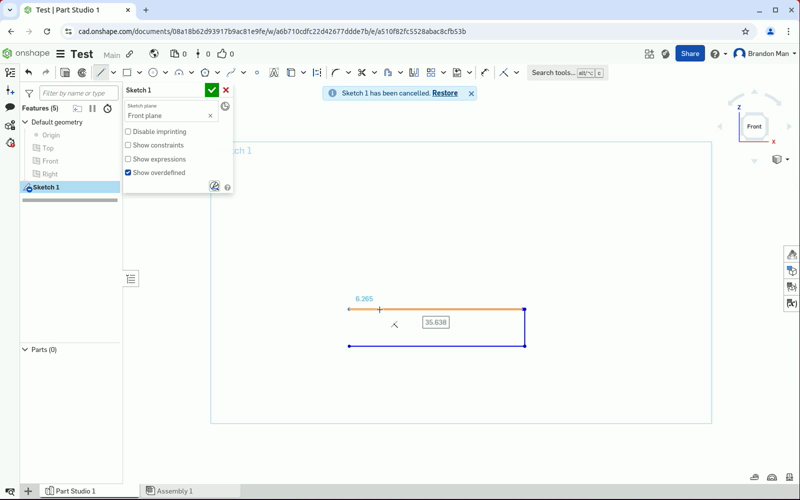
mouse_move(349, 346)
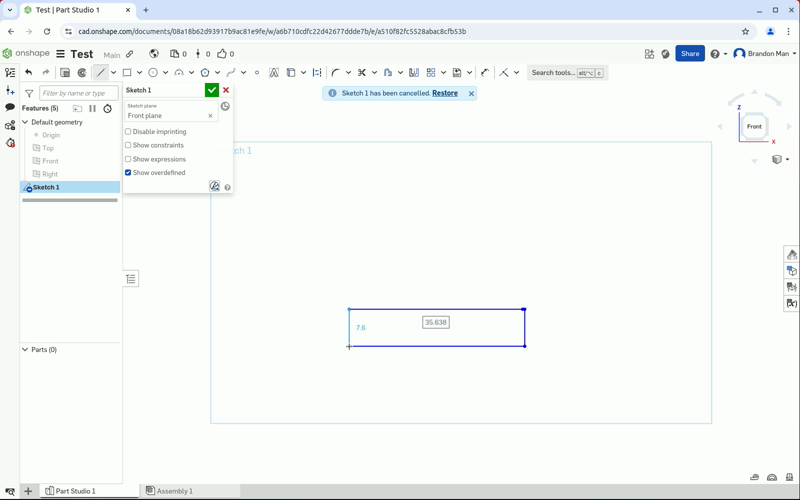
key_up(shift)
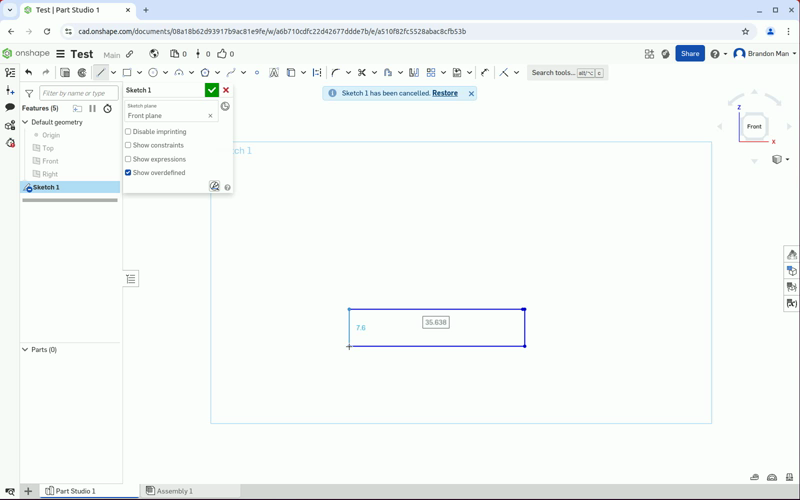
click(349, 346)
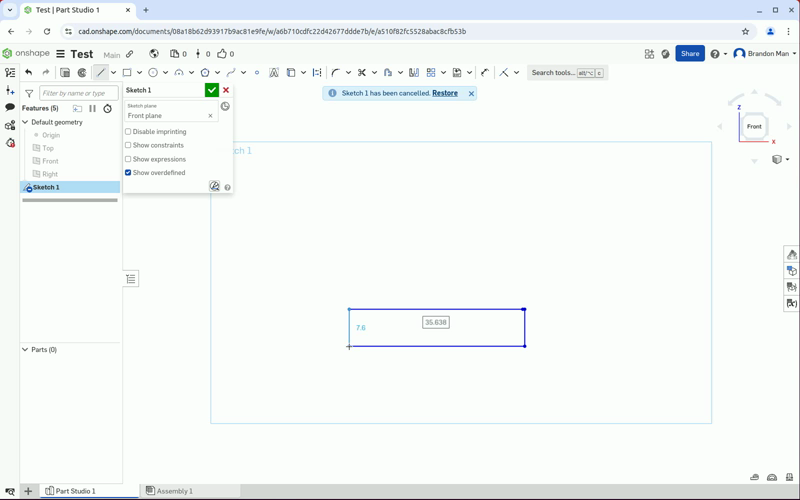
key(esc)
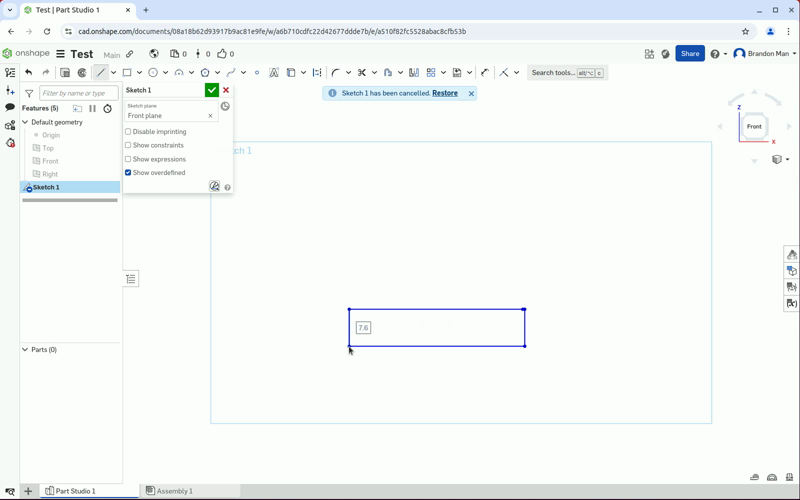
mouse_move(412, 339)
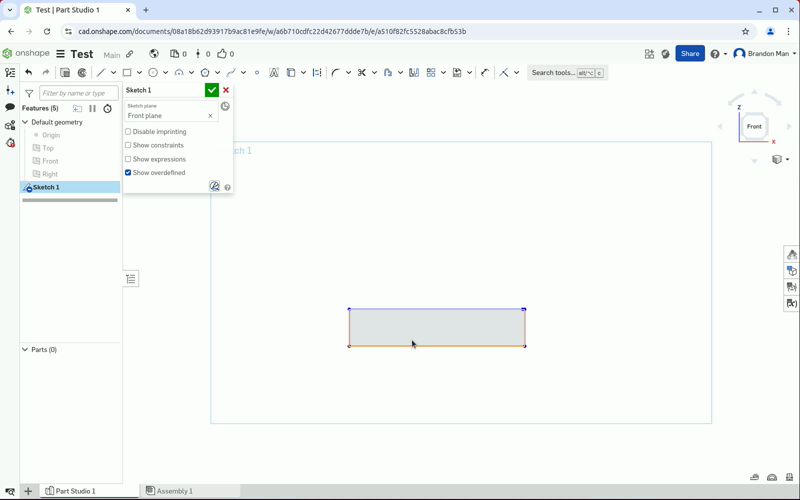
click(412, 339)
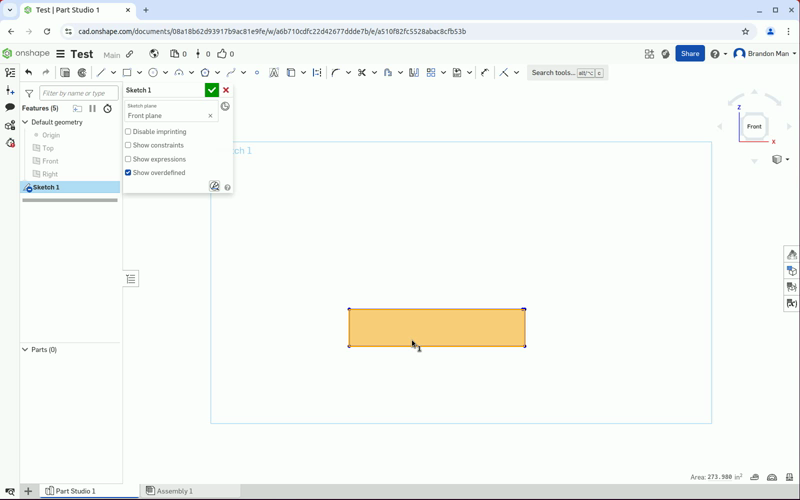
mouse_move(73, 352)
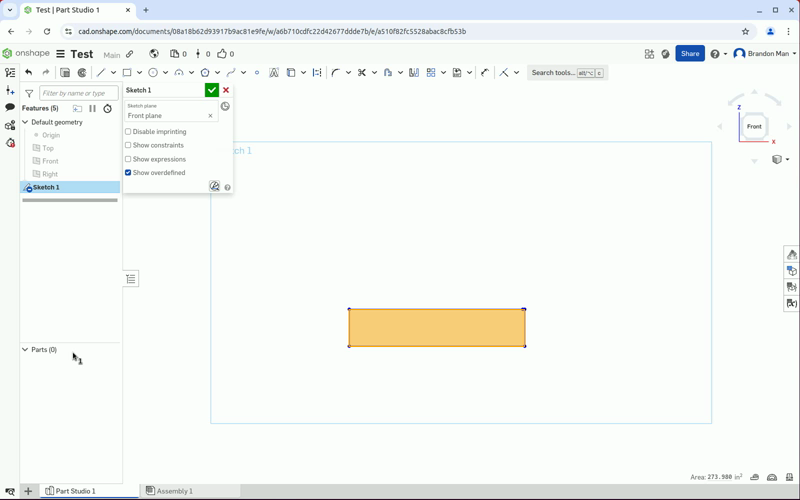
key(shift+y)
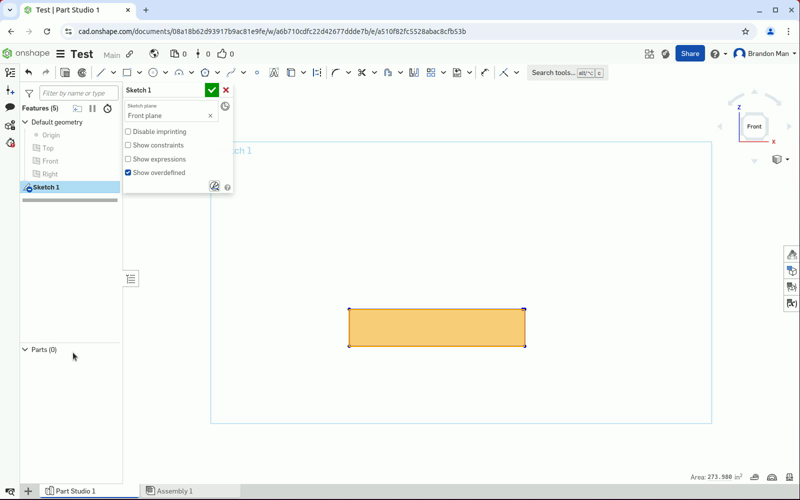
key(shift+e)
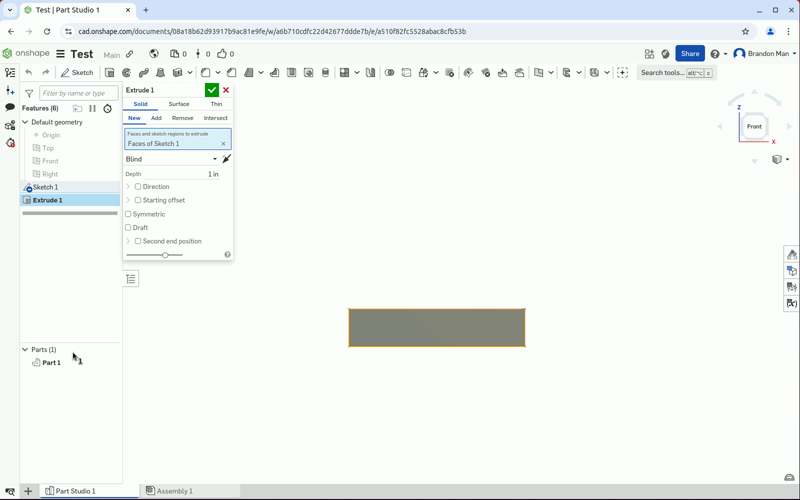
mouse_move(143, 106)
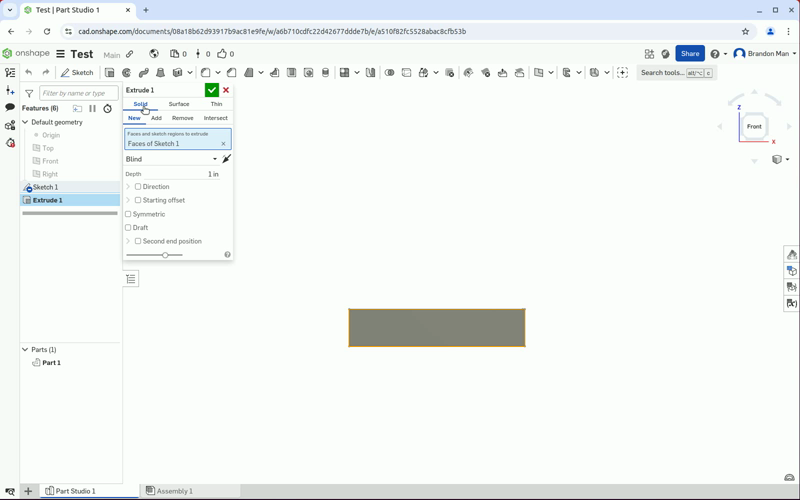
click(143, 106)
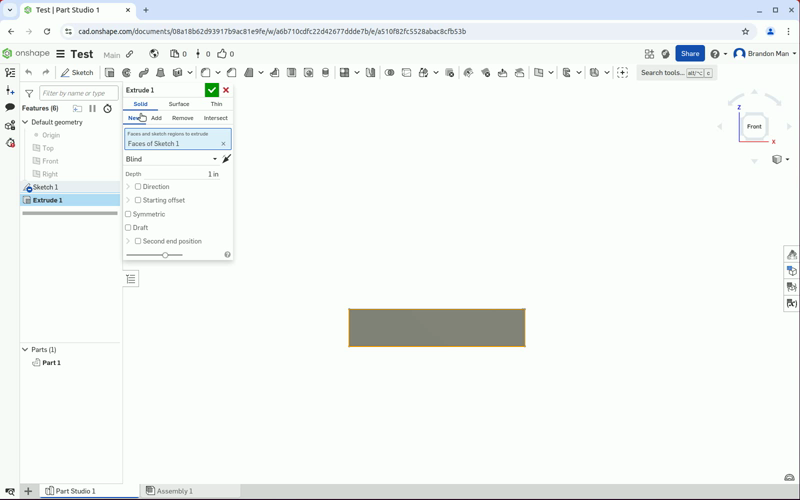
mouse_move(137, 120)
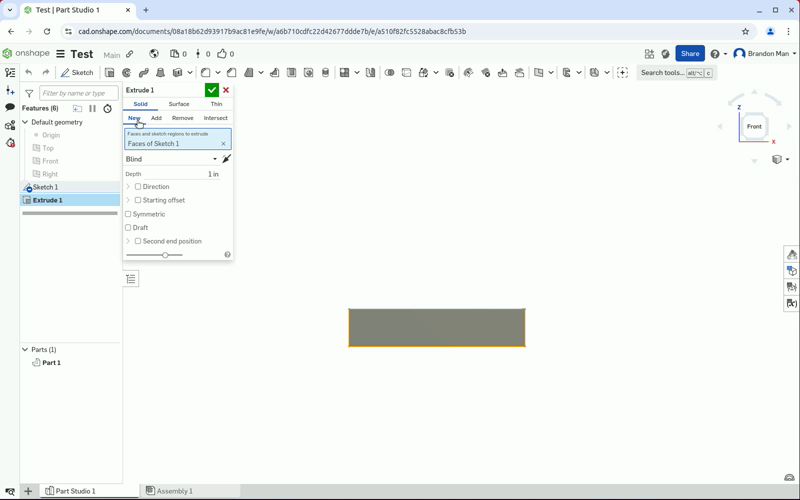
click(137, 120)
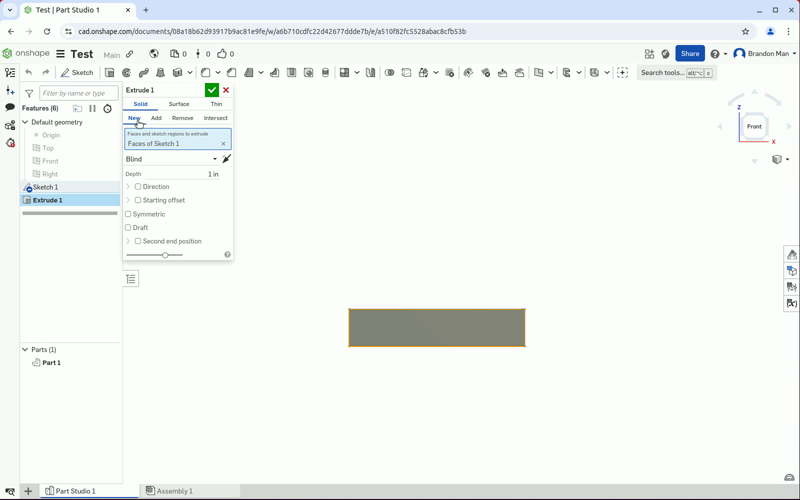
key(tab, 4)
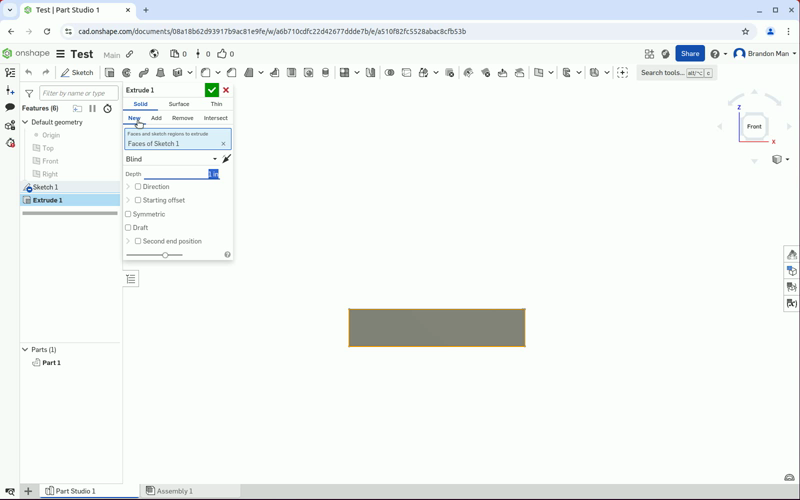
text(4.333)
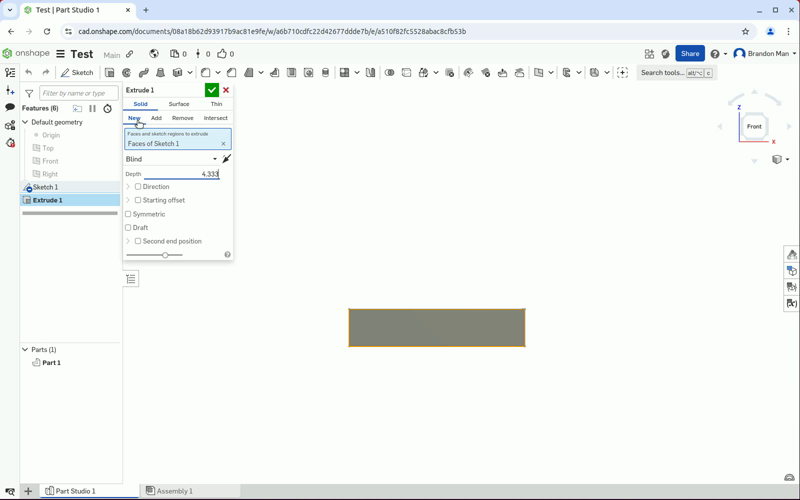
key(enter)
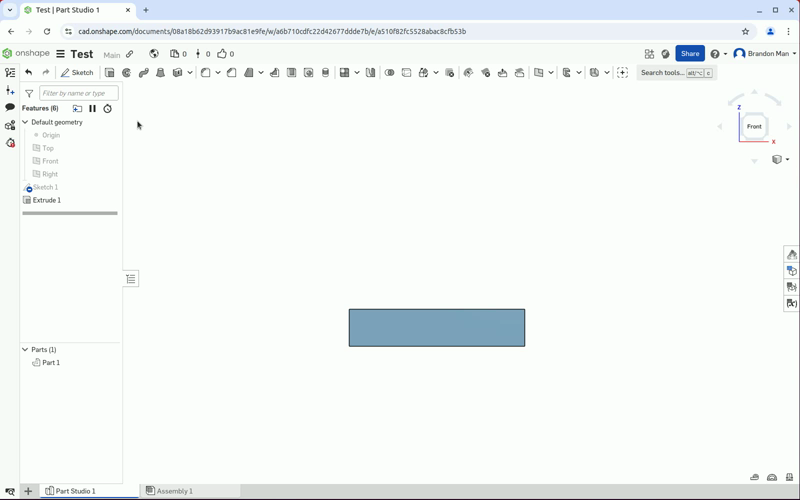
key(shift+h)
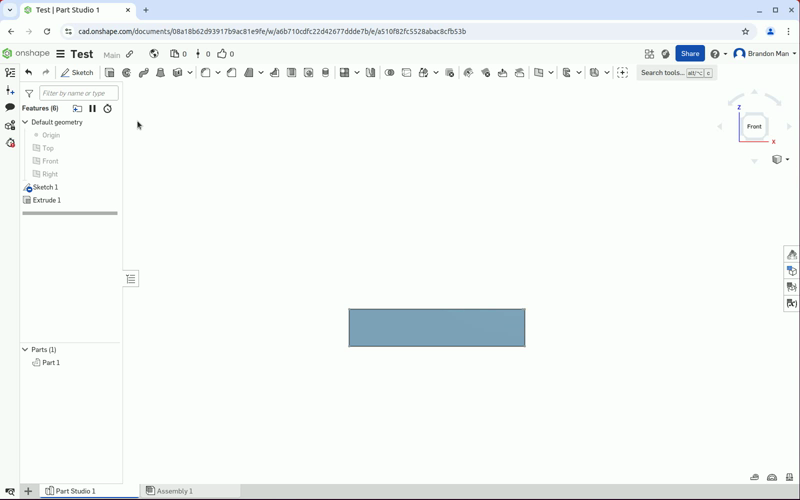
key(shift+h)
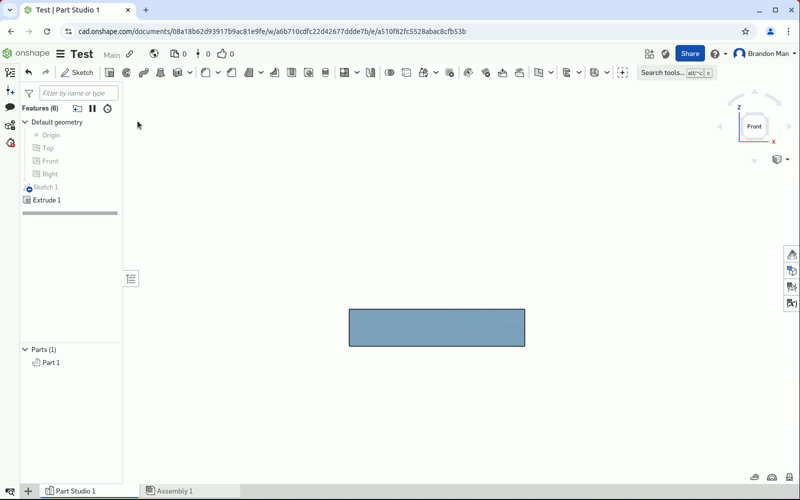
mouse_move(73, 189)
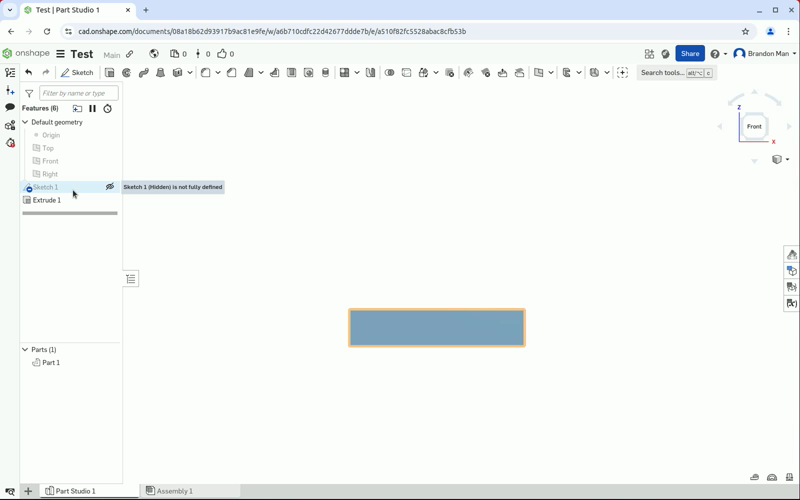
click(73, 189)
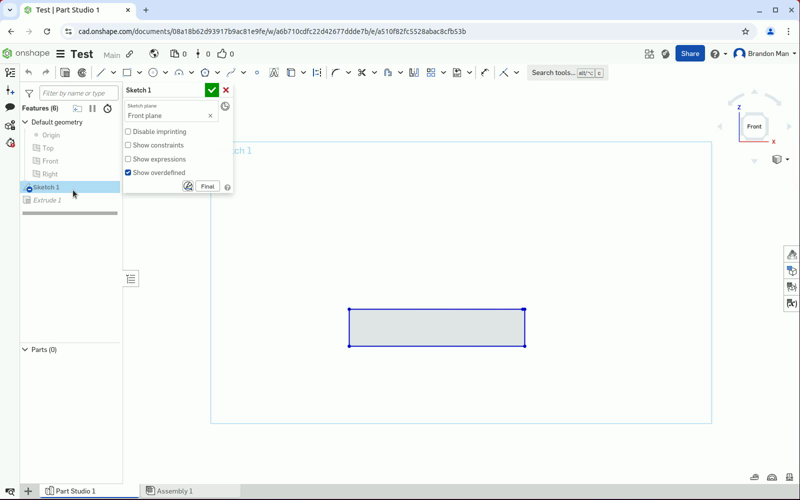
mouse_move(229, 92)
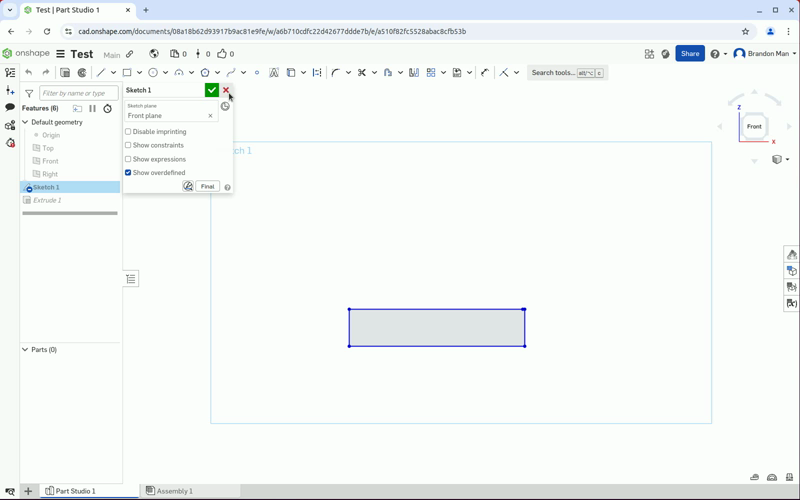
click(229, 92)
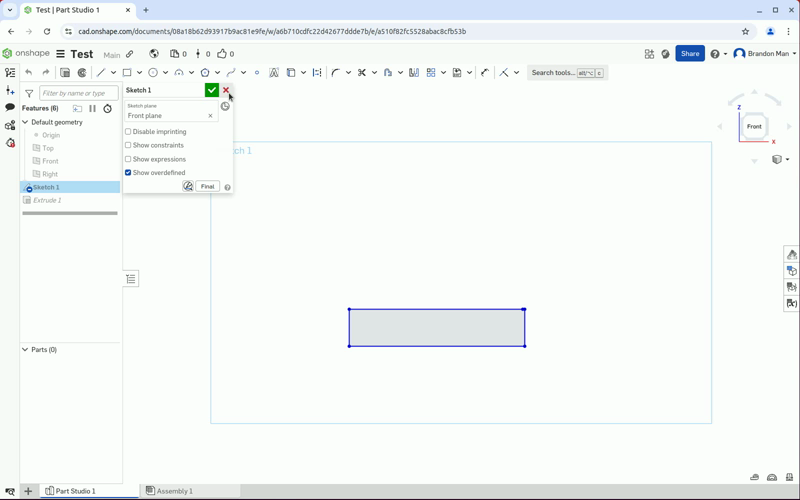
key(shift+s)
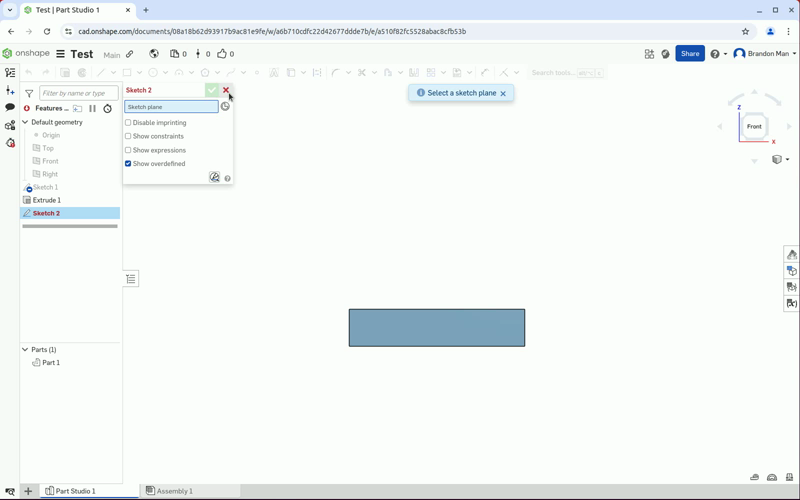
mouse_move(73, 163)
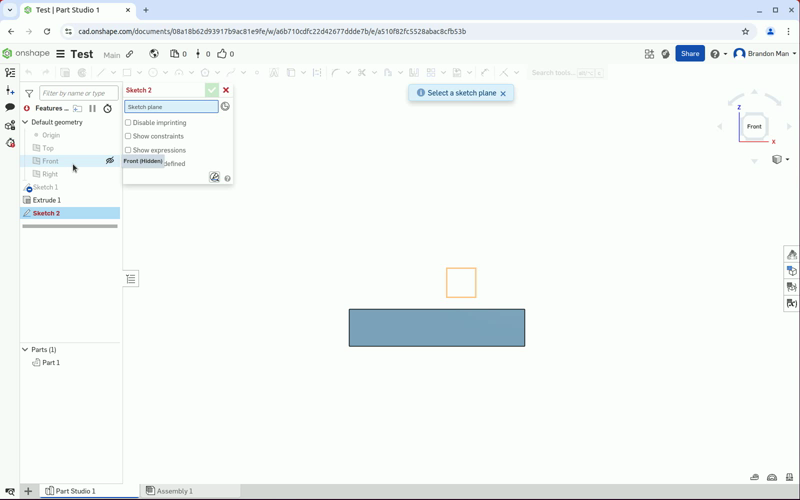
click(73, 163)
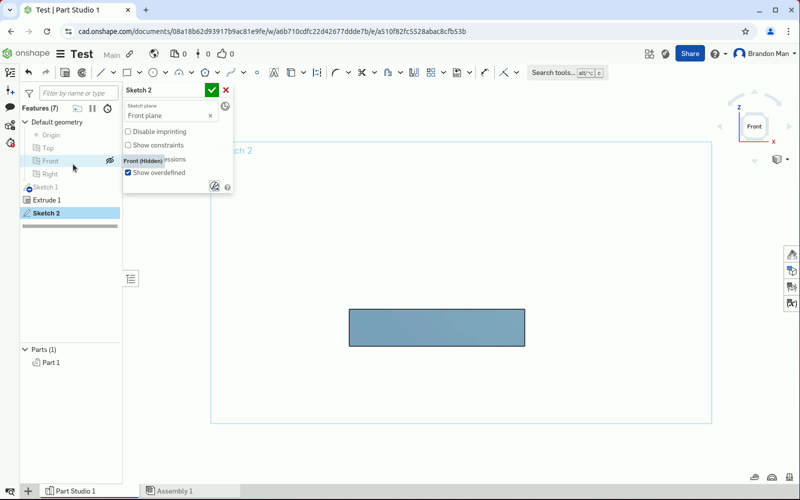
mouse_move(73, 352)
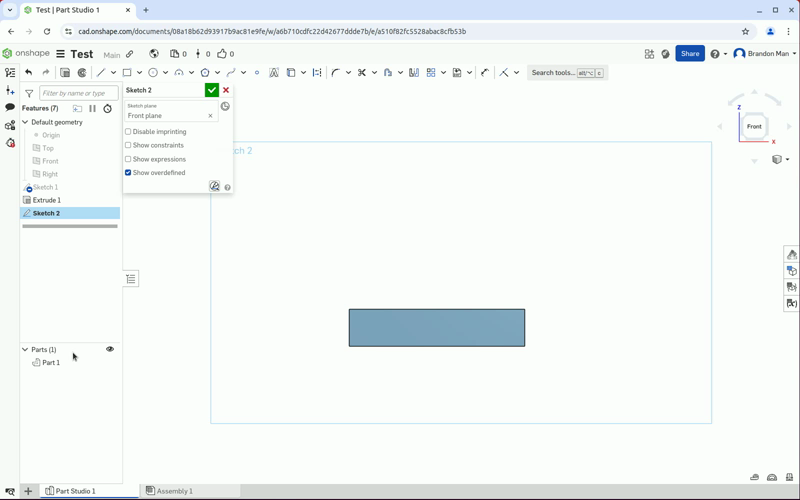
key(y)
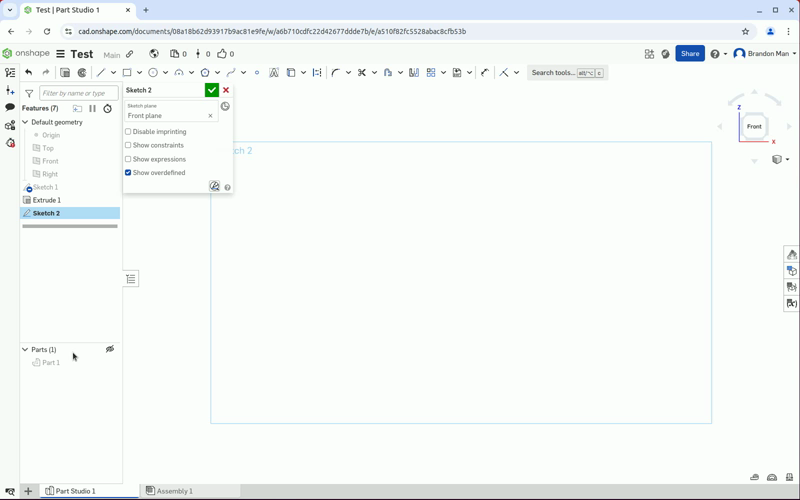
key(l)
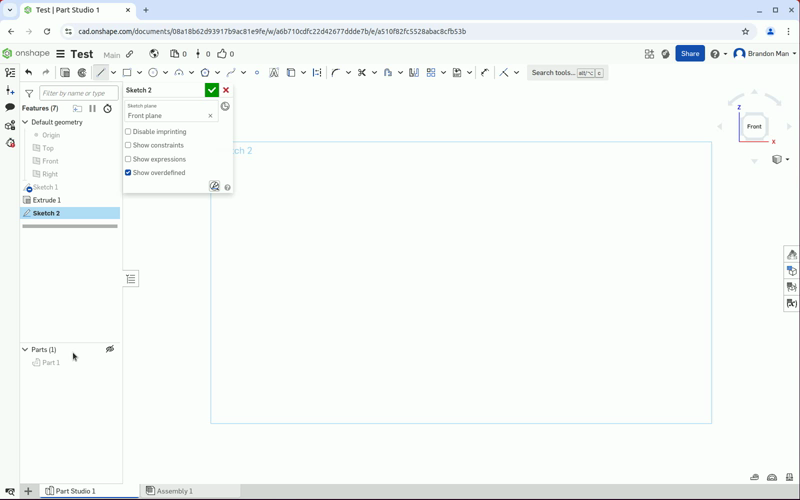
key_down(shift)
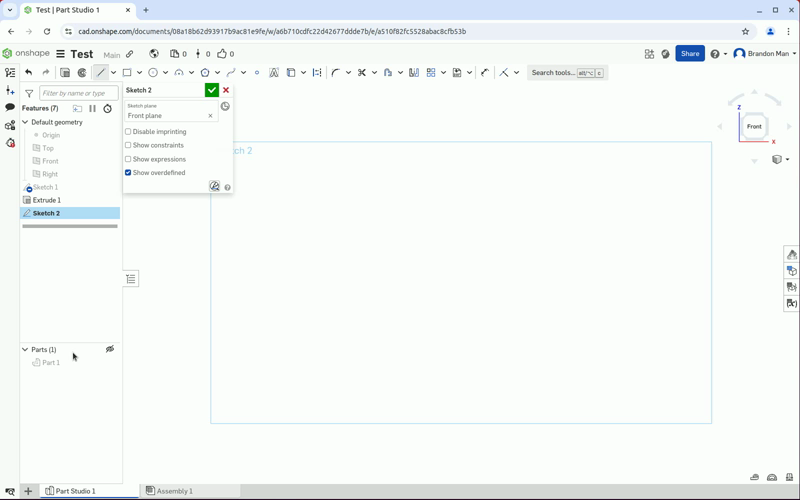
mouse_move(349, 291)
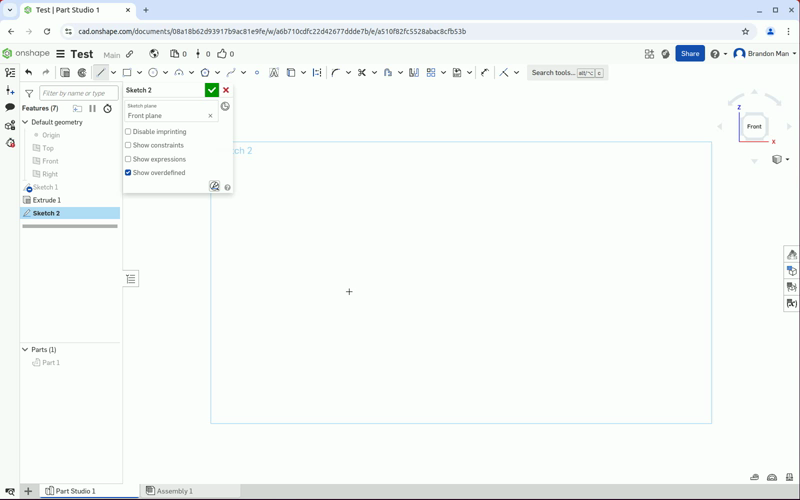
click(349, 291)
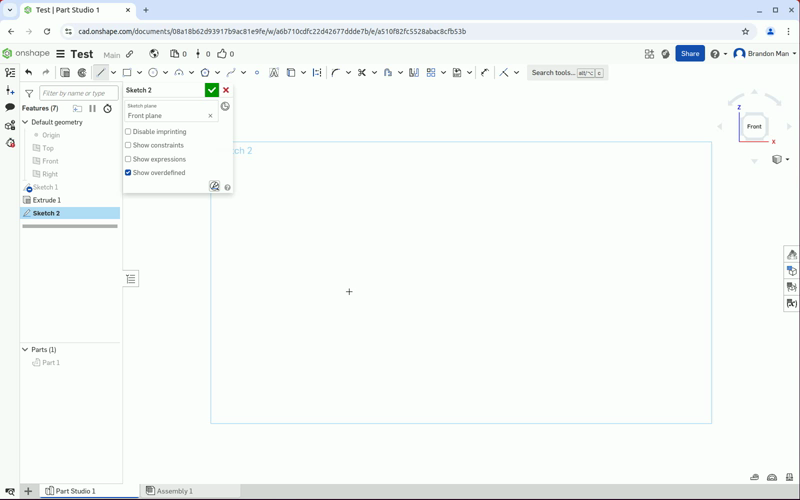
key_up(shift)
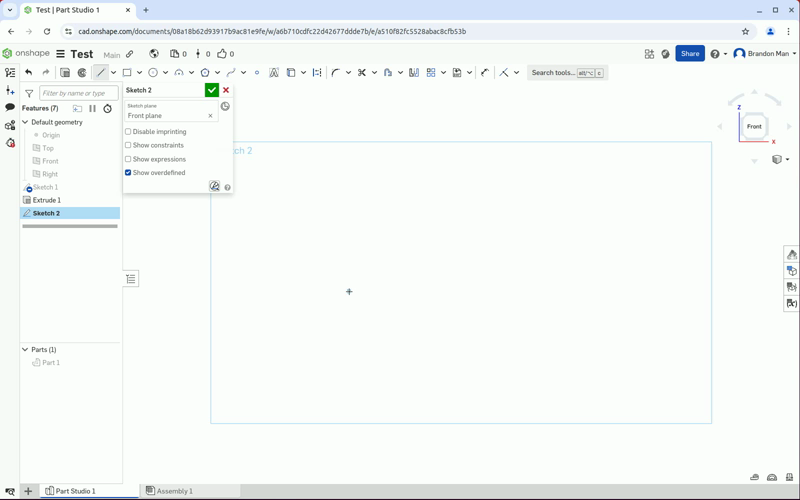
key_down(shift)
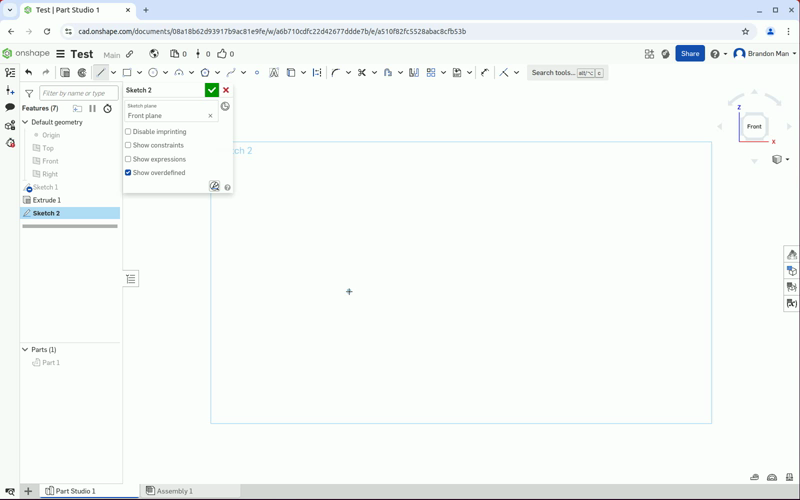
mouse_move(522, 291)
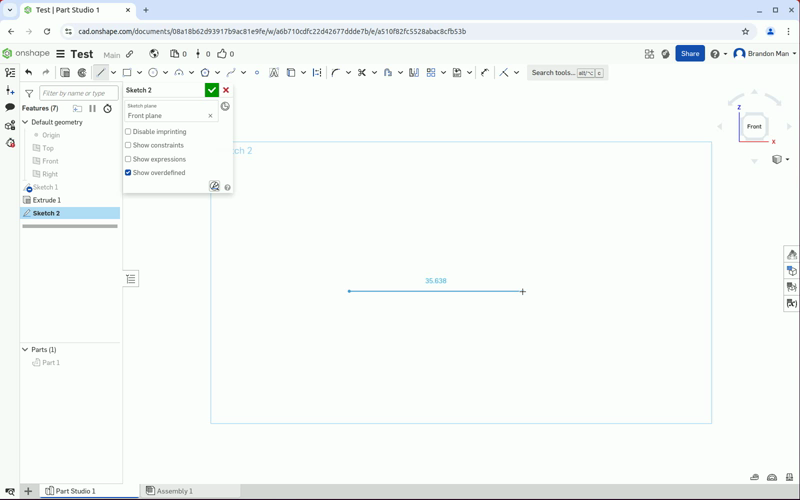
click(522, 291)
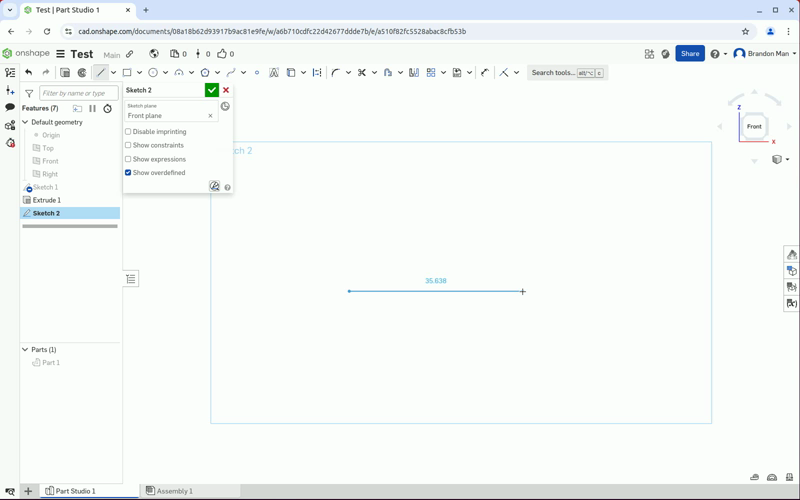
key_up(shift)
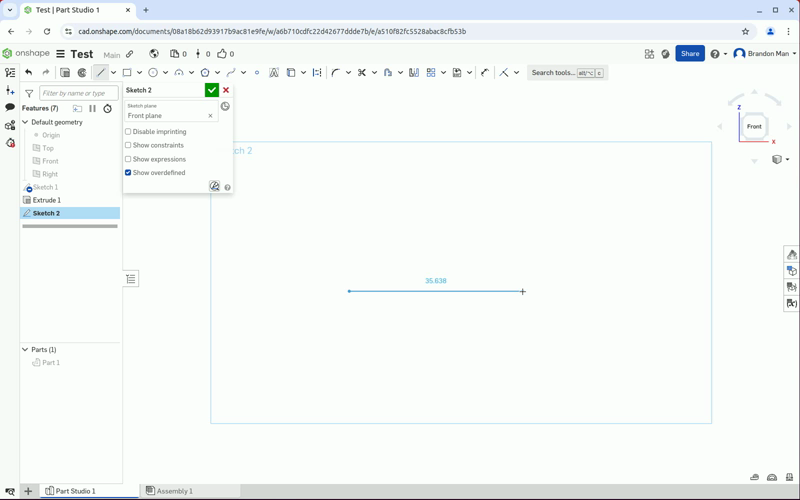
key_down(shift)
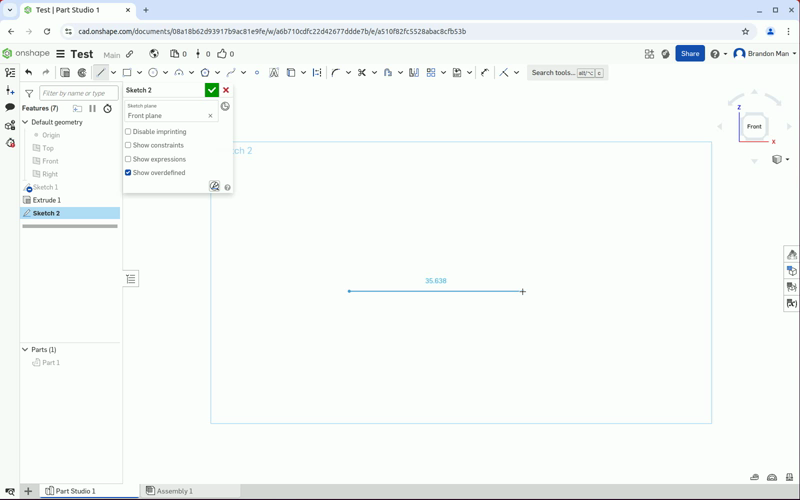
mouse_move(552, 291)
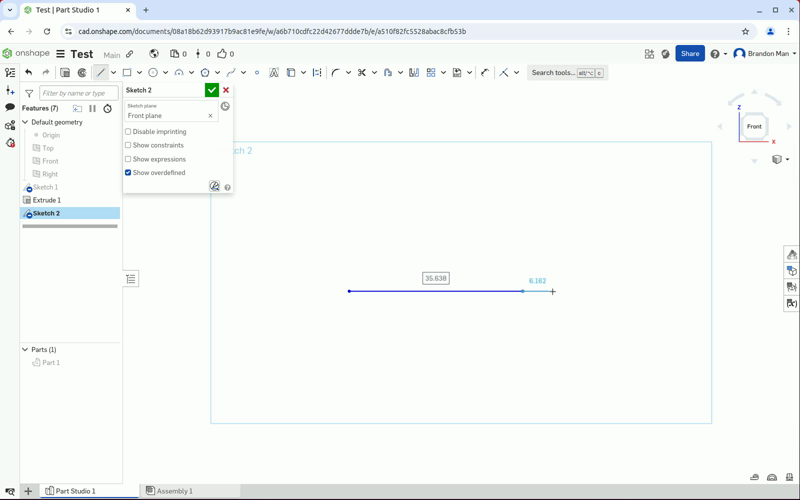
mouse_move(524, 291)
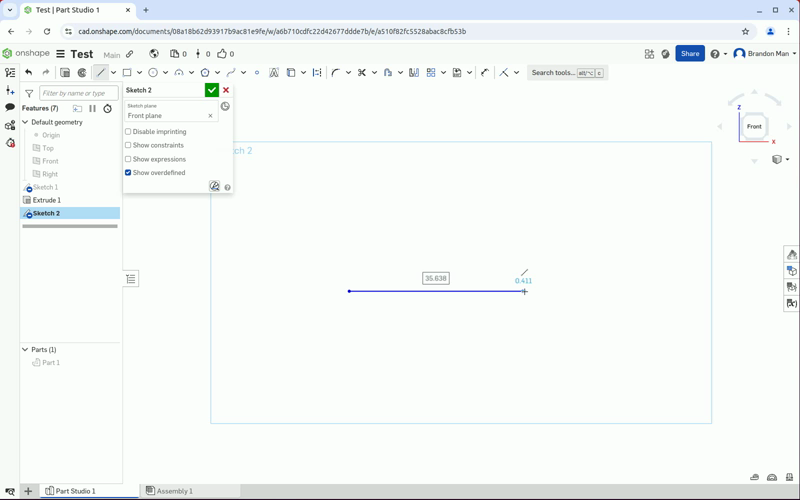
scroll(6)
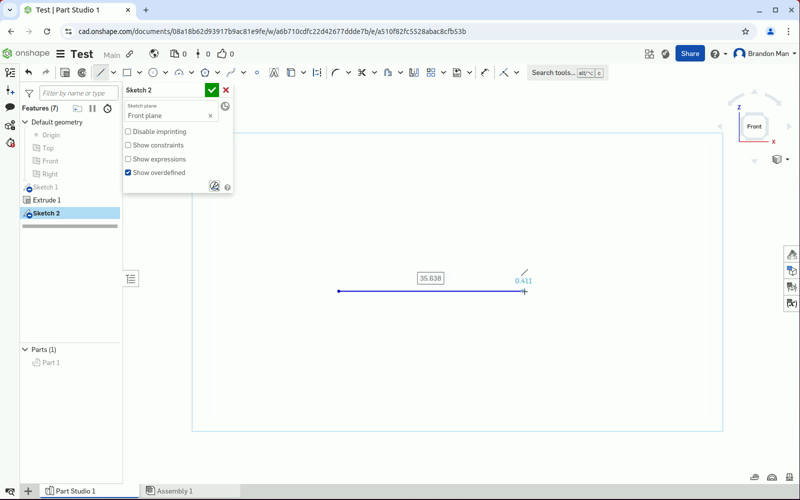
scroll(6)
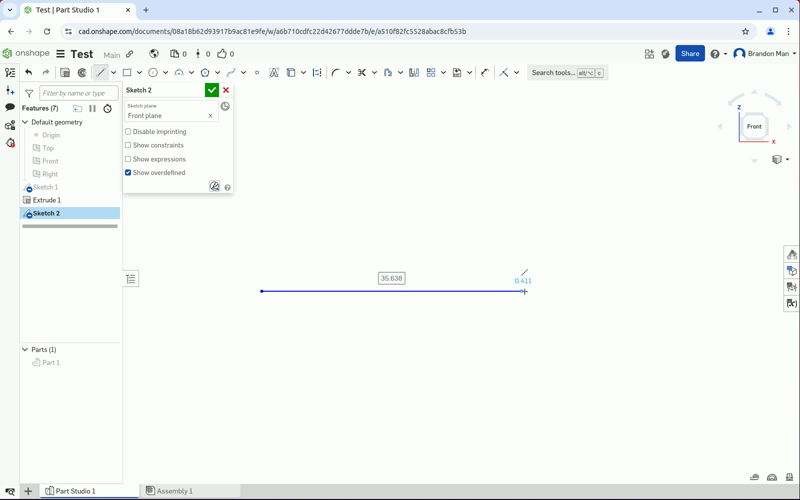
scroll(6)
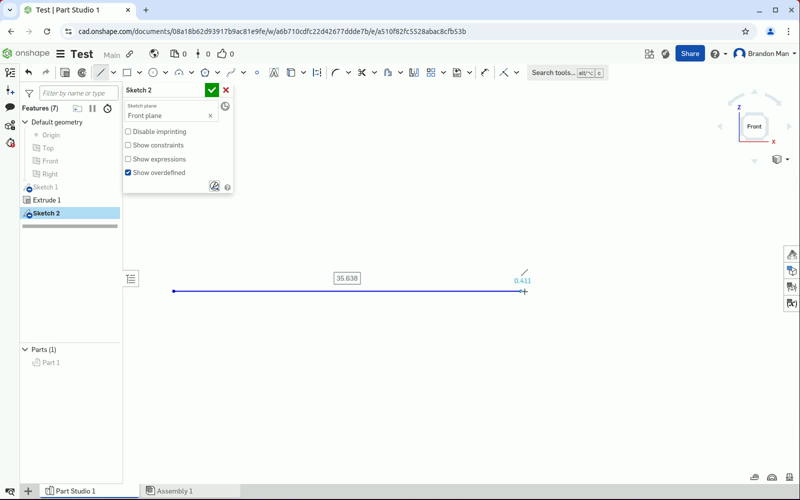
scroll(6)
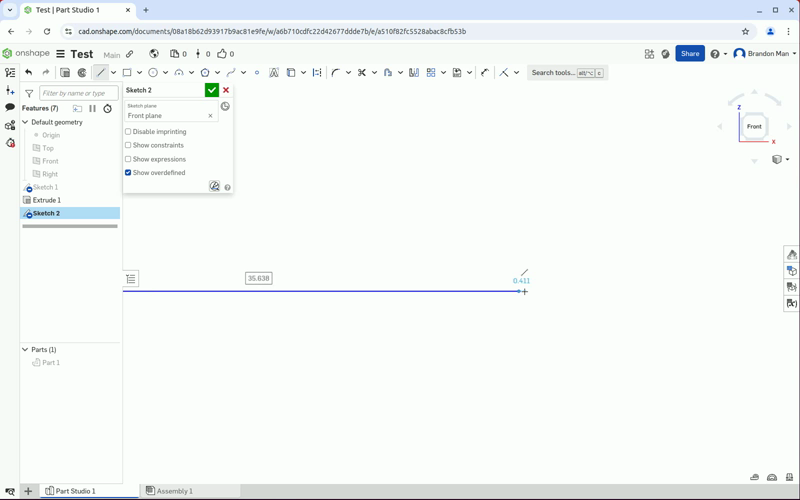
scroll(6)
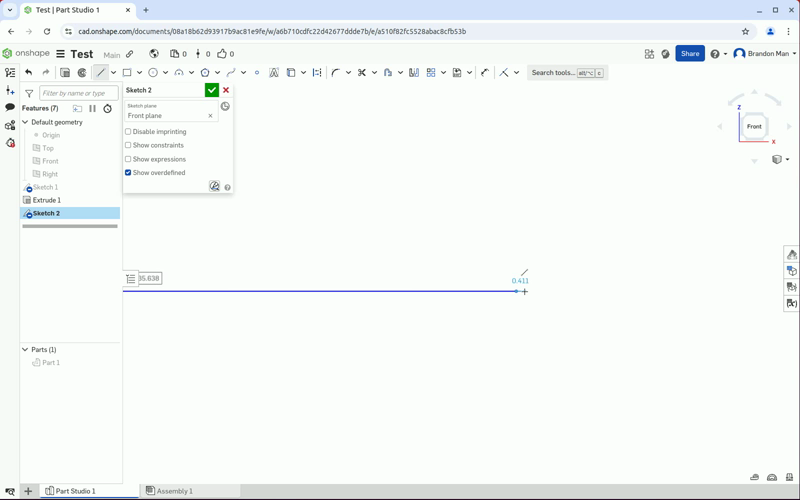
scroll(6)
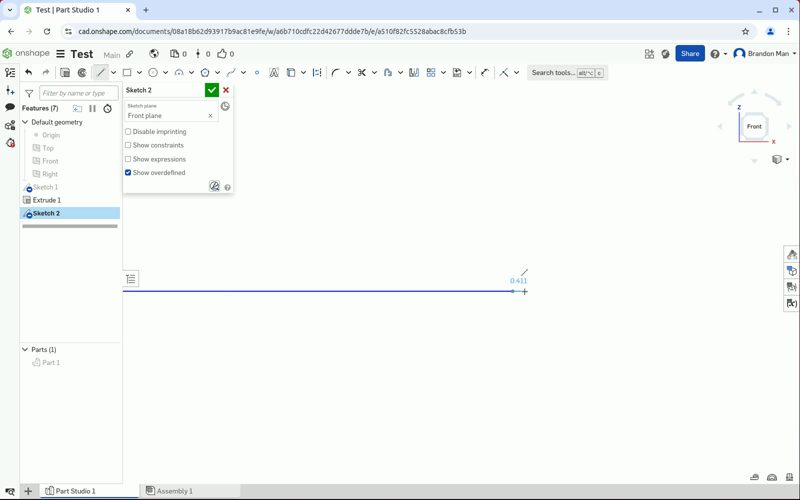
scroll(6)
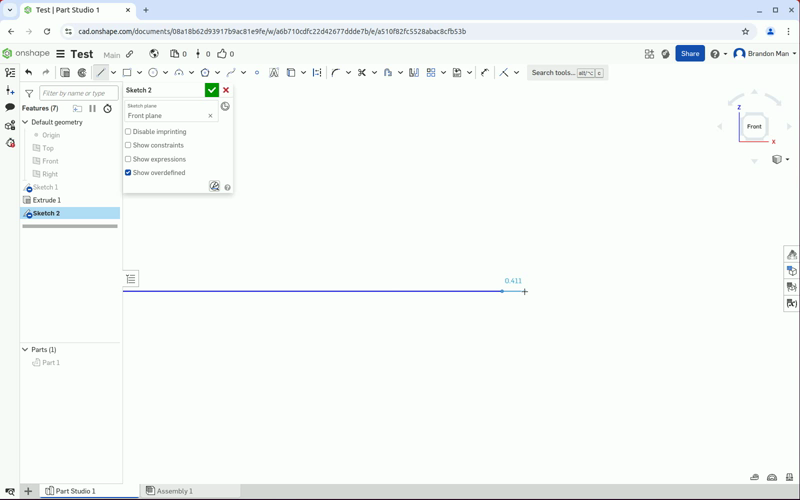
click(524, 291)
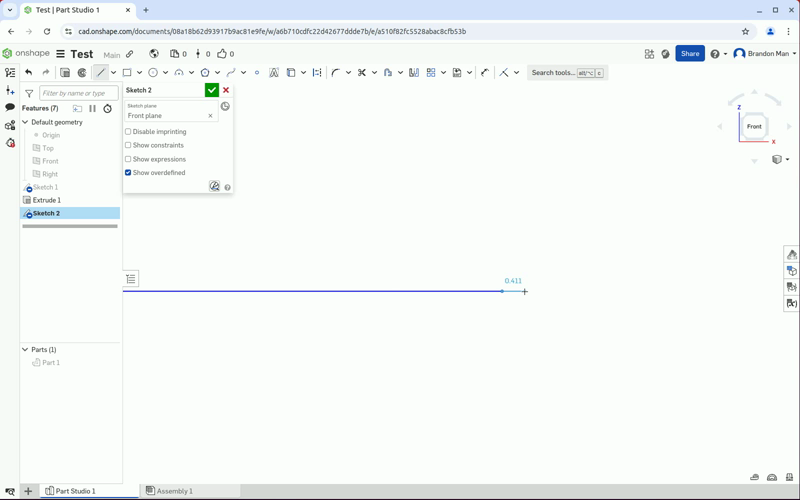
scroll(-6)
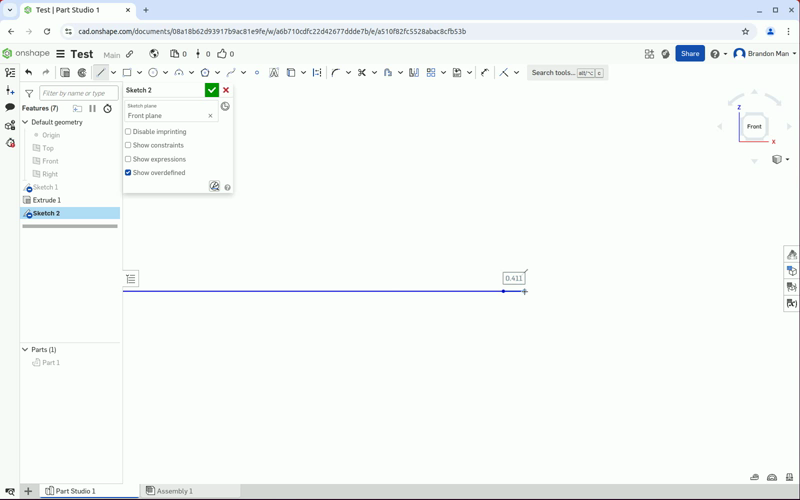
scroll(-6)
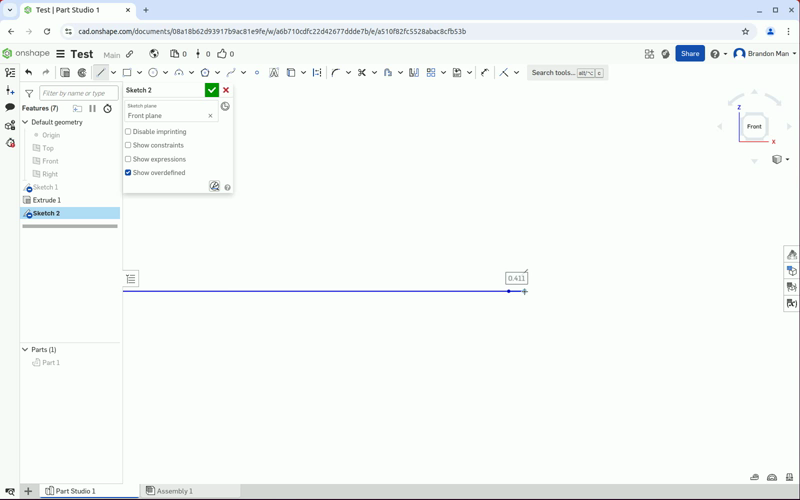
scroll(-6)
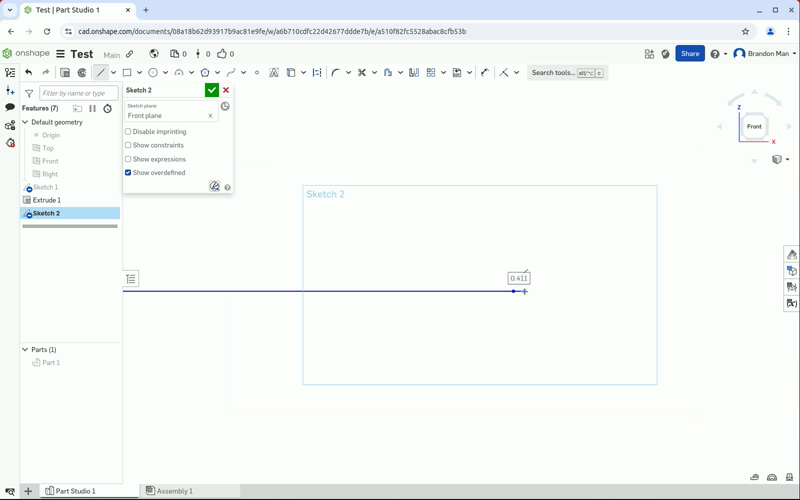
scroll(-6)
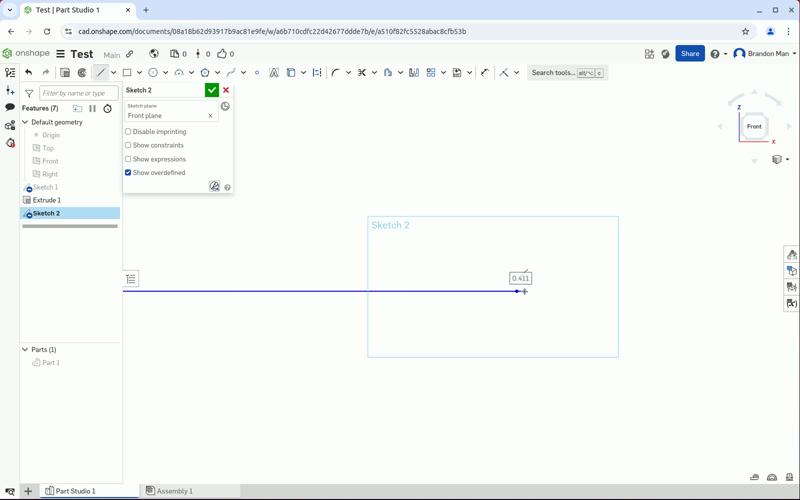
scroll(-6)
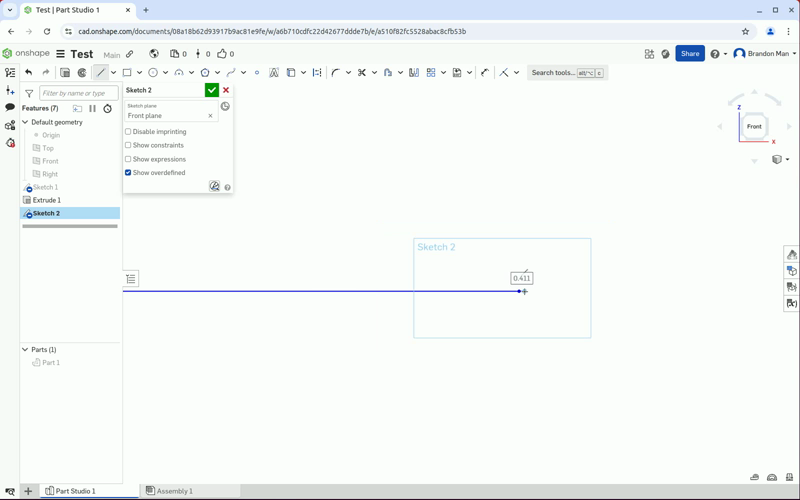
scroll(-6)
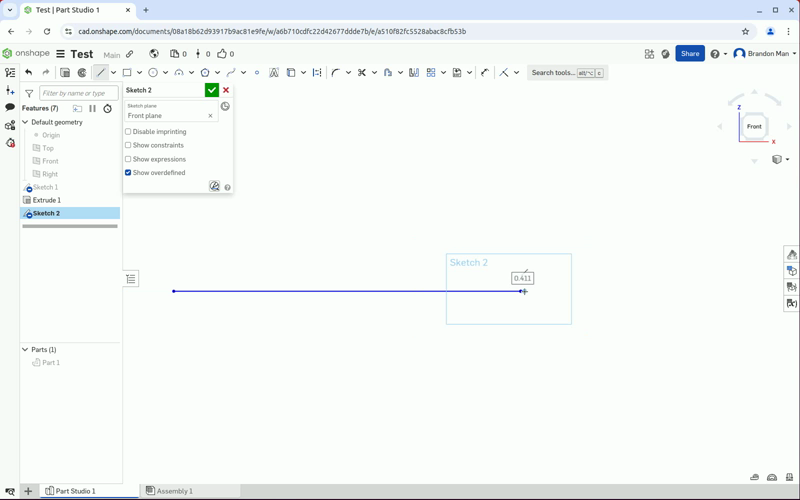
scroll(-6)
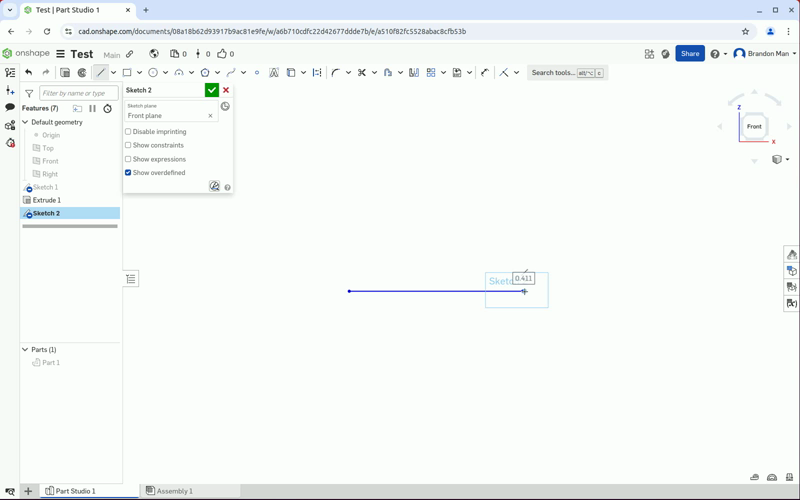
key_up(shift)
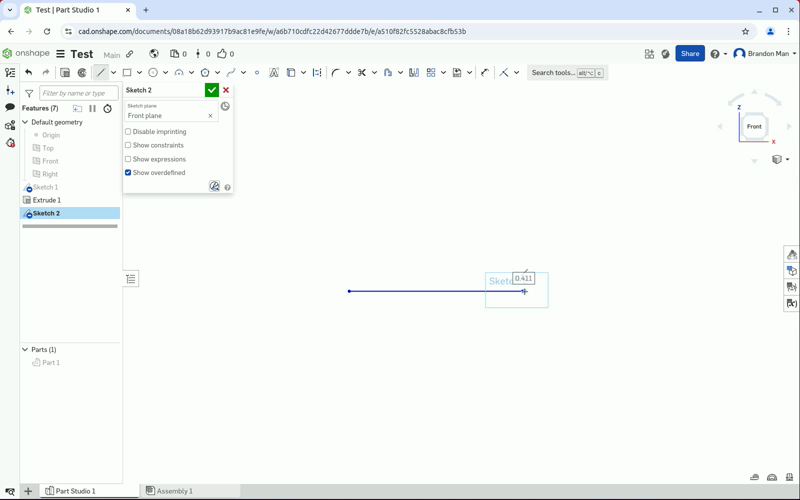
key_down(shift)
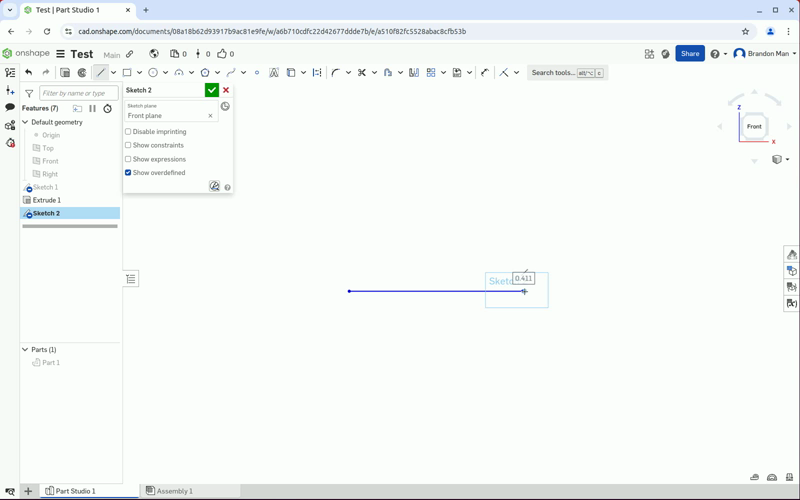
mouse_move(524, 224)
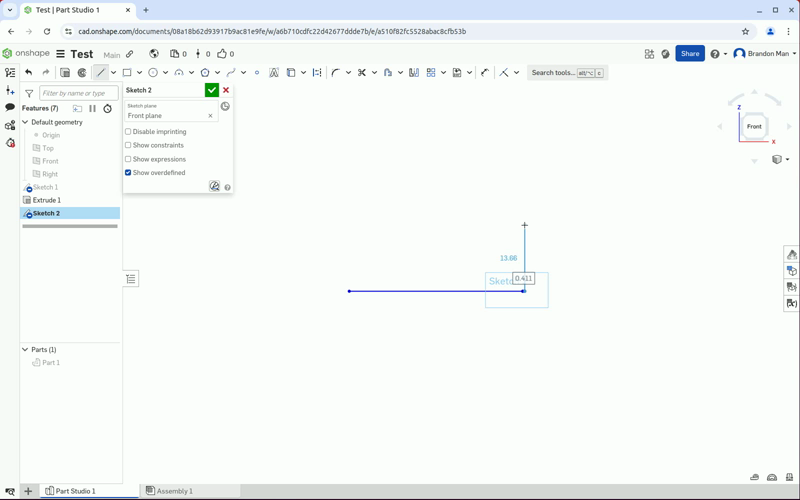
click(524, 224)
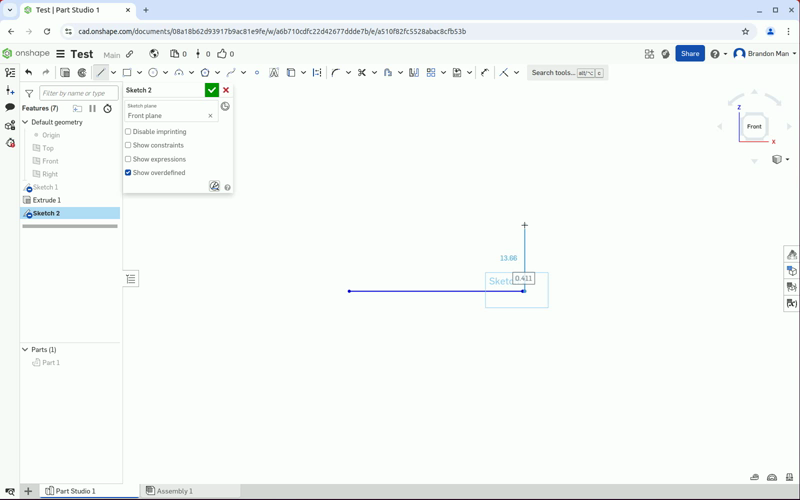
key_up(shift)
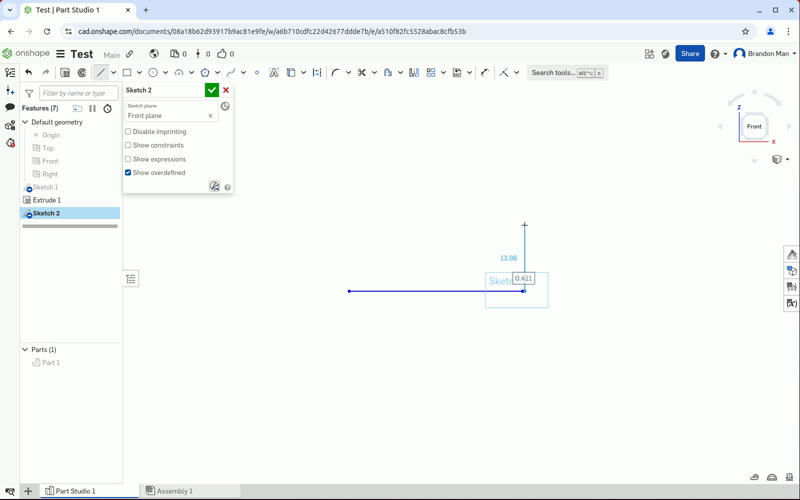
key_down(shift)
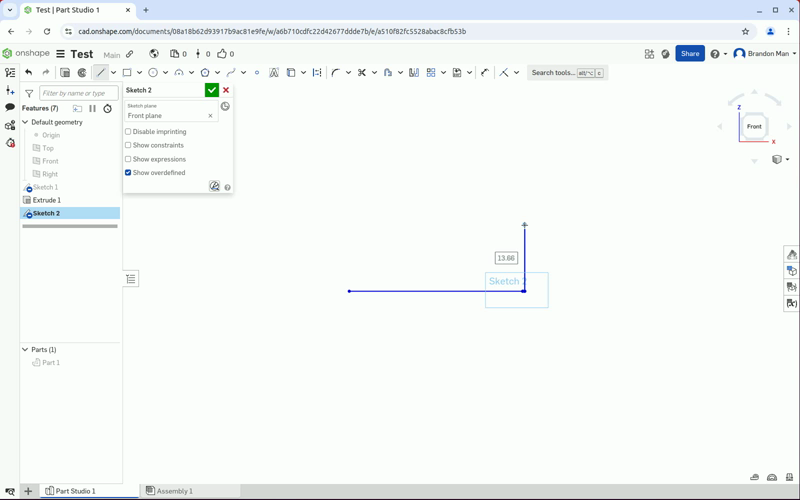
mouse_move(349, 224)
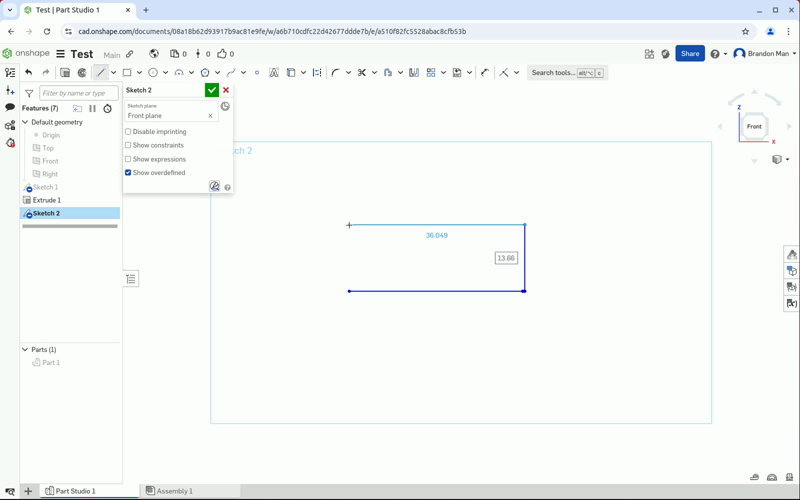
click(349, 224)
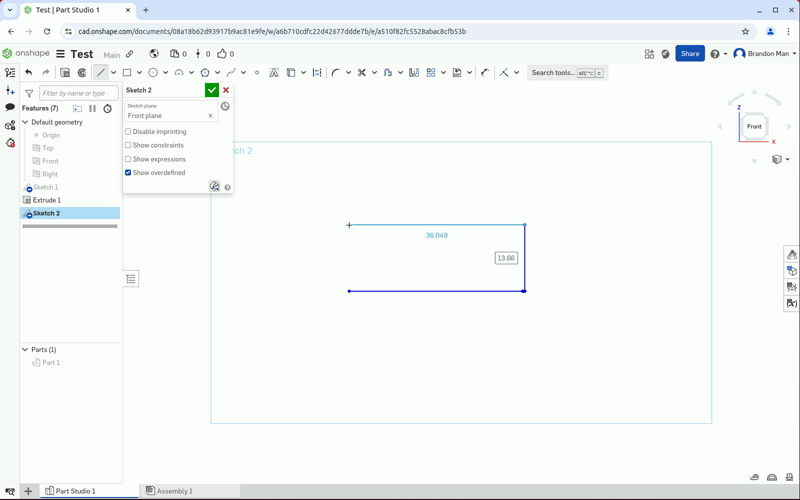
key_up(shift)
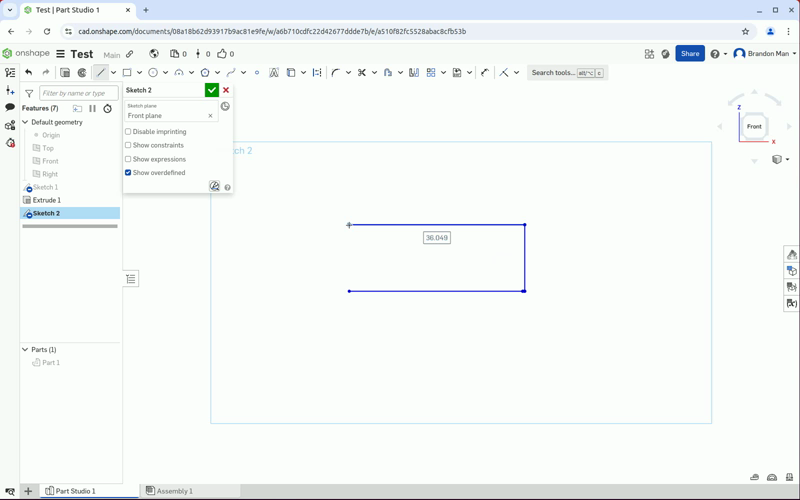
key_down(shift)
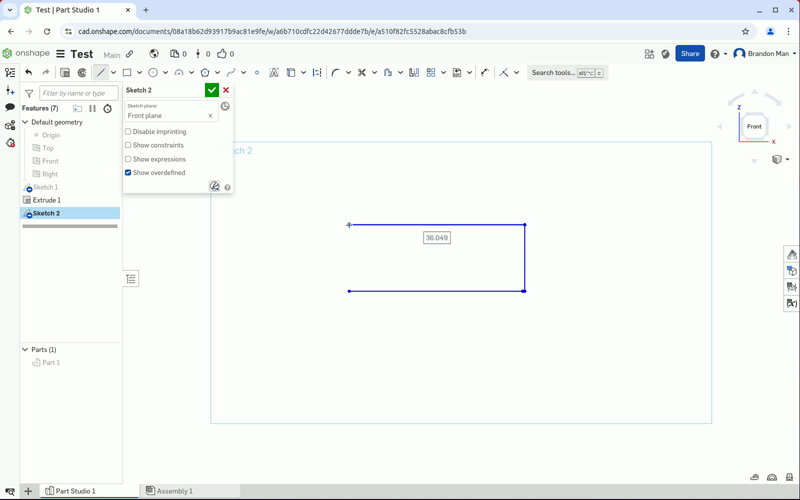
mouse_move(349, 291)
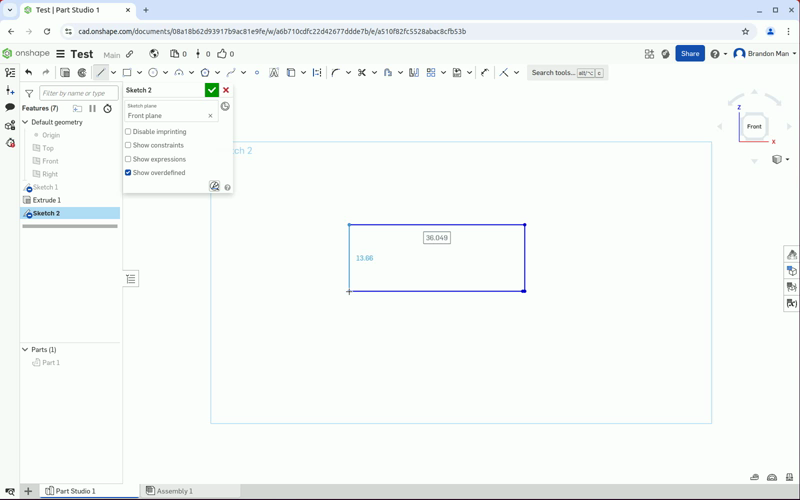
key_up(shift)
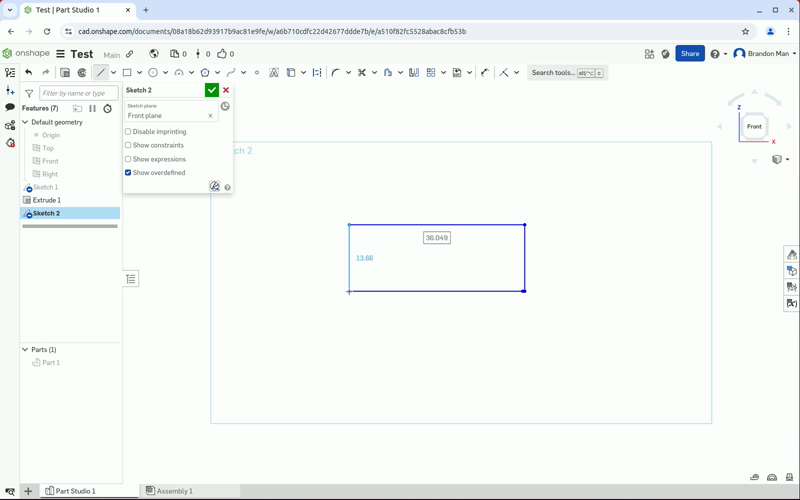
click(349, 291)
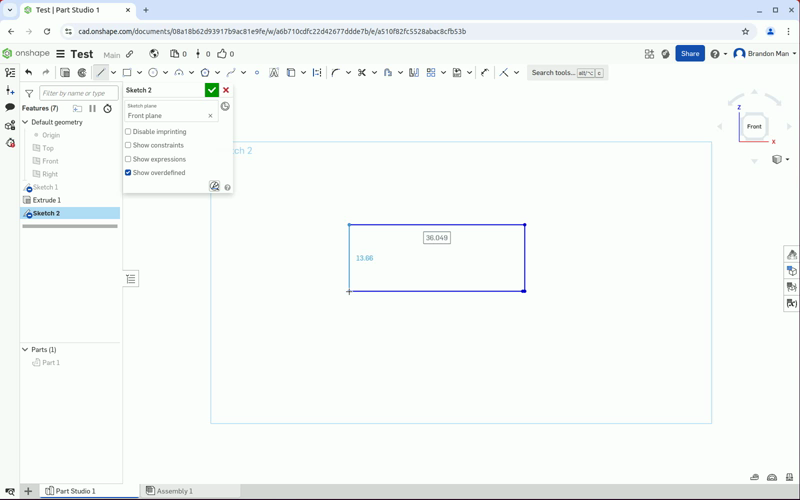
key(esc)
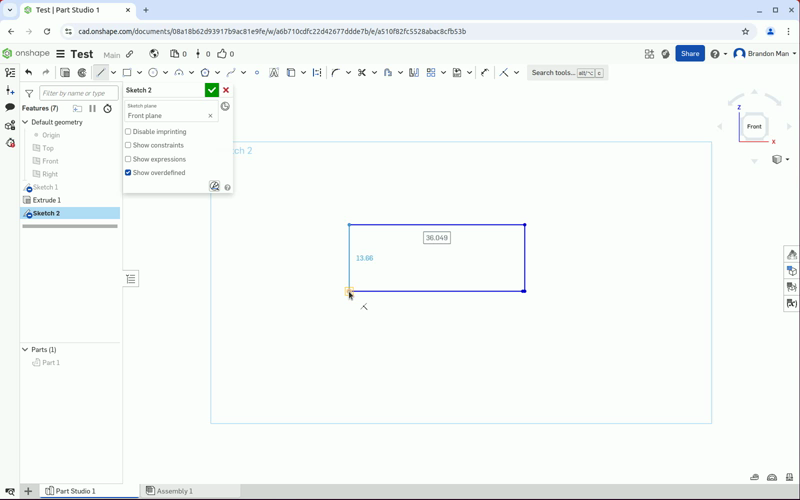
mouse_move(474, 237)
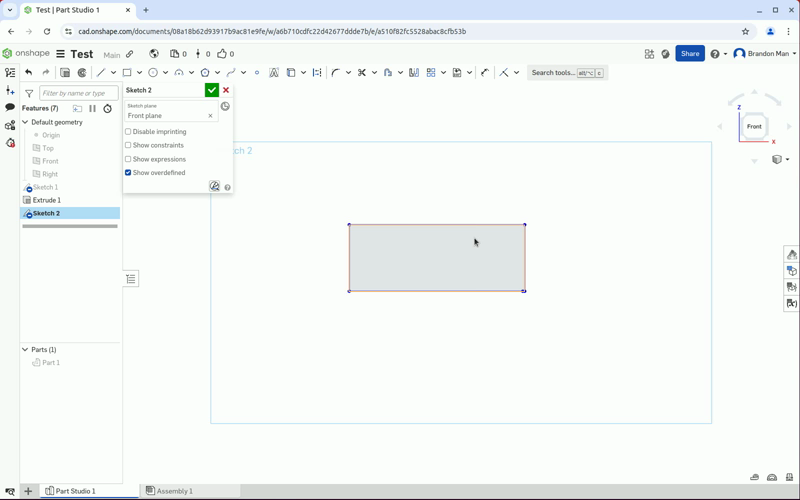
click(474, 237)
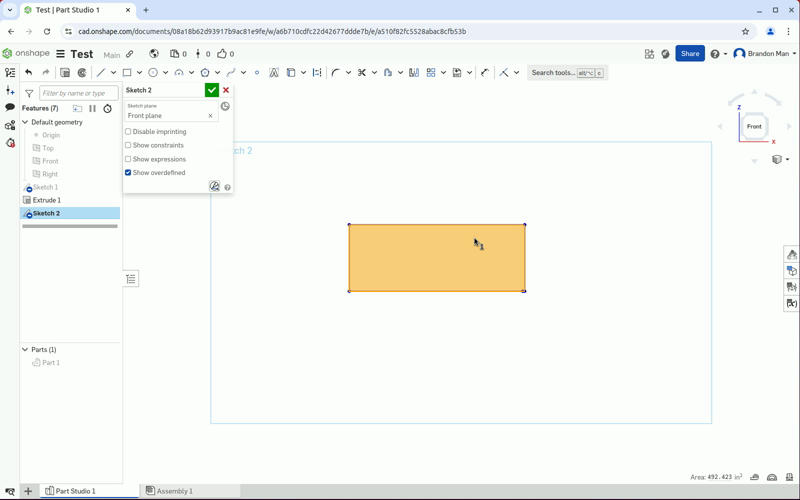
mouse_move(73, 352)
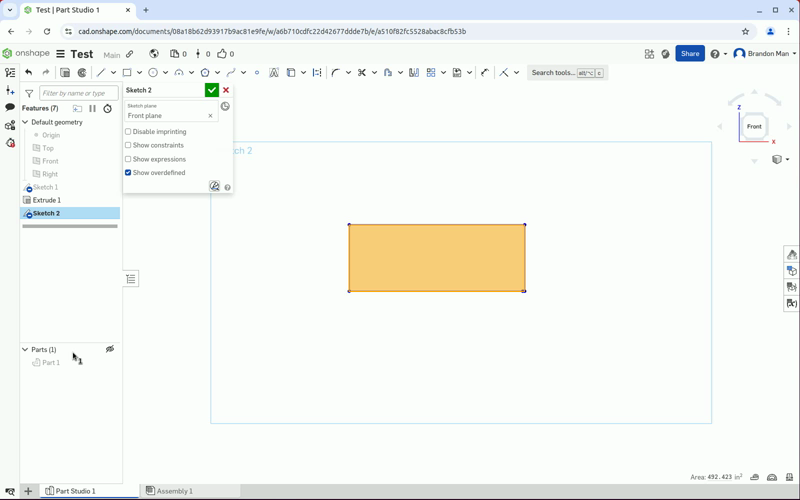
key(shift+y)
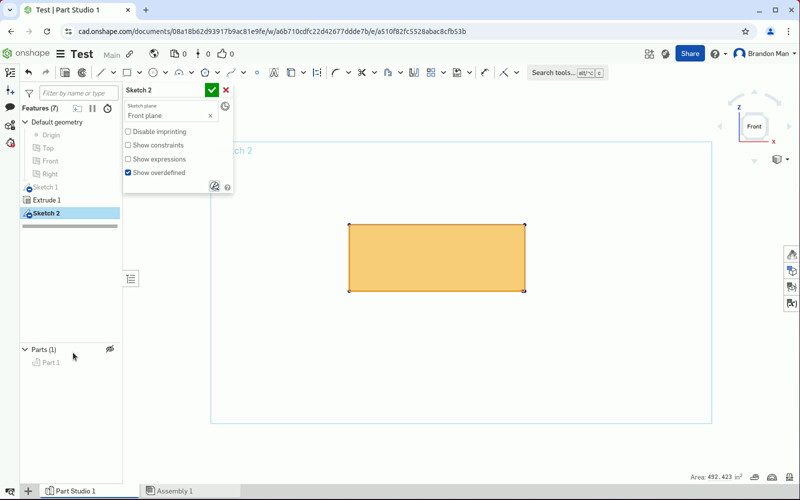
key(shift+e)
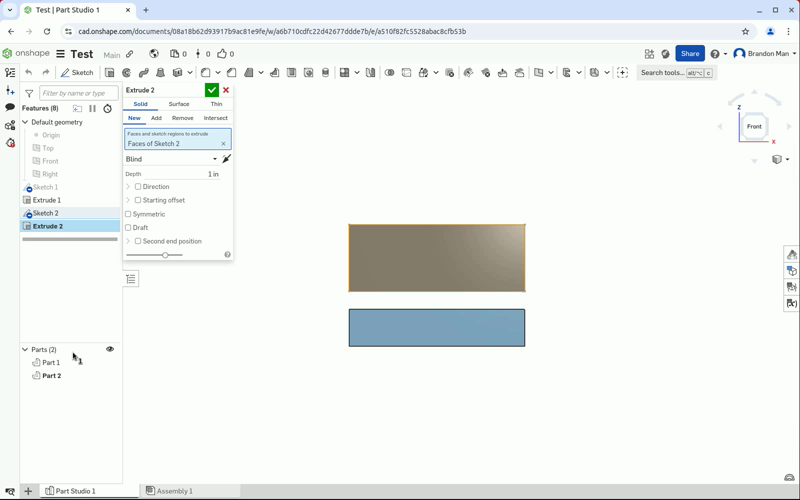
mouse_move(143, 106)
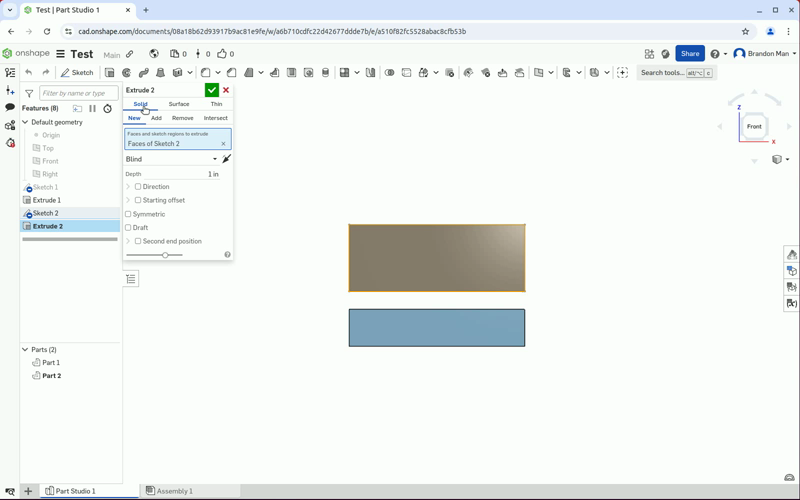
click(143, 106)
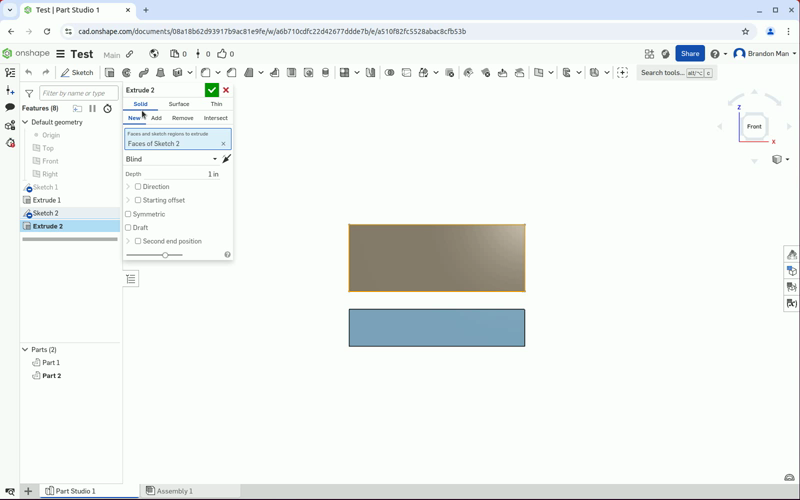
mouse_move(137, 120)
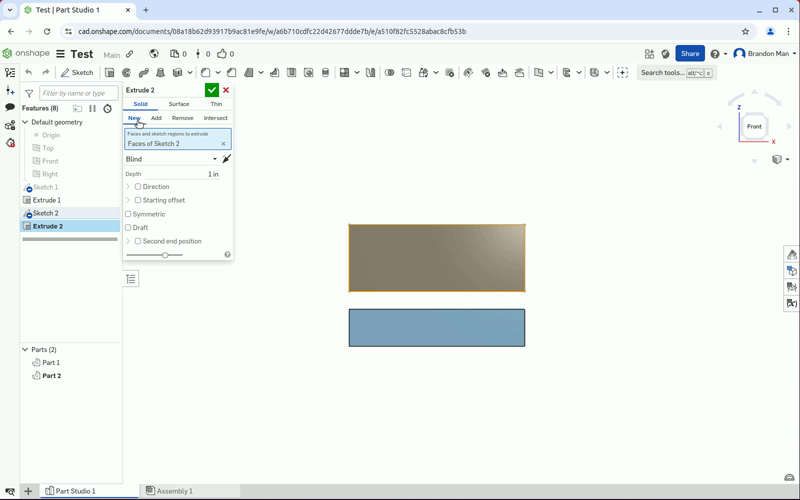
click(137, 120)
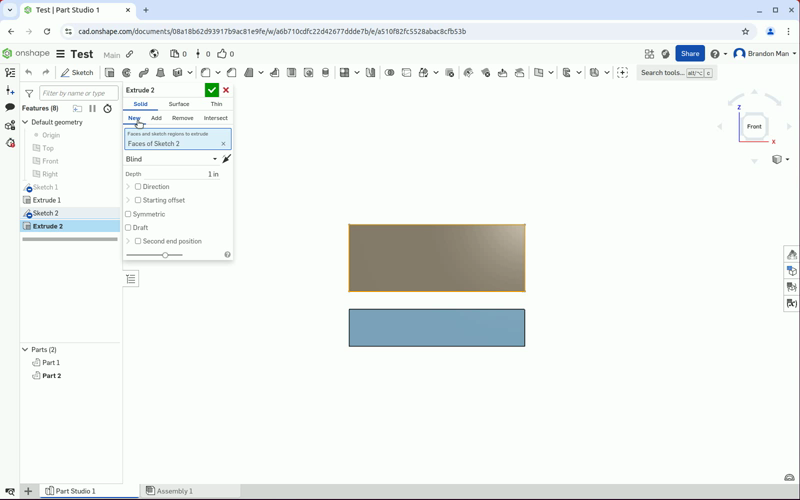
key(tab, 4)
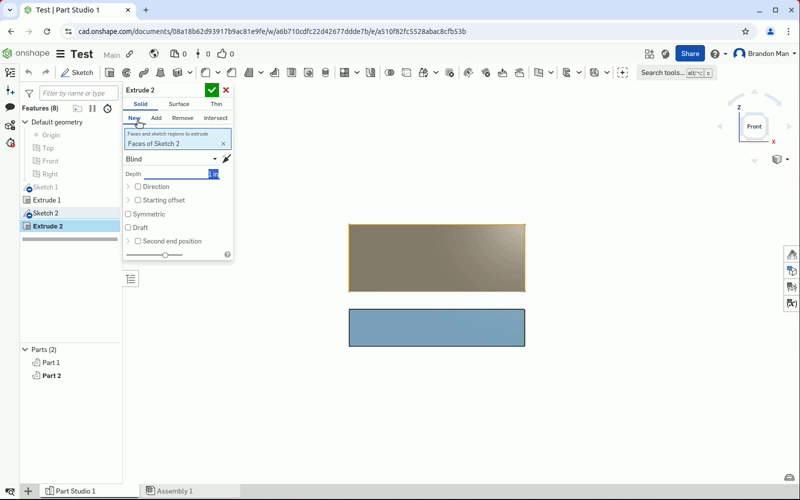
text(4.333)
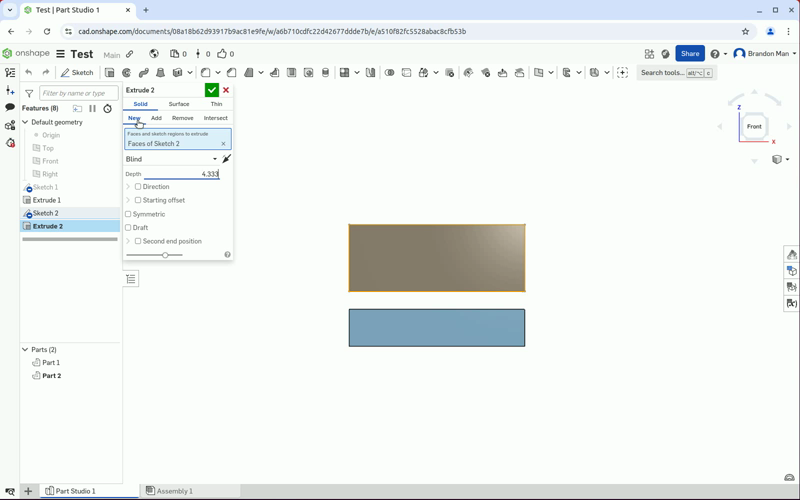
key(enter)
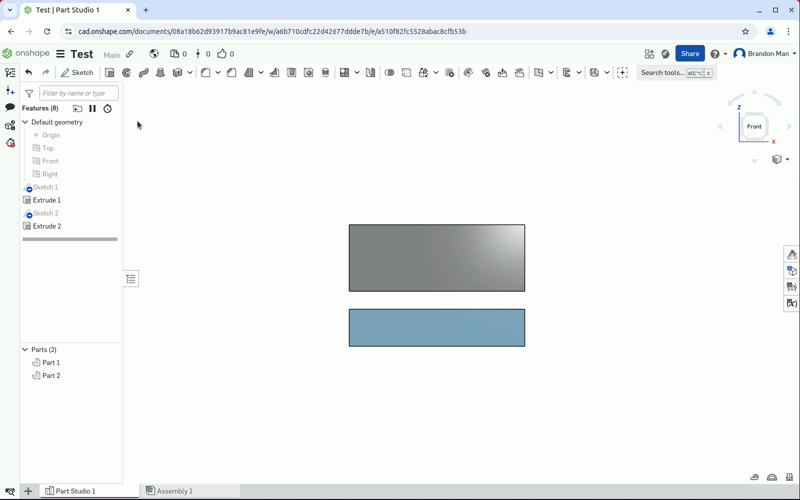
key(shift+h)
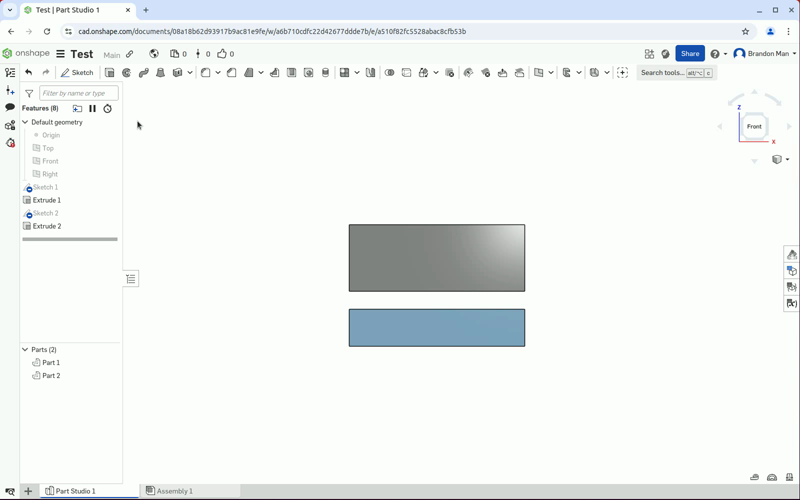
key(shift+h)
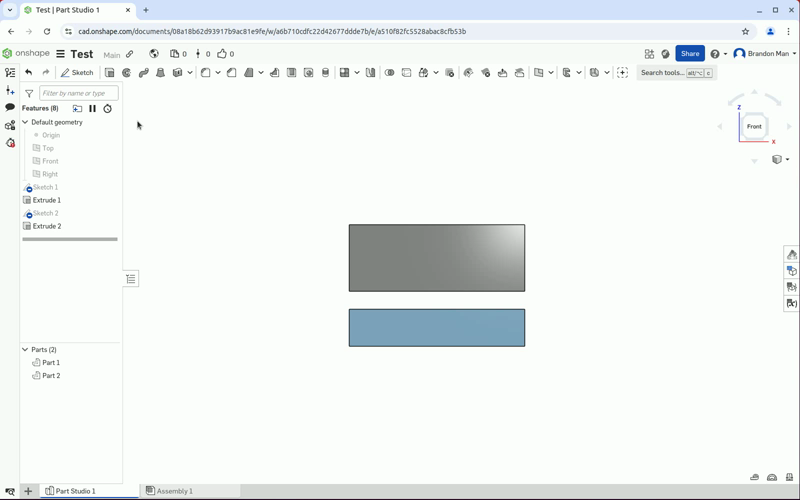
mouse_move(73, 189)
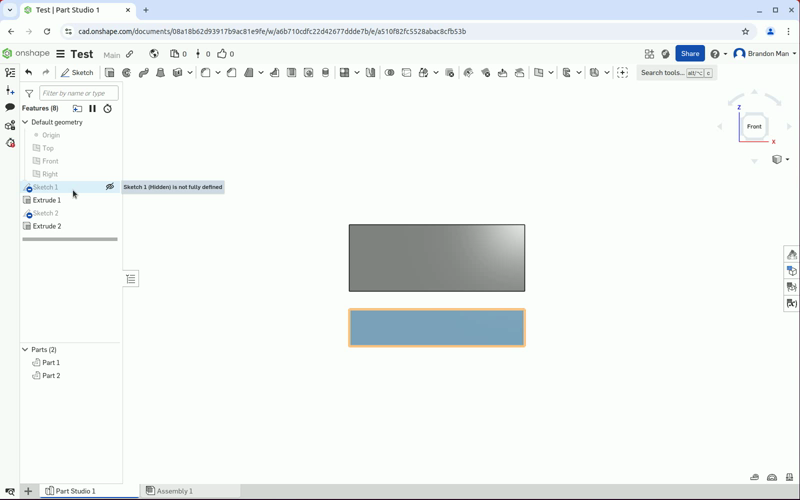
click(73, 189)
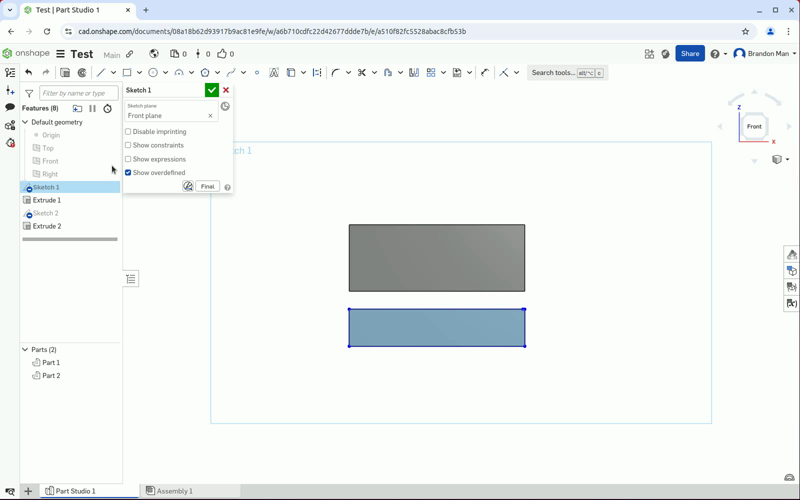
mouse_move(229, 92)
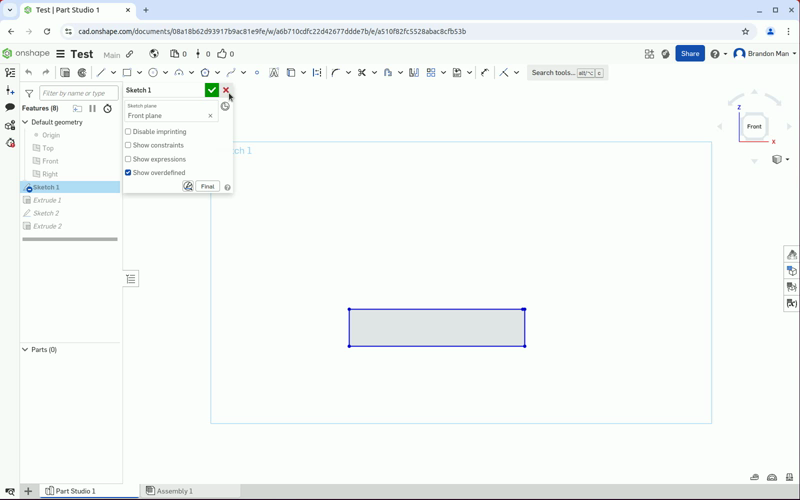
click(229, 92)
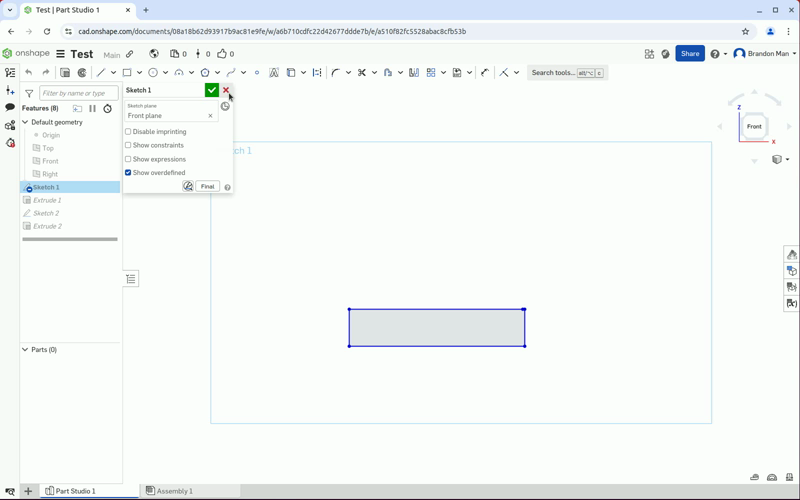
key(shift+s)
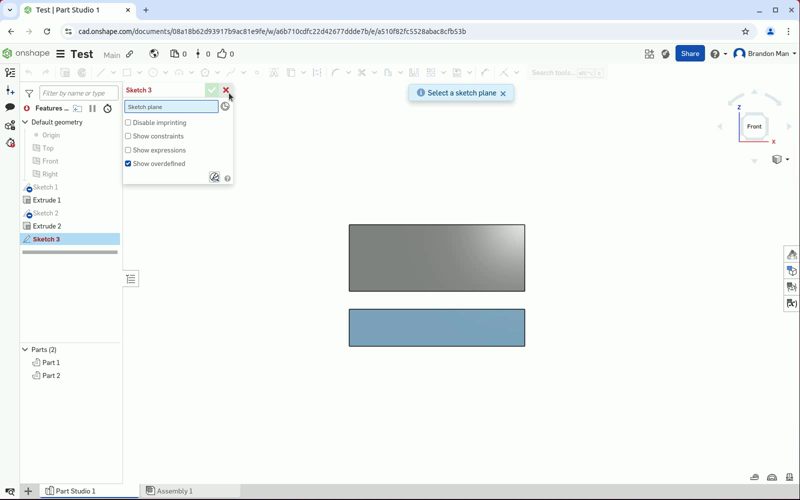
mouse_move(73, 163)
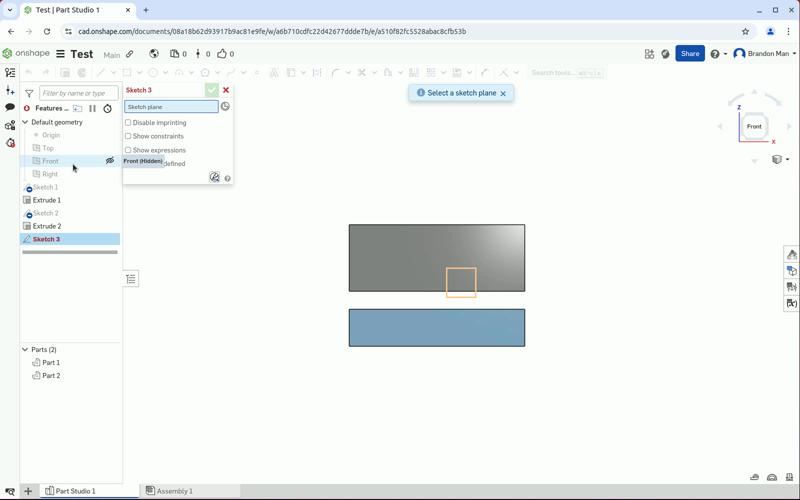
click(73, 163)
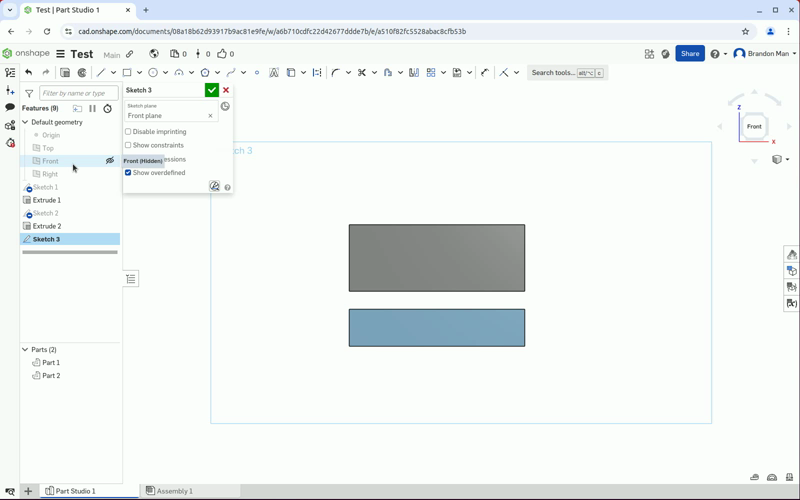
mouse_move(73, 352)
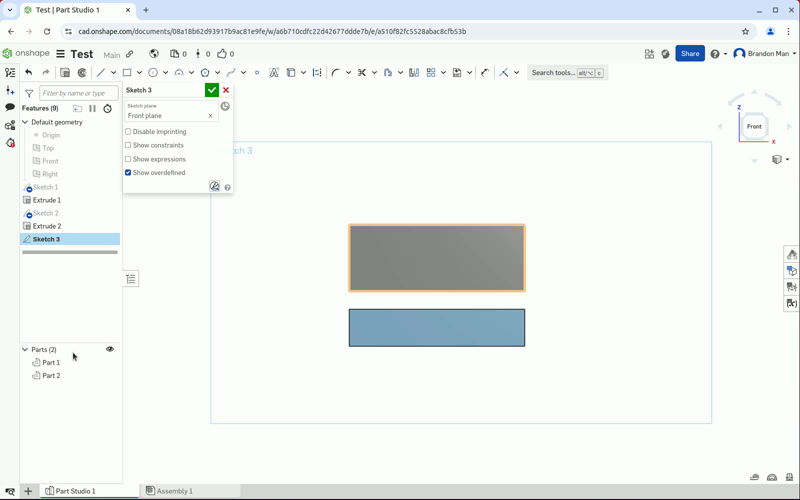
key(y)
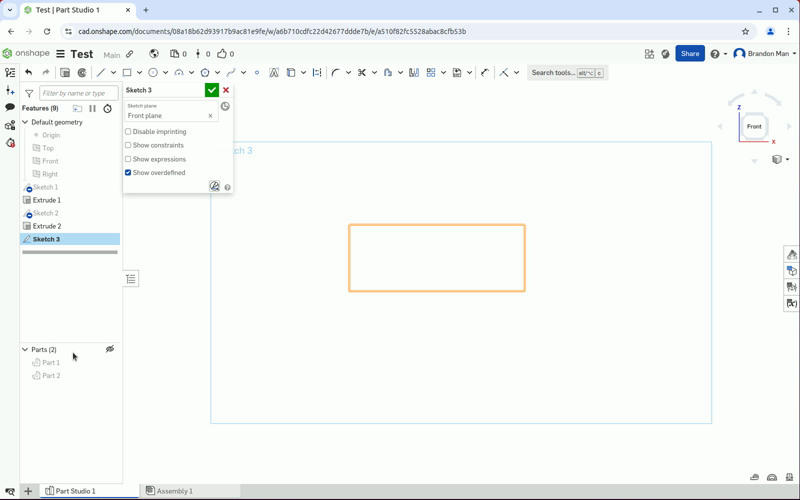
key(l)
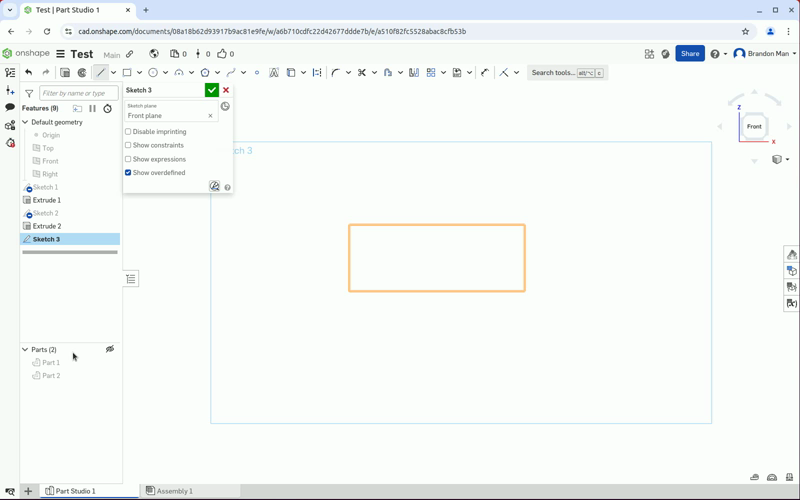
key_down(shift)
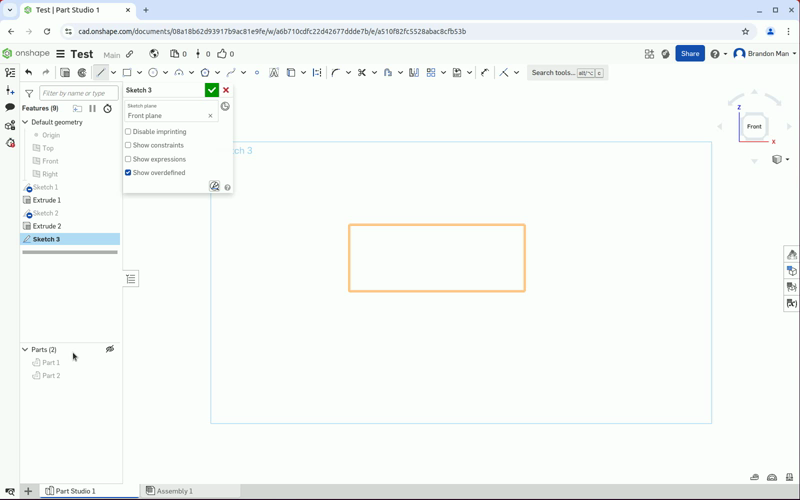
mouse_move(349, 308)
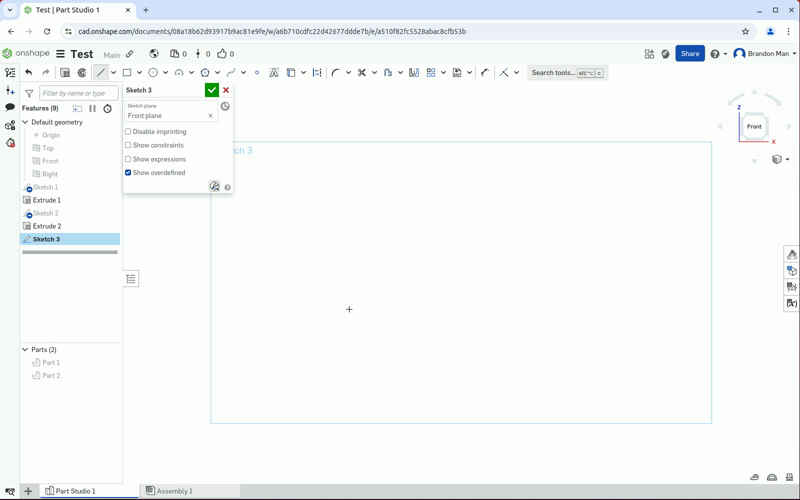
click(349, 308)
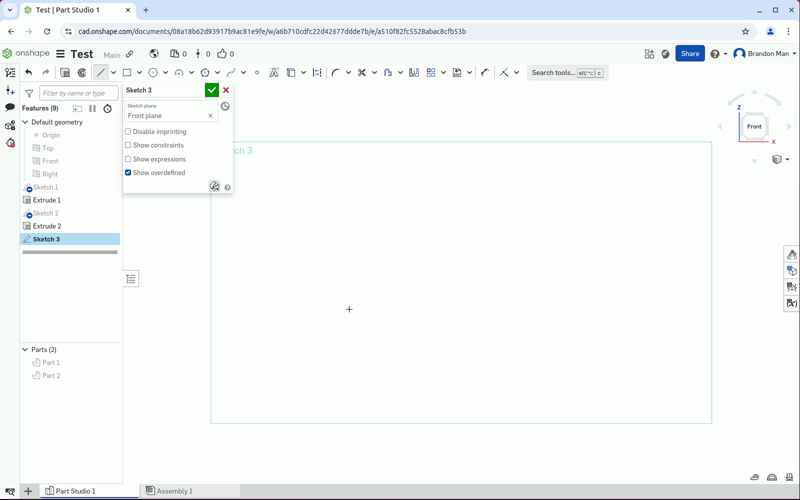
key_up(shift)
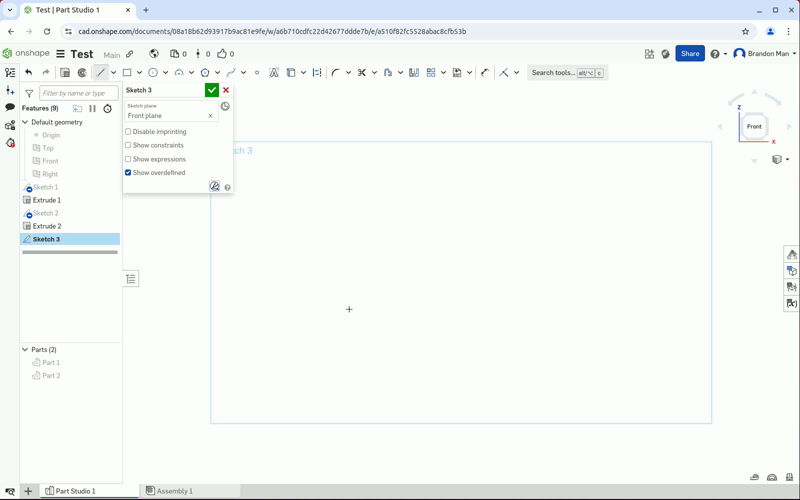
key_down(shift)
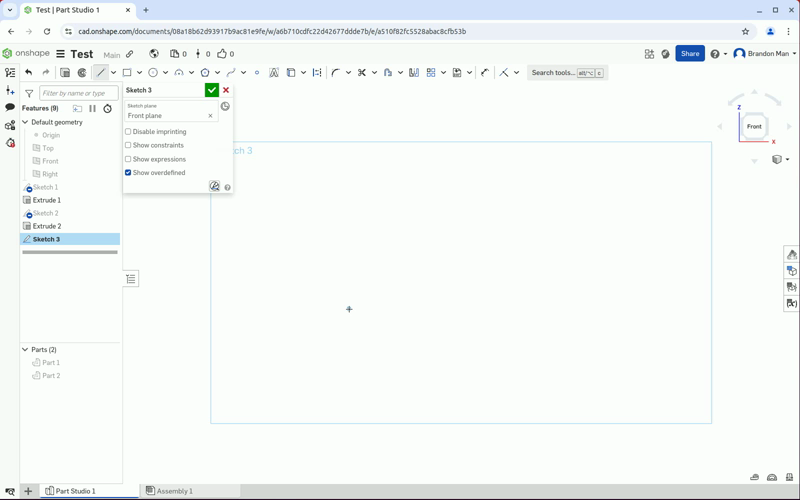
mouse_move(522, 308)
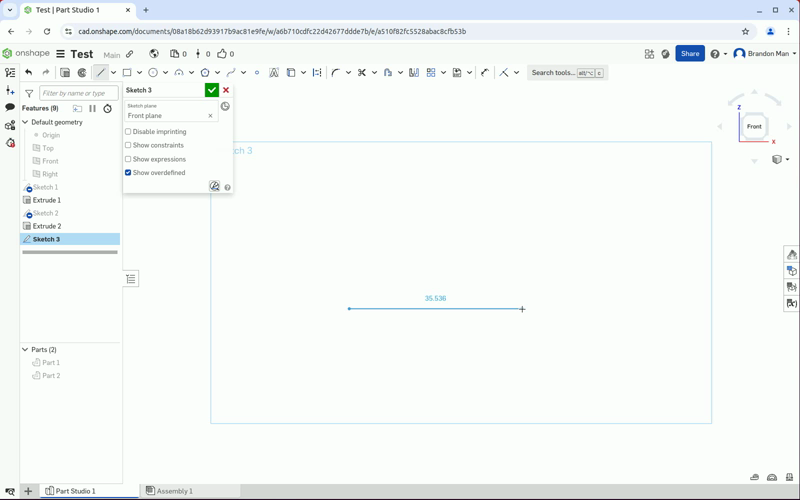
click(522, 308)
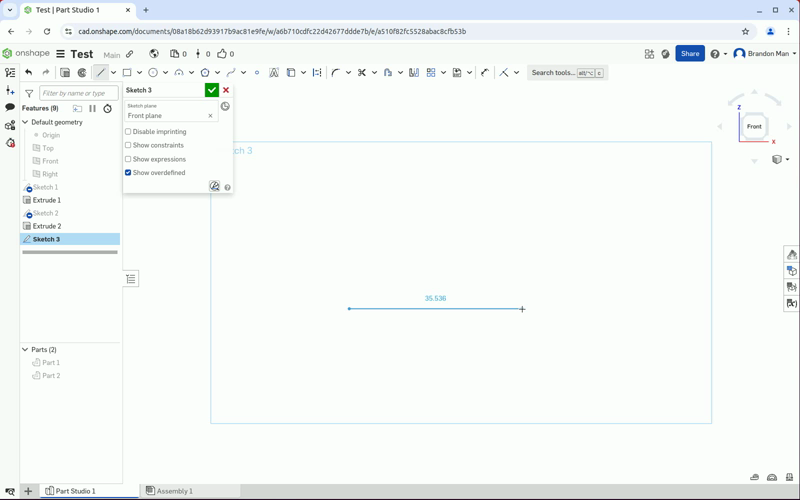
key_up(shift)
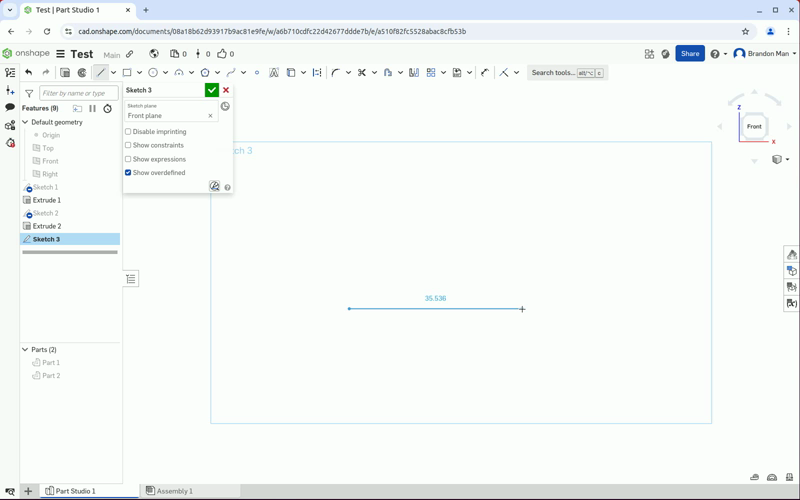
key_down(shift)
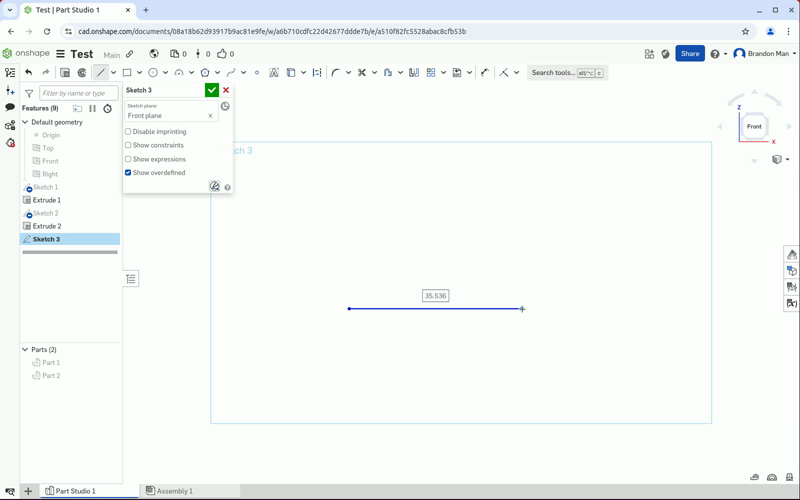
mouse_move(552, 308)
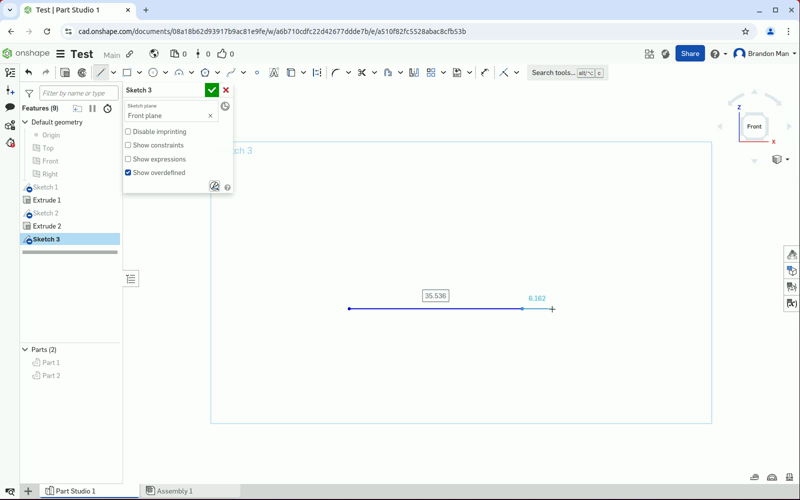
mouse_move(522, 290)
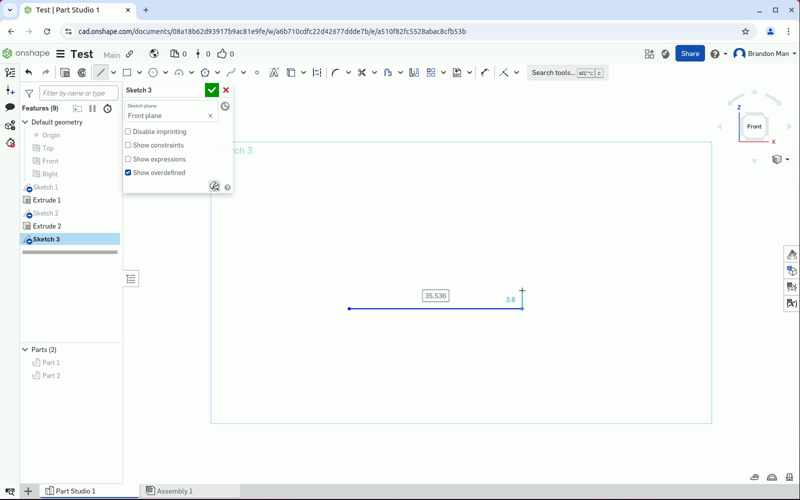
click(522, 290)
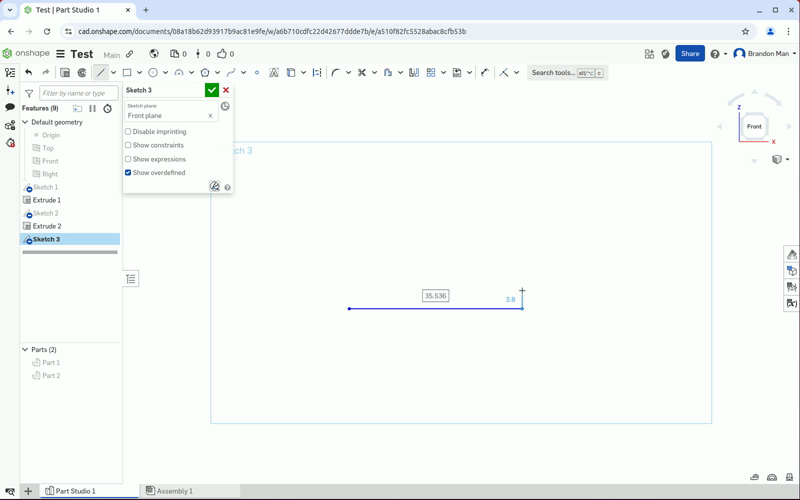
key_up(shift)
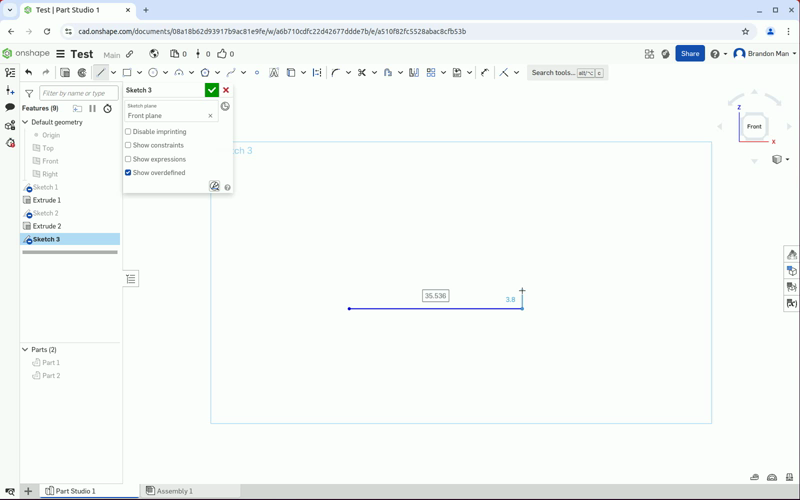
key_down(shift)
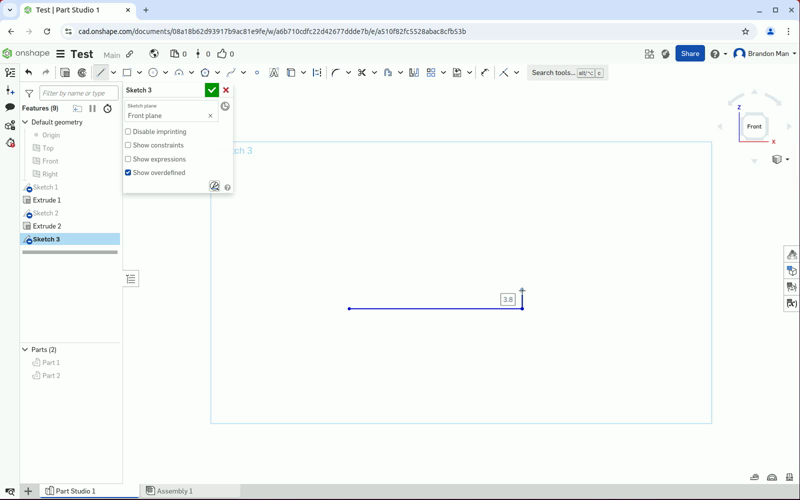
mouse_move(349, 290)
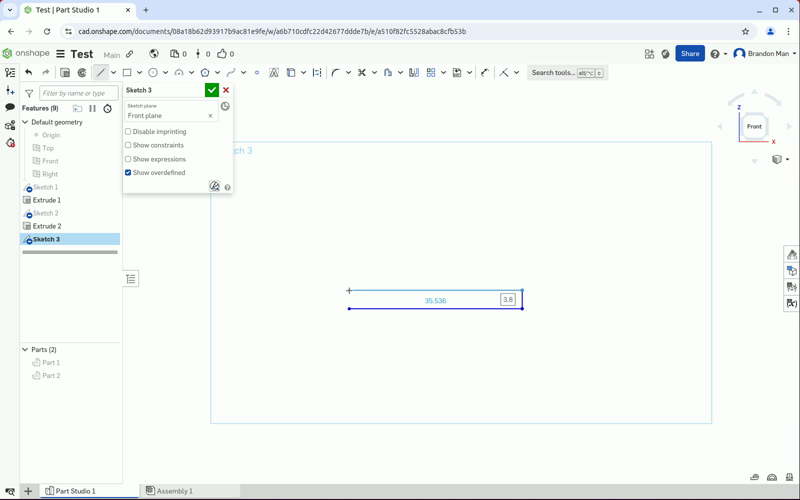
click(349, 290)
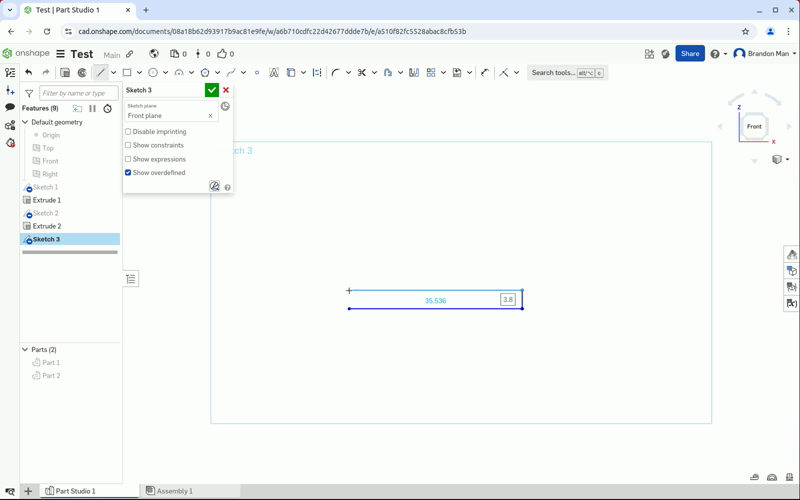
key_up(shift)
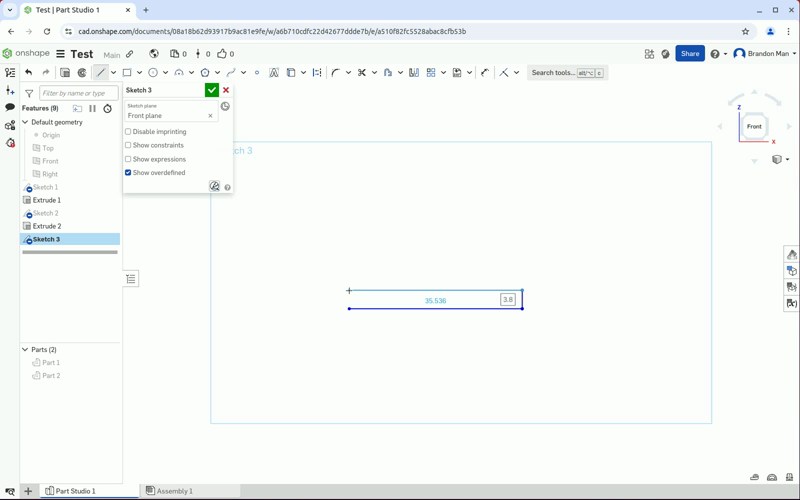
mouse_move(379, 290)
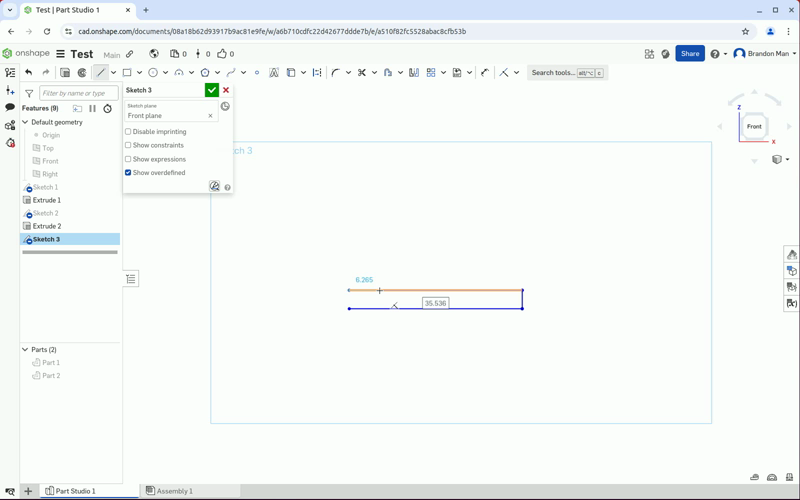
key_down(shift)
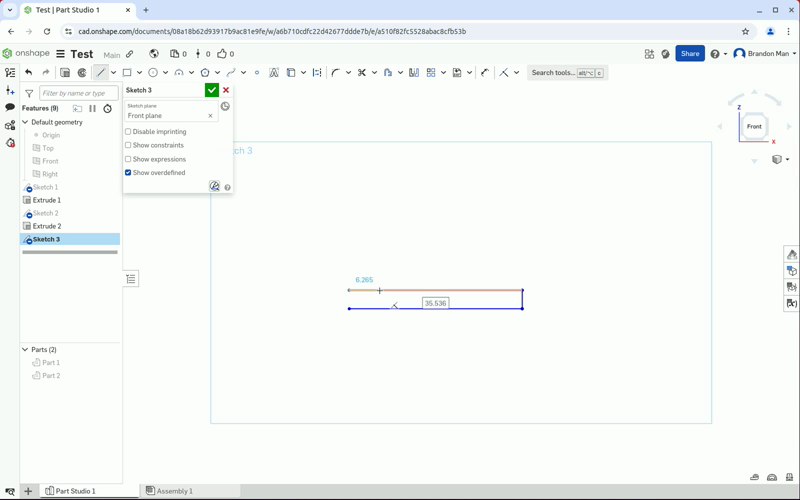
mouse_move(349, 308)
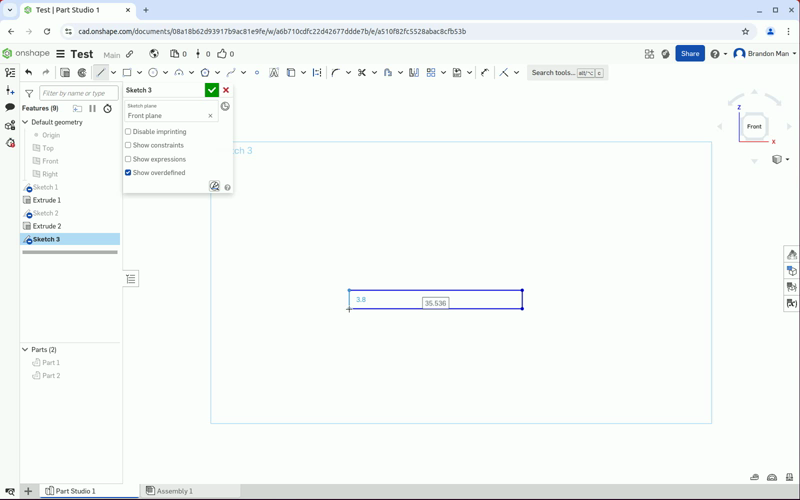
key_up(shift)
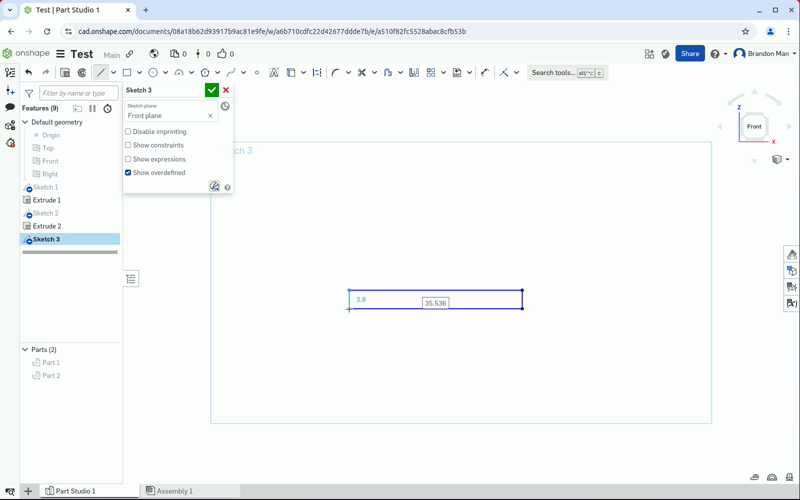
click(349, 308)
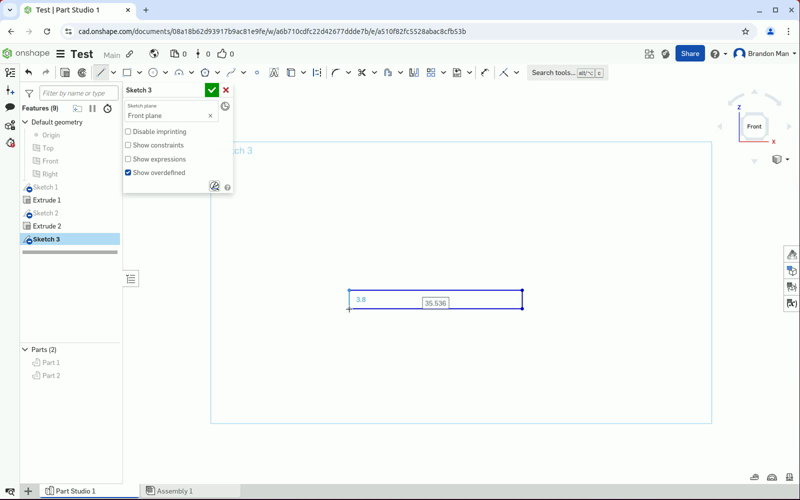
key(esc)
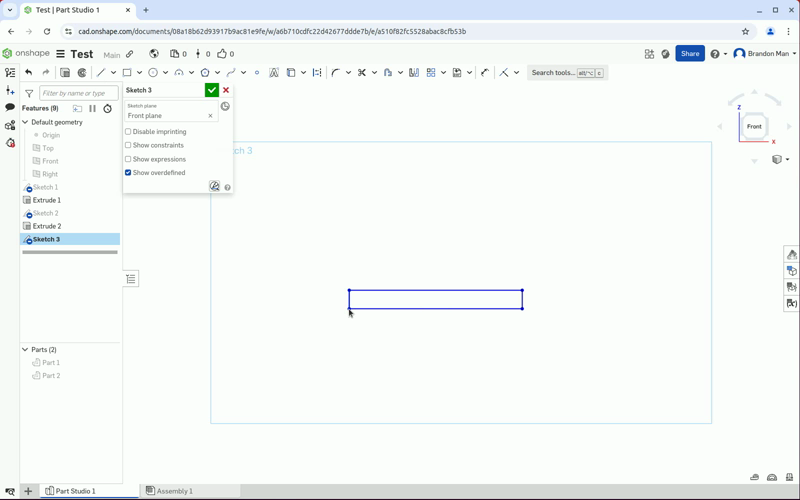
mouse_move(457, 296)
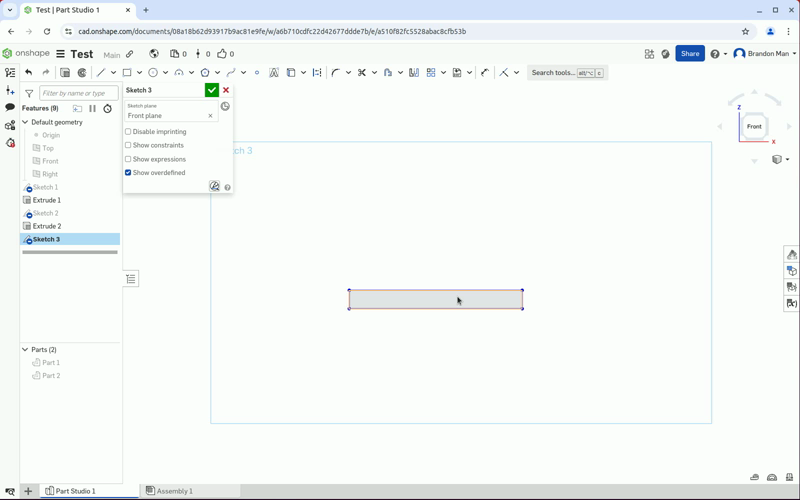
click(457, 296)
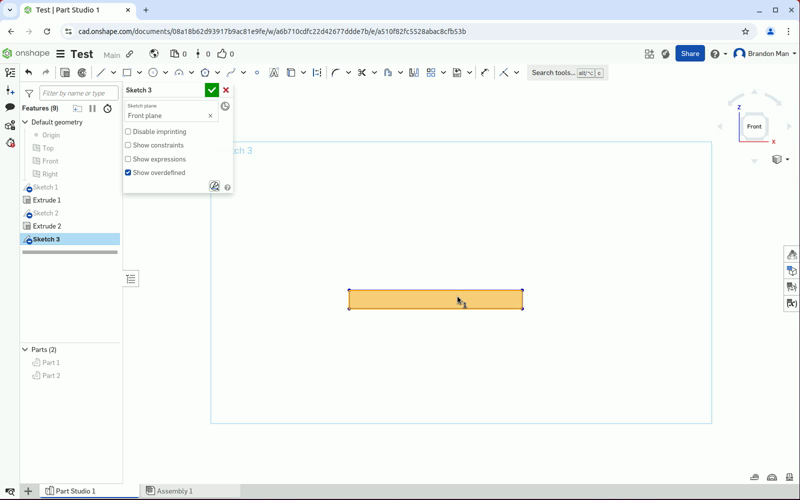
mouse_move(73, 352)
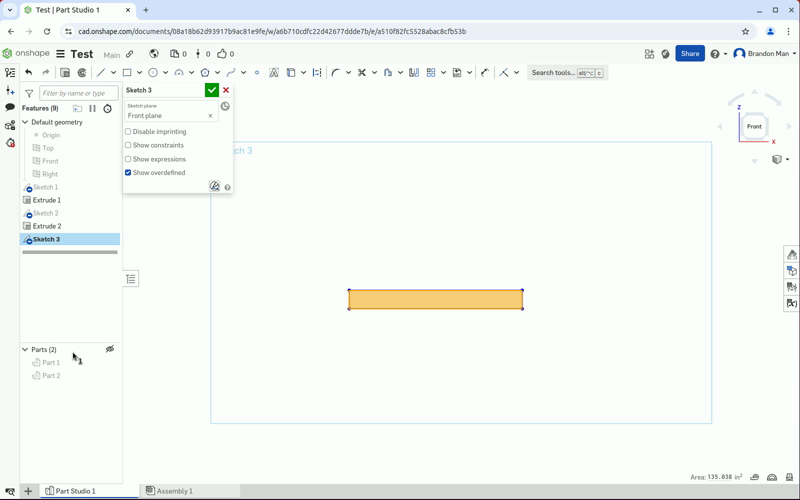
key(shift+y)
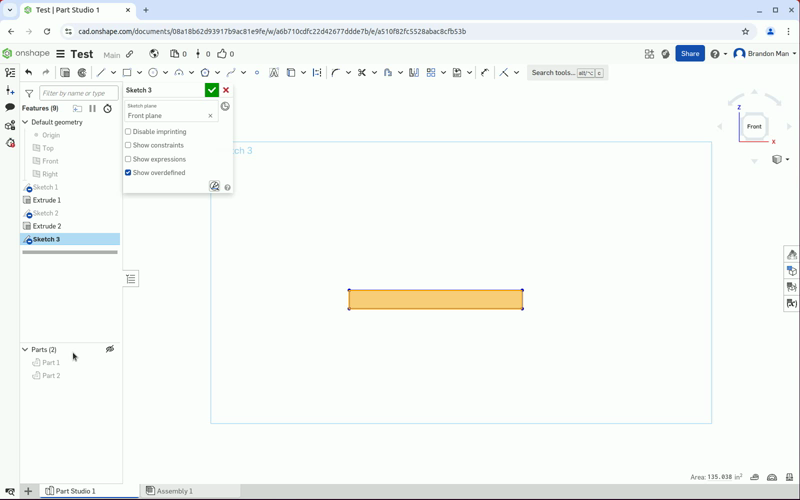
key(shift+e)
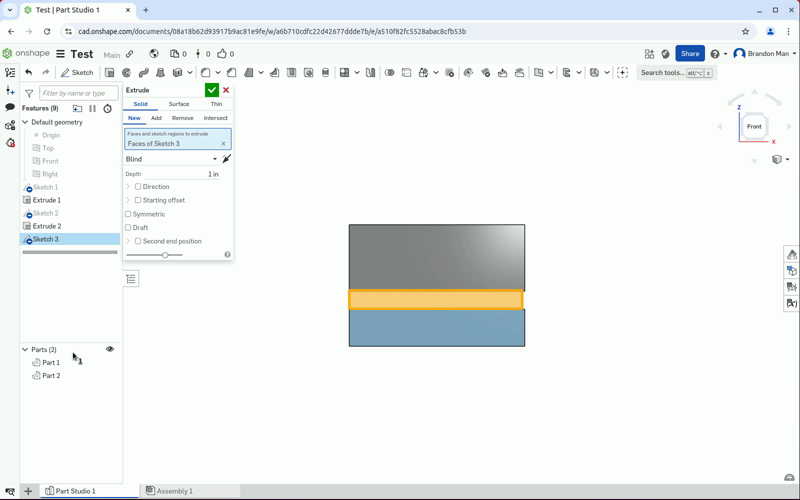
mouse_move(143, 106)
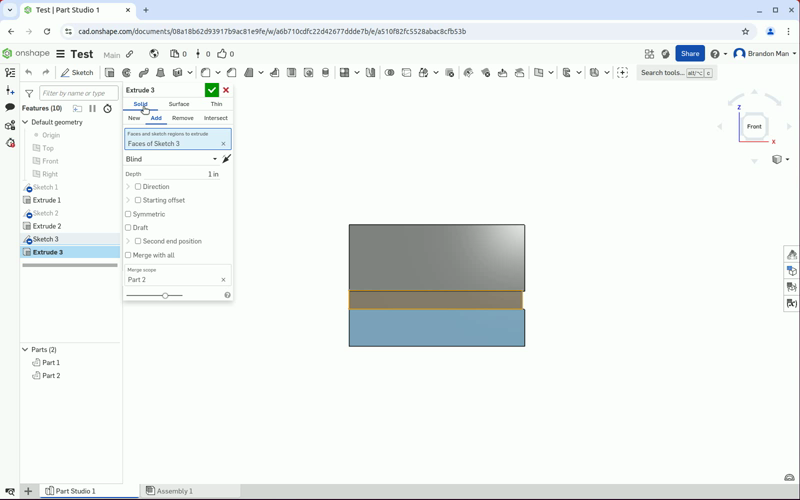
click(143, 106)
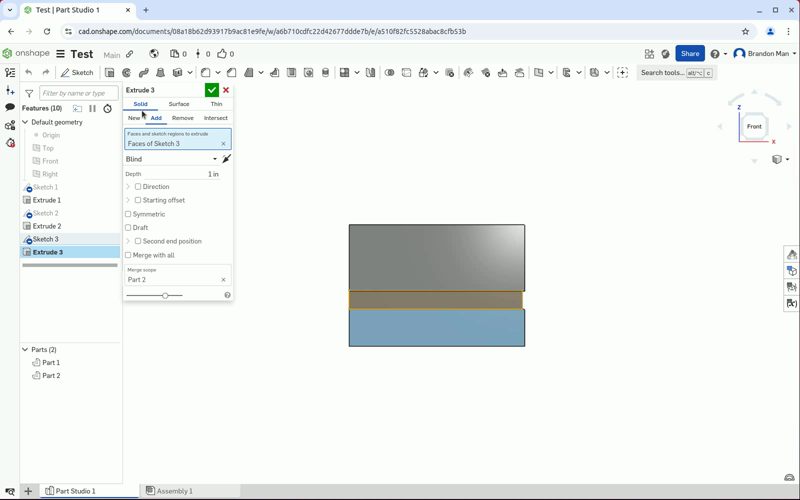
mouse_move(137, 120)
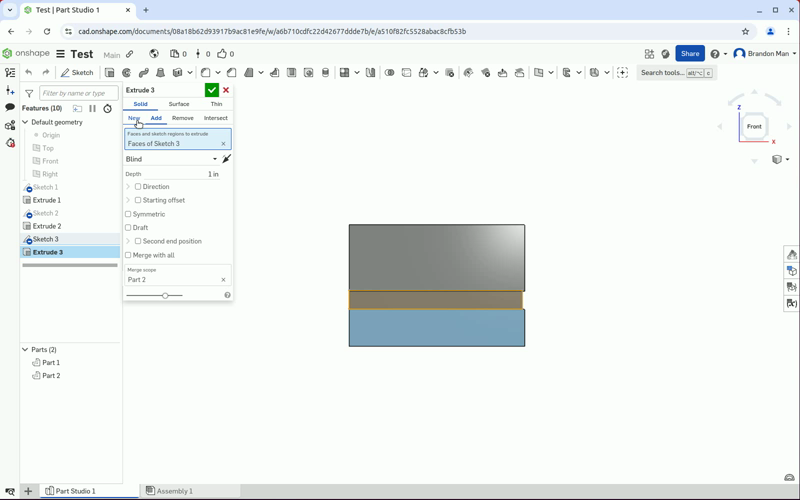
click(137, 120)
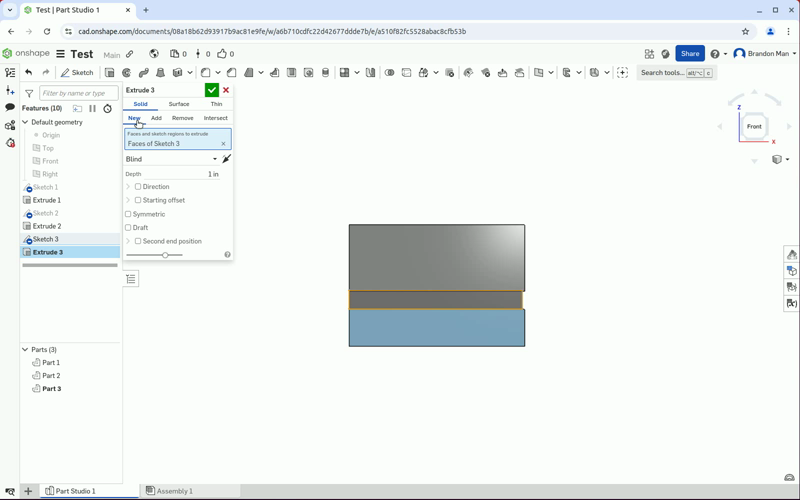
key(tab, 4)
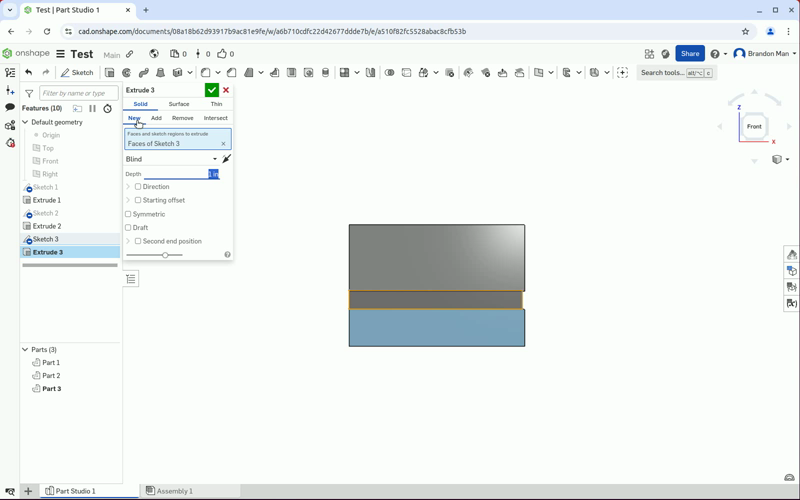
text(4.333)
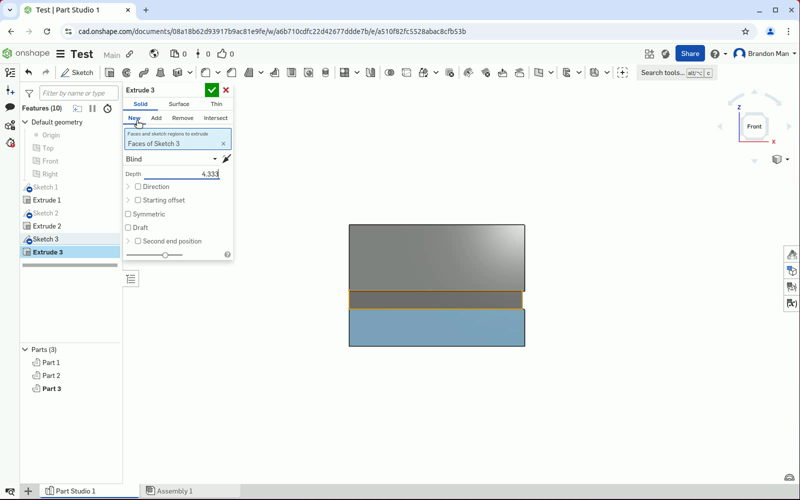
key(enter)
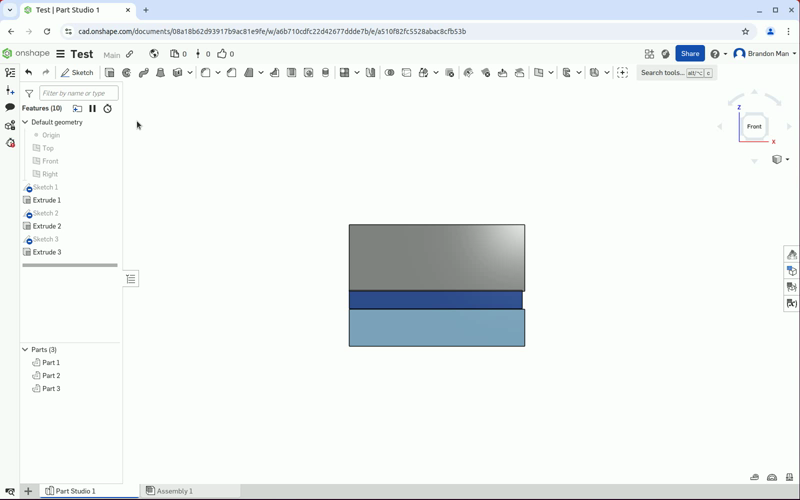
key(shift+h)
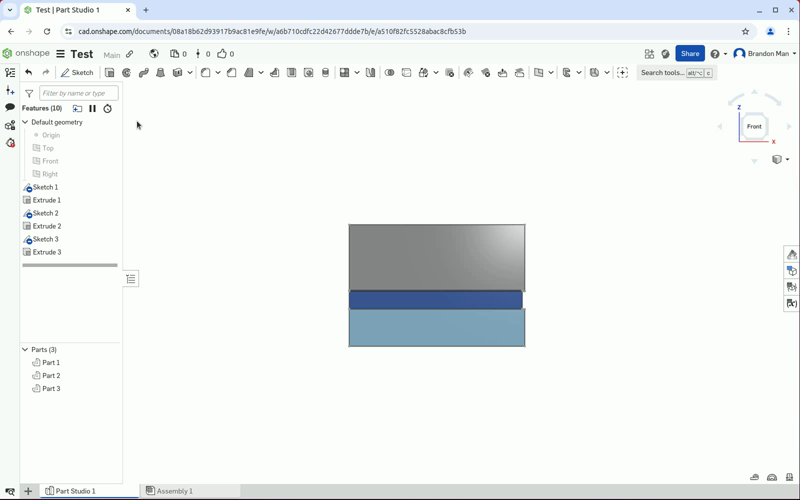
key(shift+h)
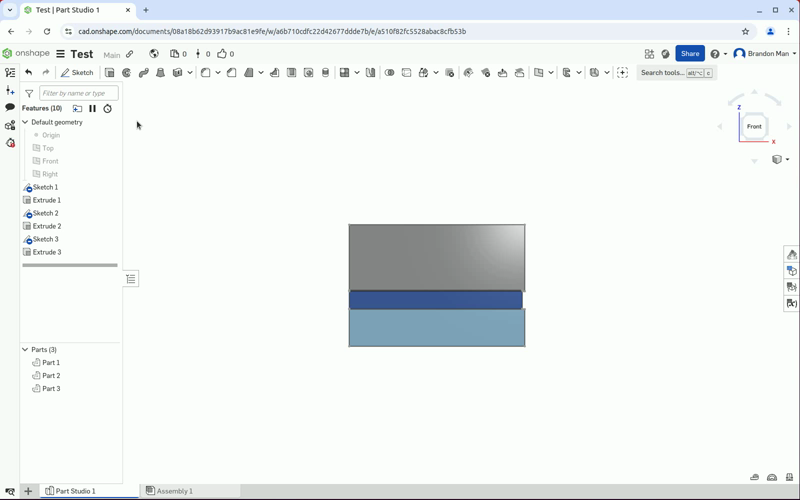
key(shift+7)
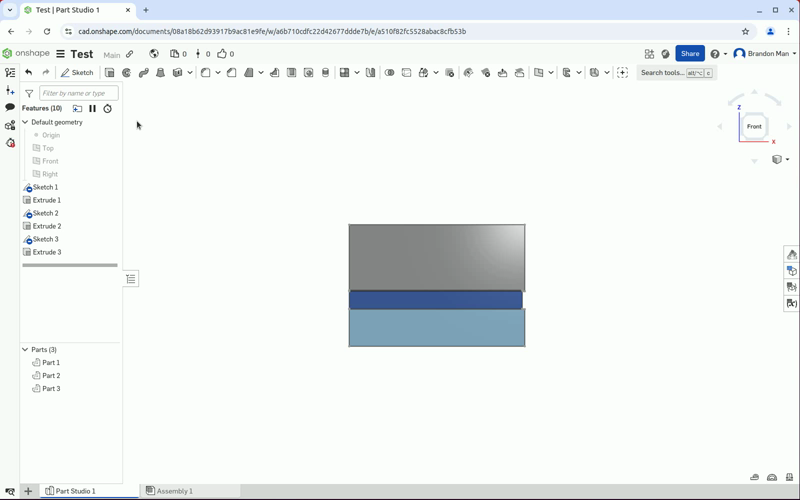
key(left, 2)
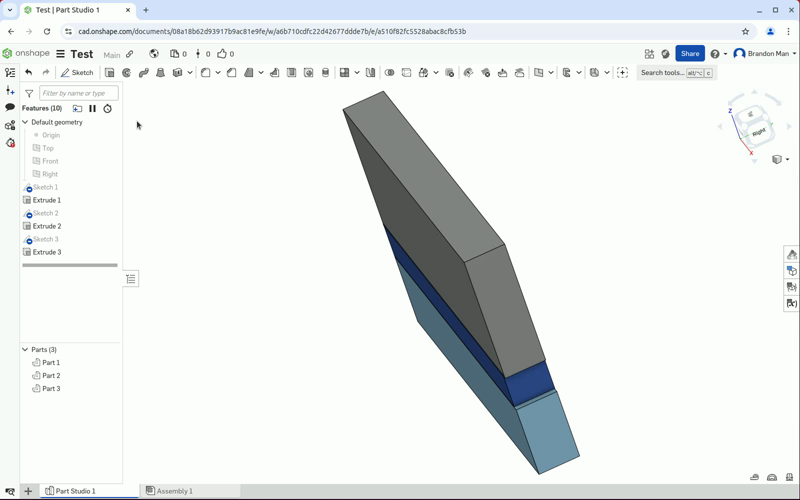
key(down, 2)
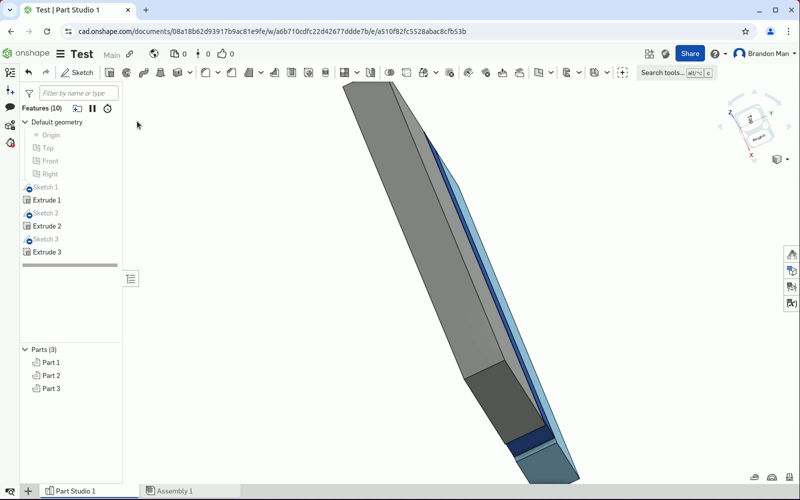
key(up, 2)
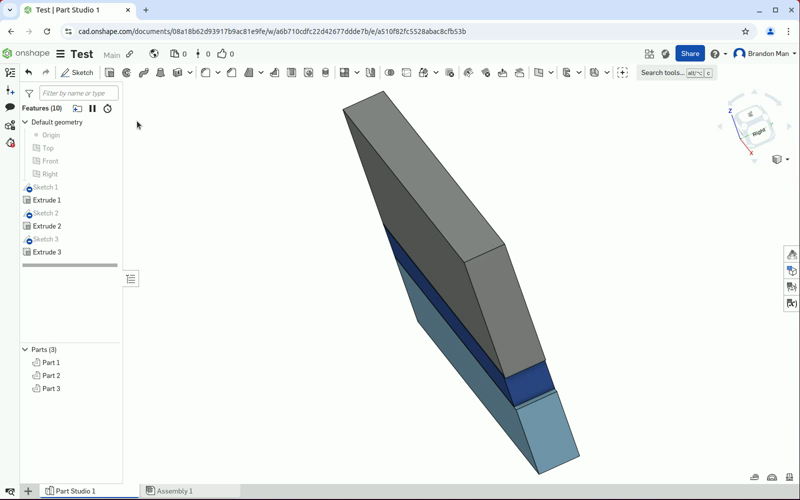
key(right, 2)
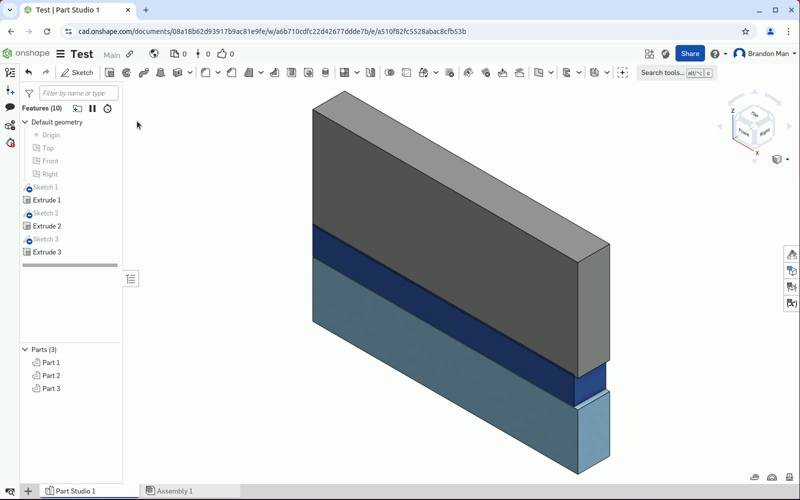
mouse_move(73, 189)
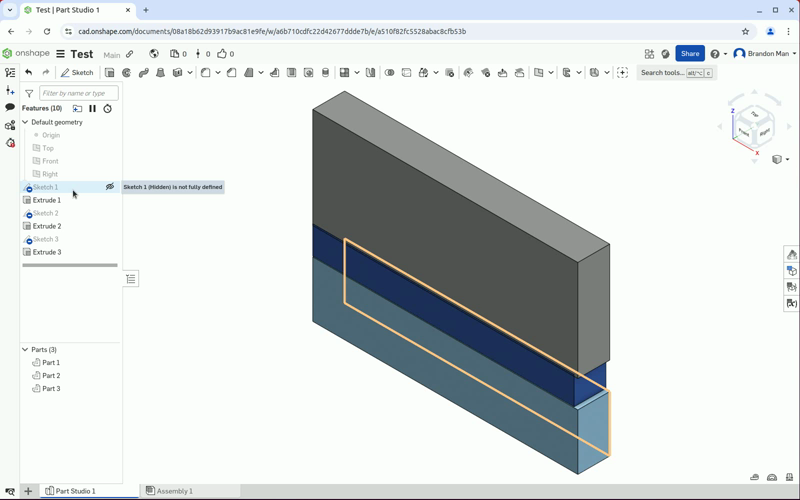
click(73, 189)